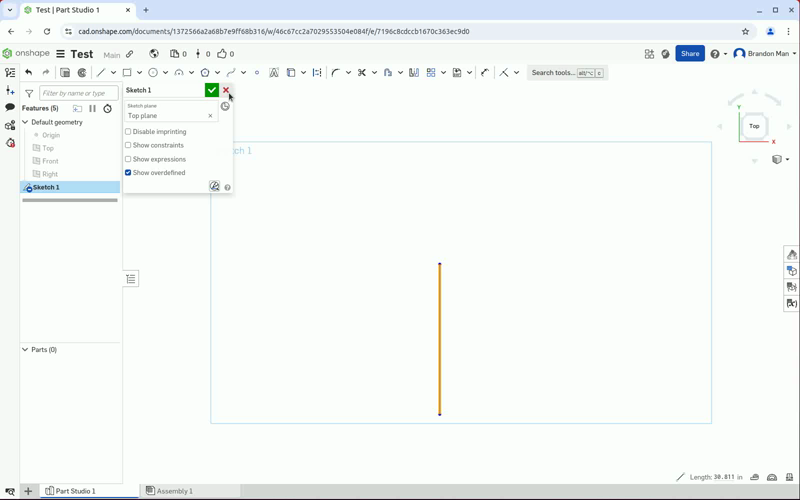
key(shift+h)
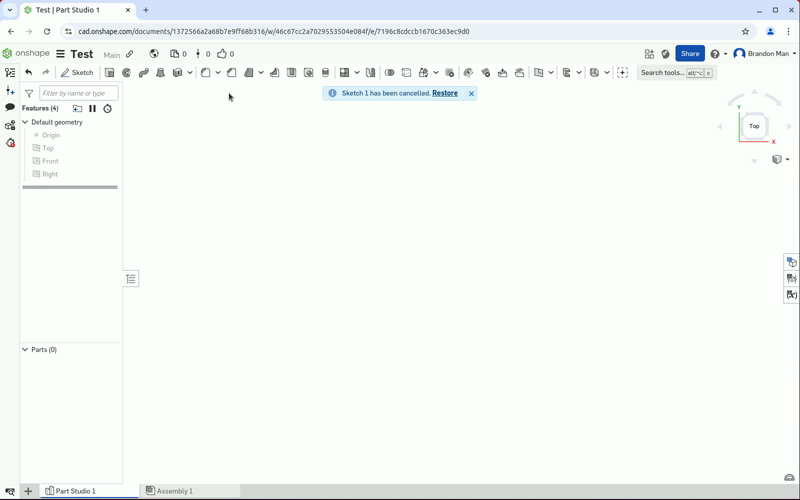
mouse_move(73, 352)
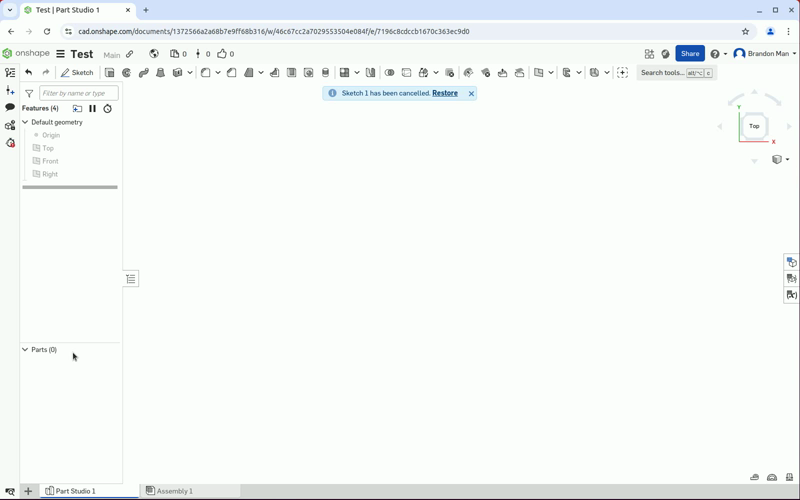
key(y)
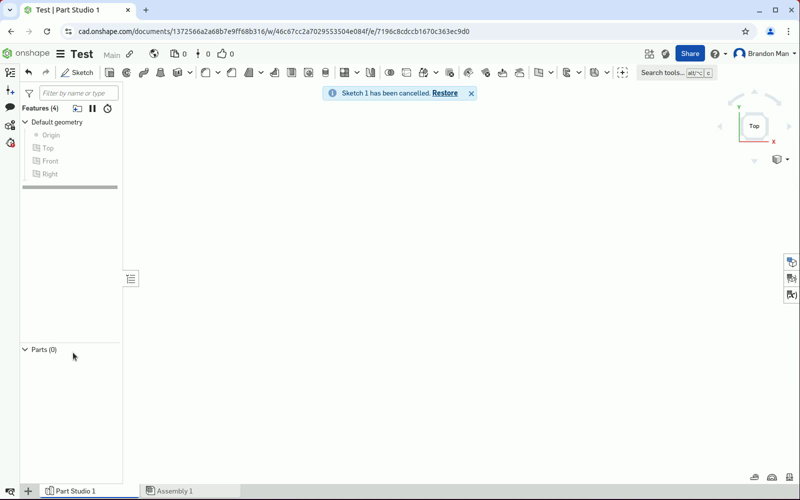
key(shift+p)
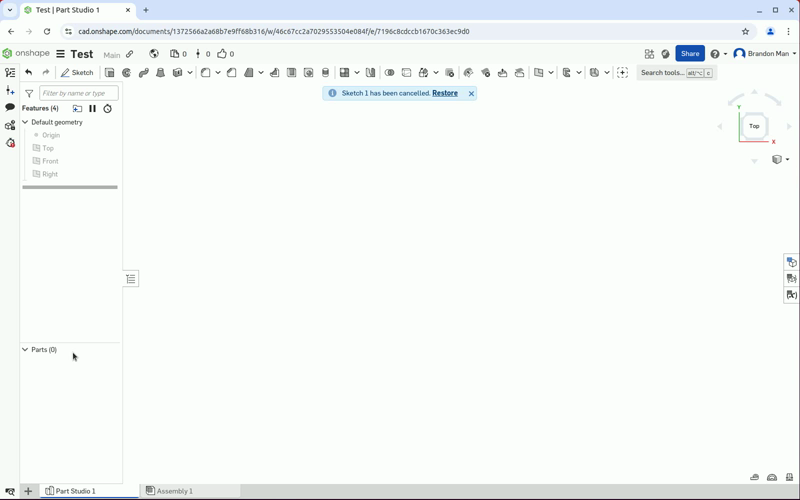
key(space)
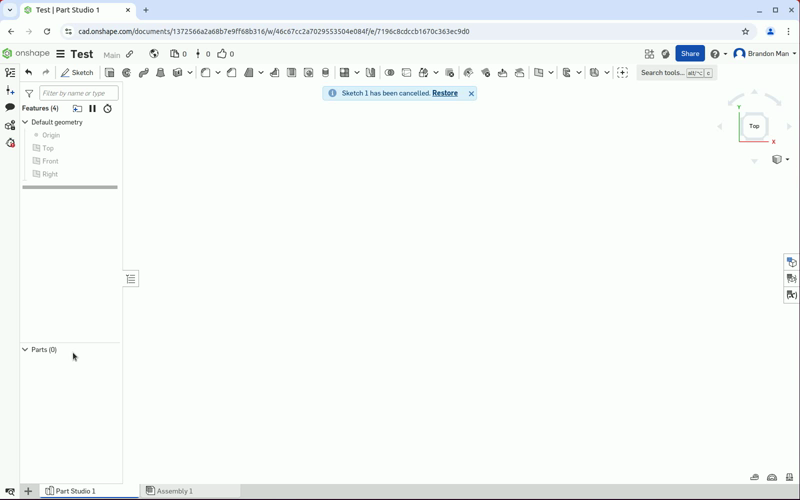
key_down(shift)
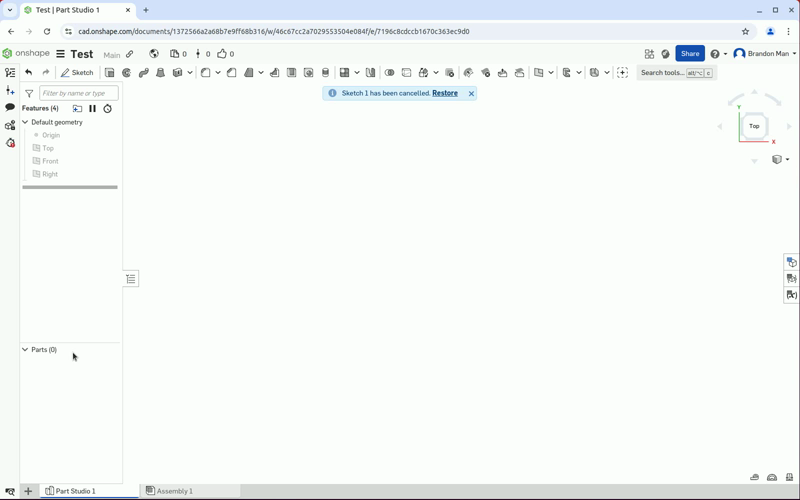
key(up)
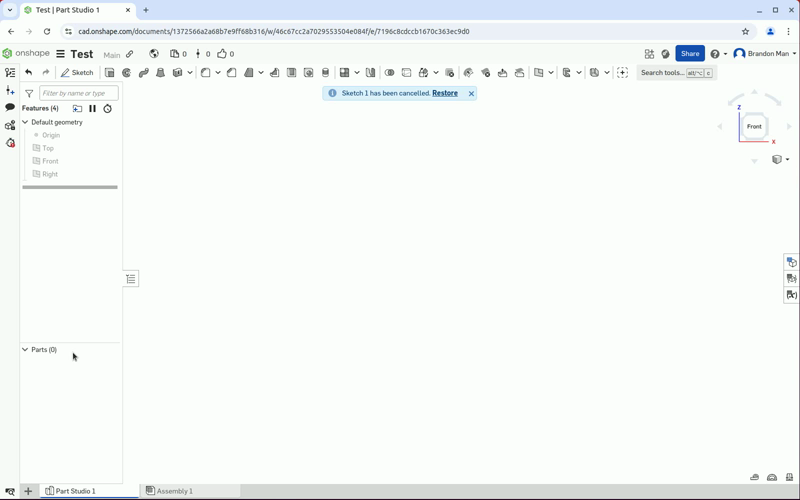
key_up(shift)
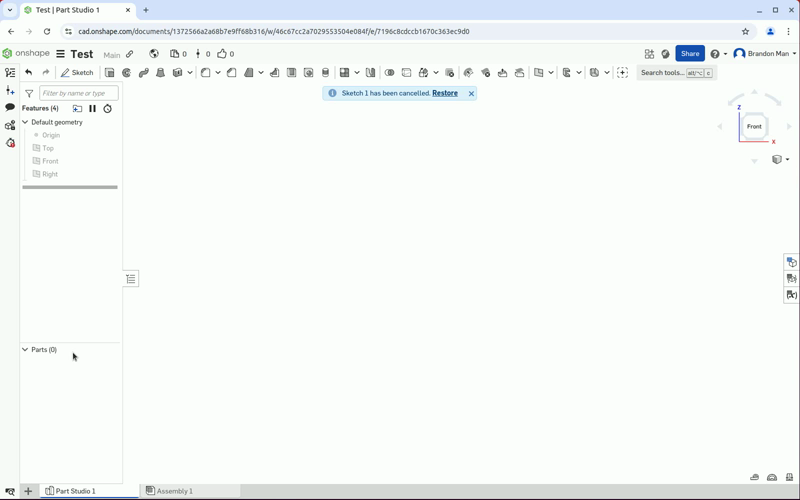
mouse_move(73, 352)
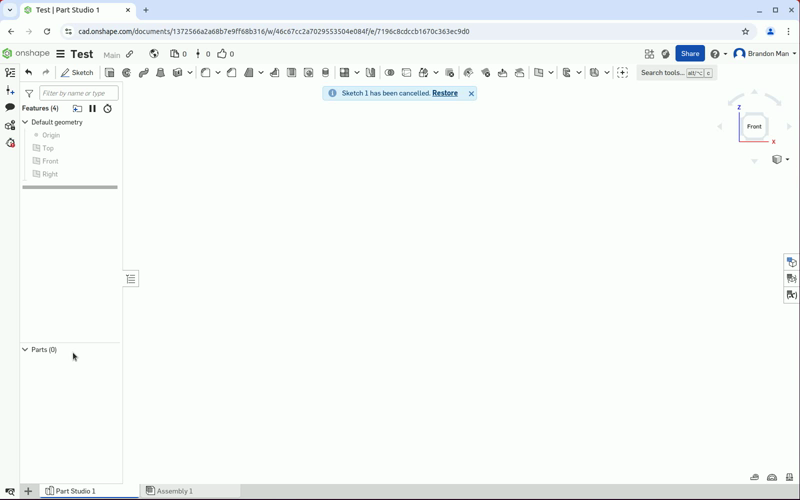
key(shift+y)
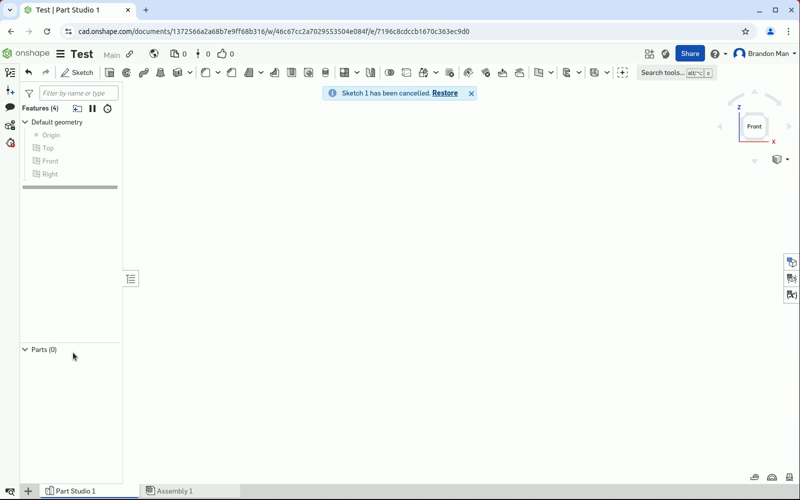
key(shift+s)
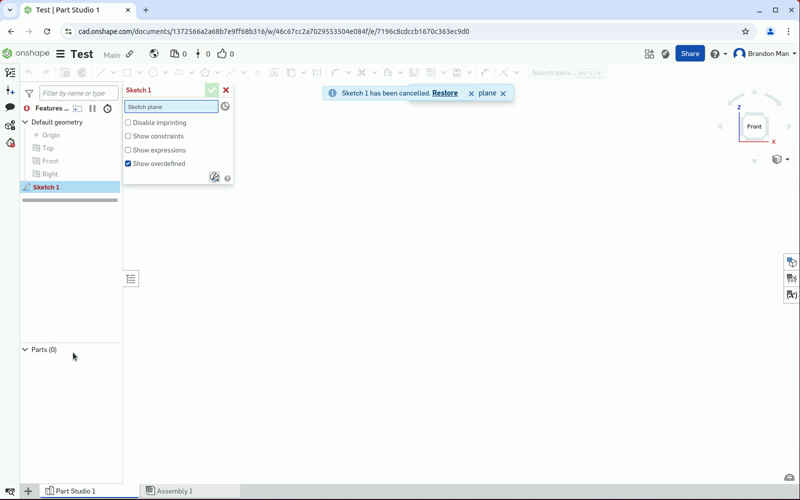
mouse_move(73, 163)
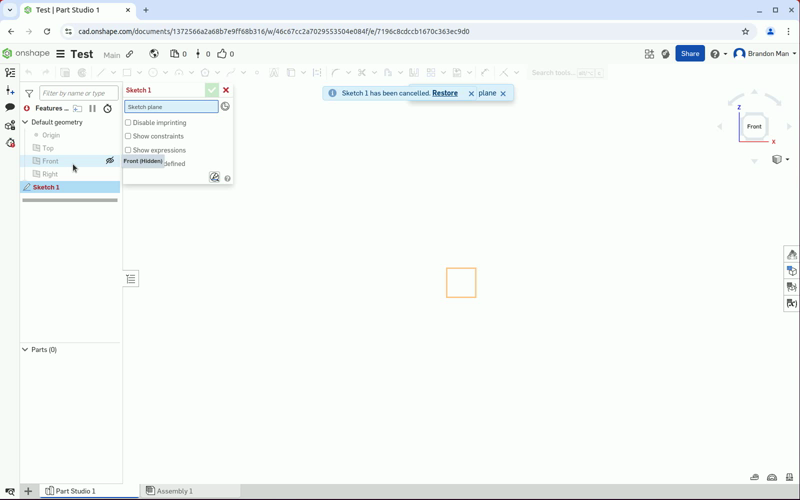
click(73, 163)
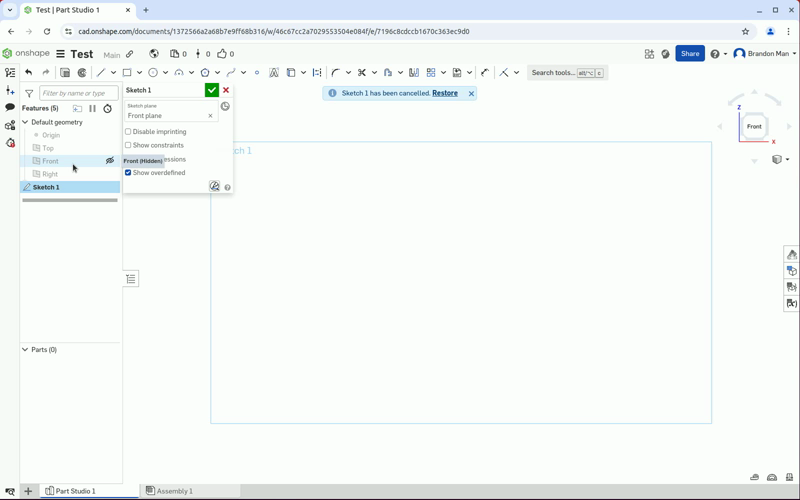
mouse_move(73, 352)
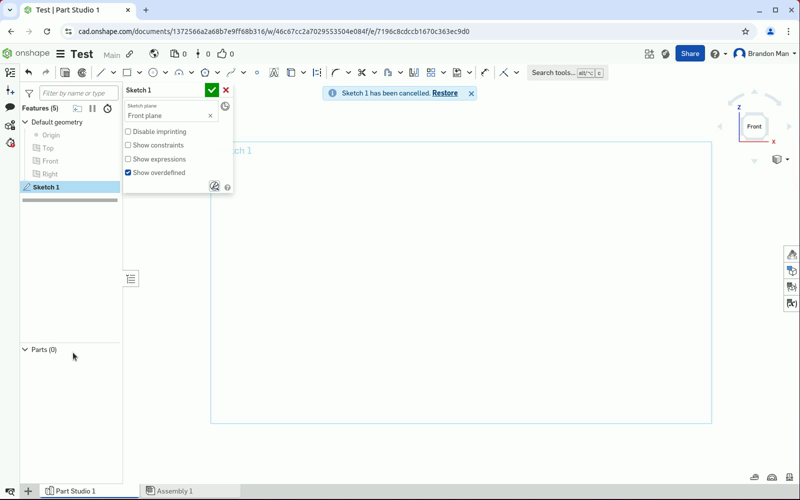
key(y)
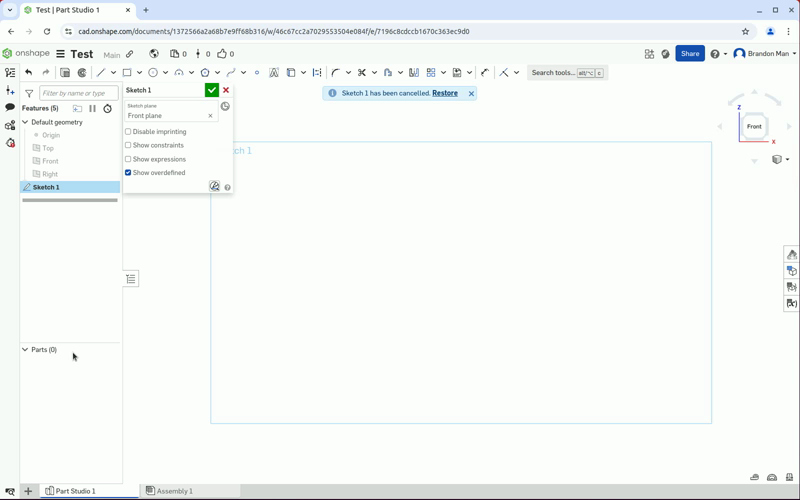
key(c)
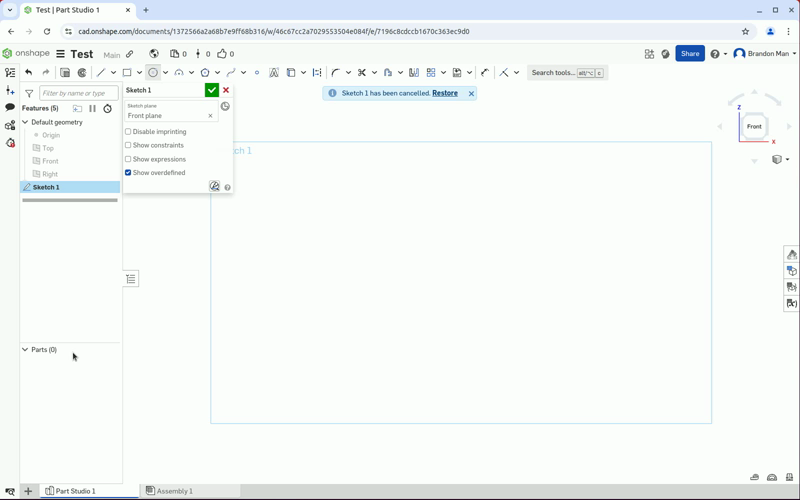
key_down(shift)
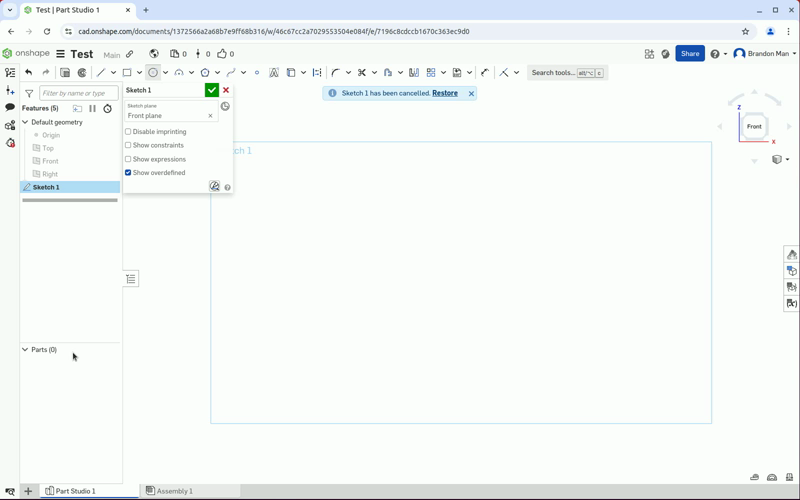
mouse_move(461, 282)
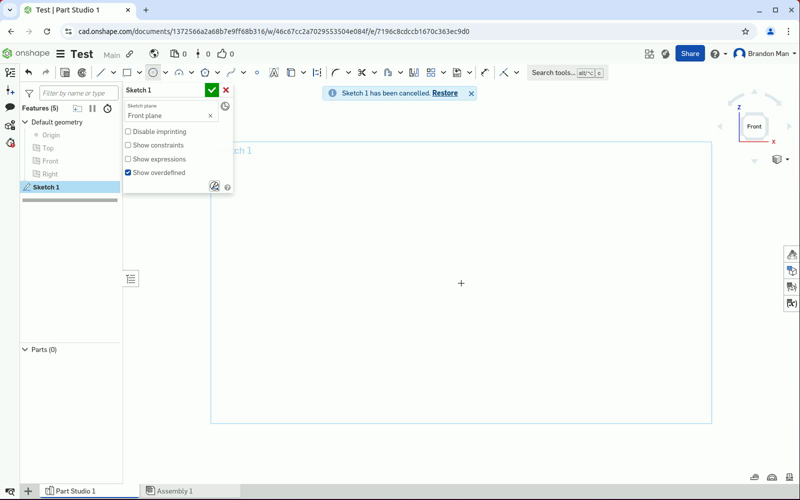
click(461, 282)
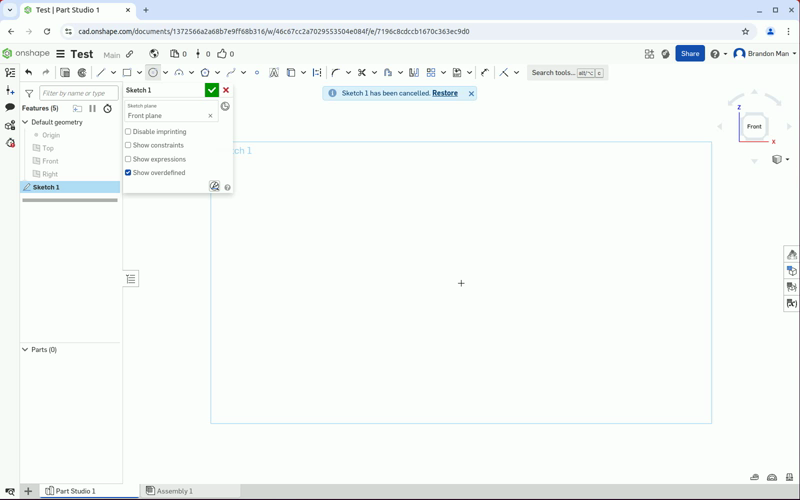
key_up(shift)
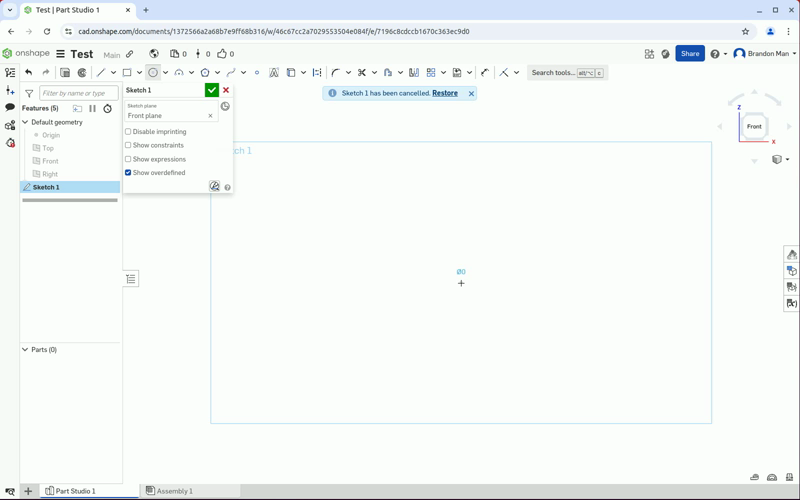
mouse_move(574, 282)
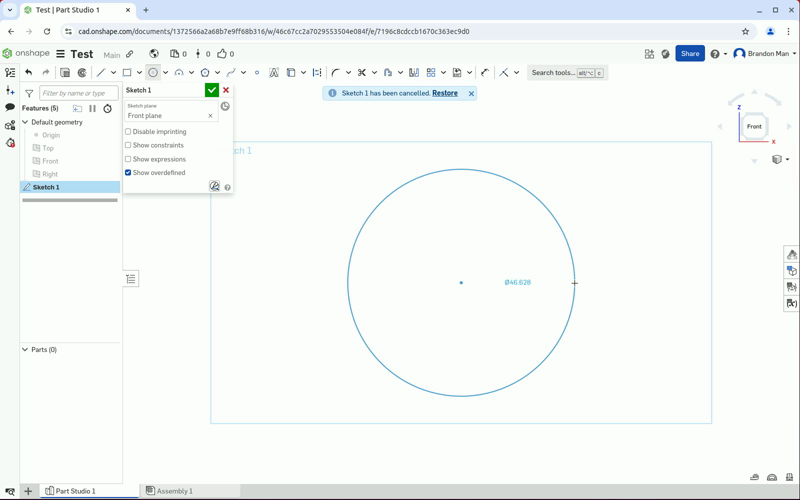
click(574, 282)
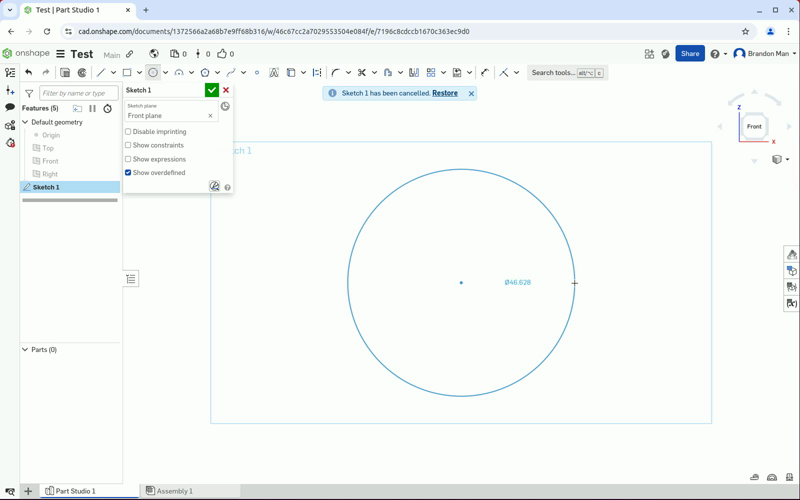
key(esc)
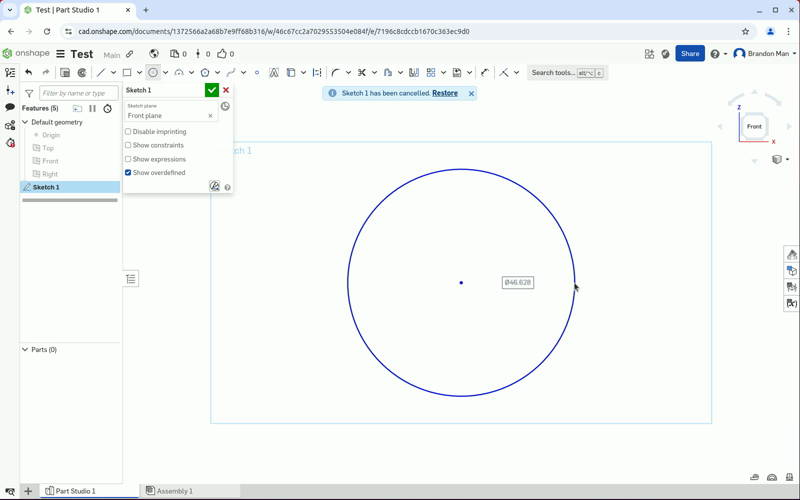
mouse_move(378, 281)
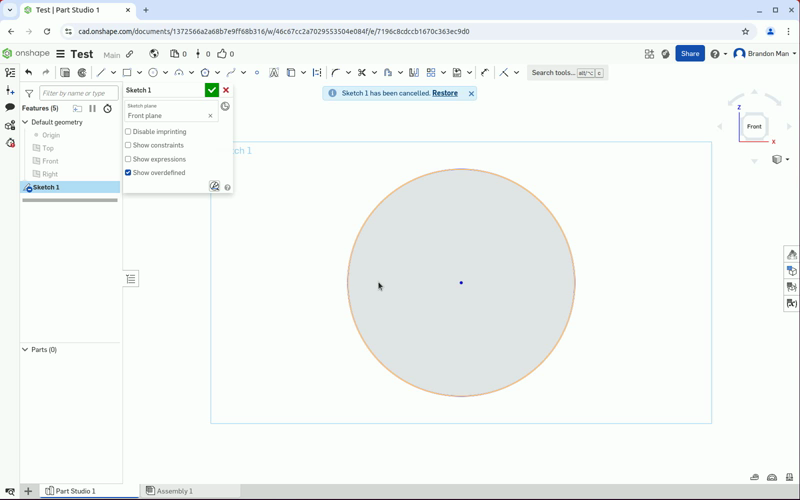
click(378, 281)
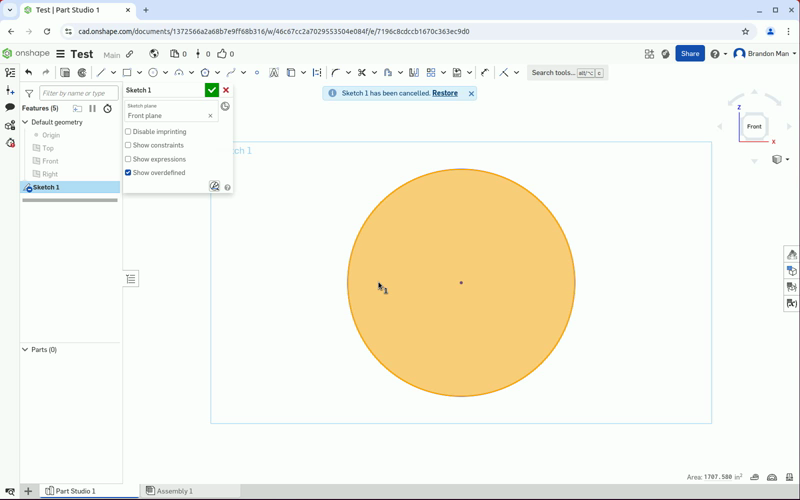
mouse_move(73, 352)
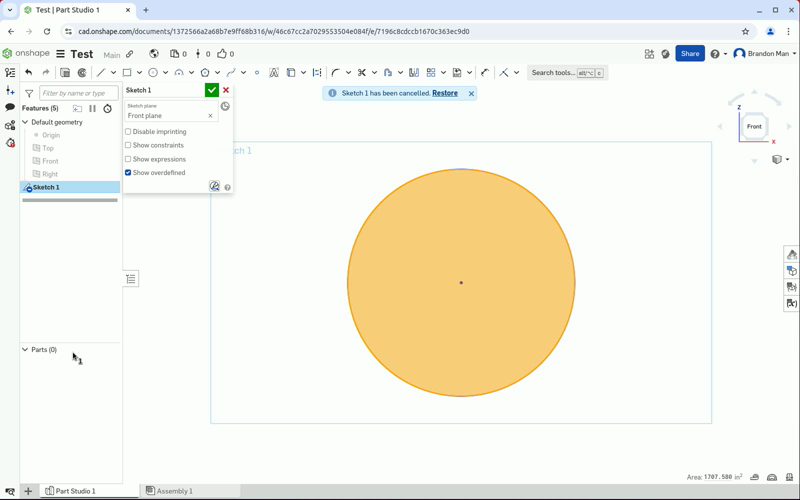
key(shift+y)
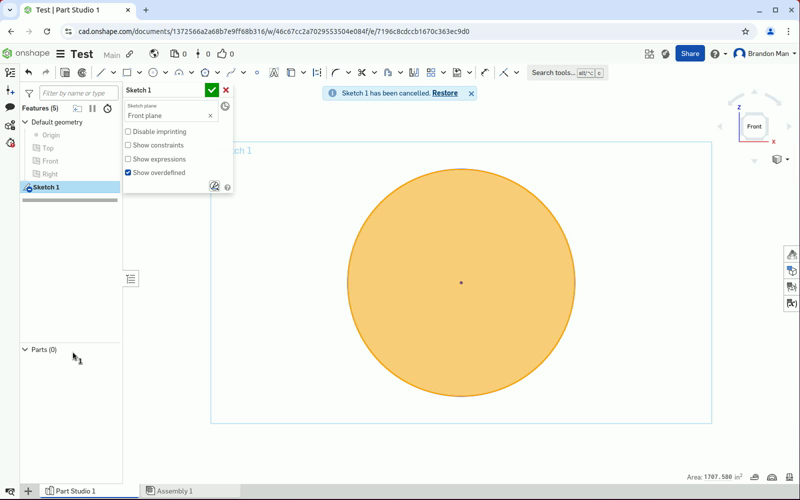
key(shift+e)
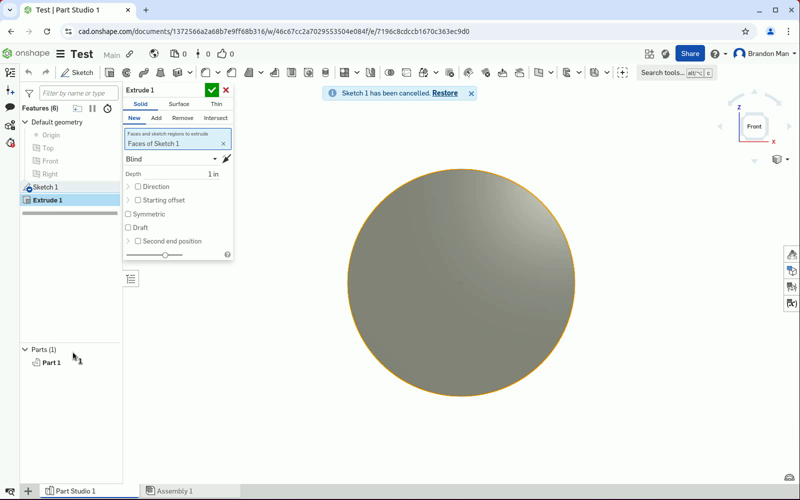
mouse_move(143, 106)
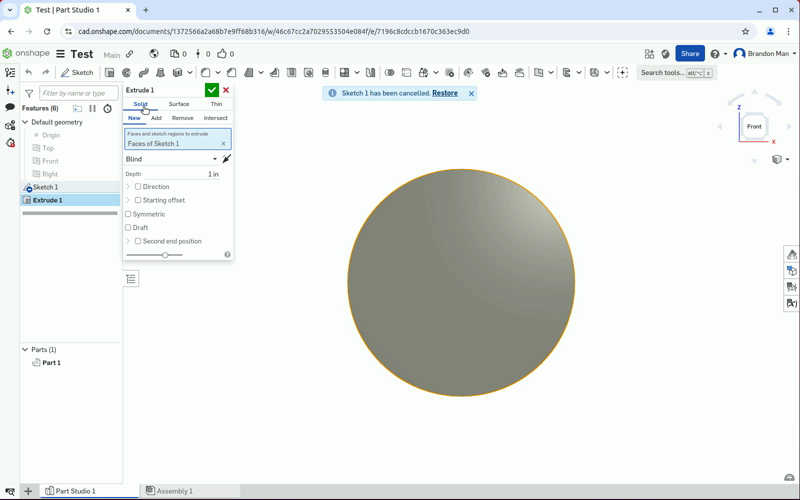
click(143, 106)
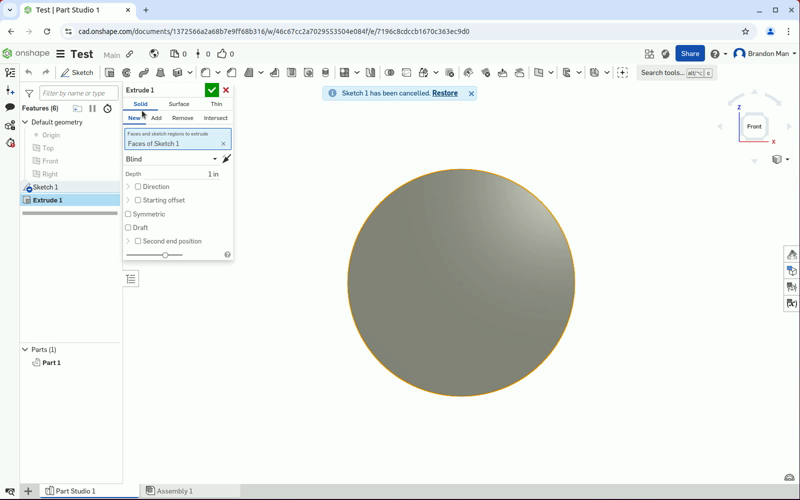
mouse_move(137, 120)
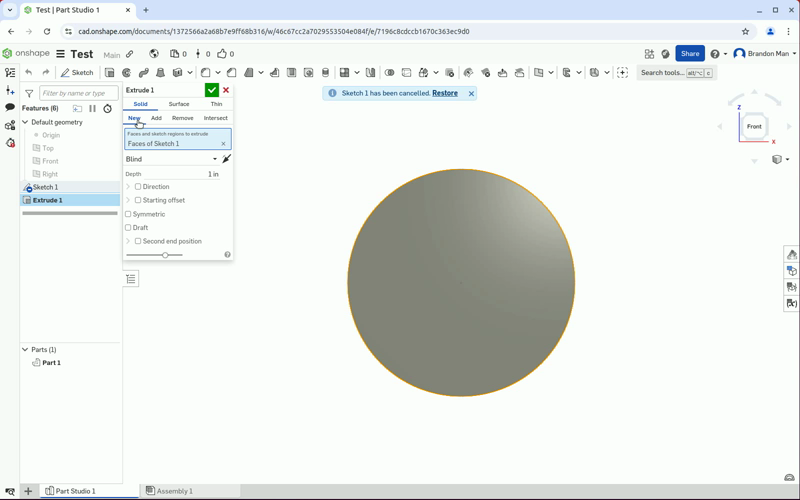
click(137, 120)
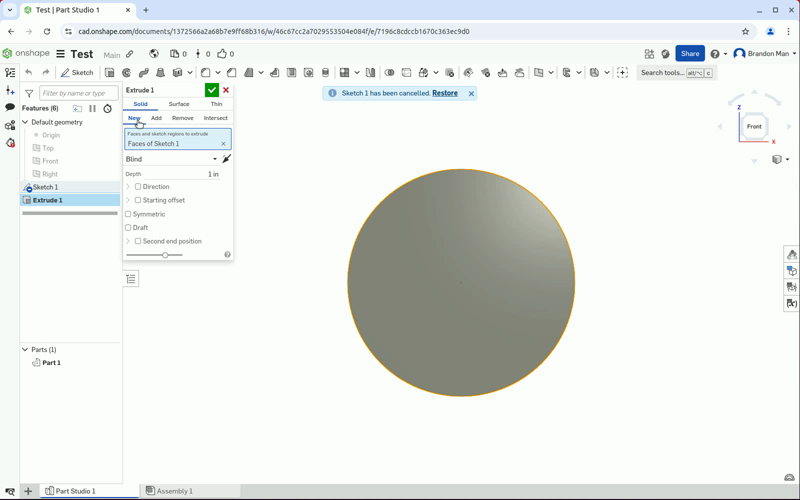
key(tab, 4)
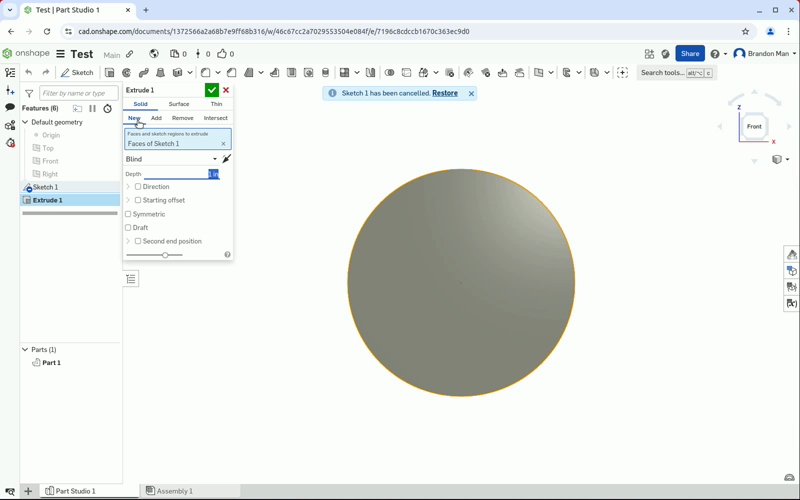
text(9.147)
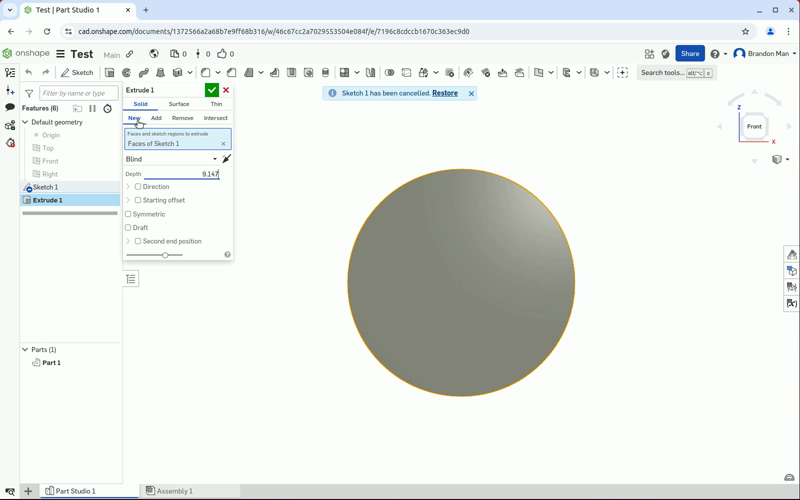
key(enter)
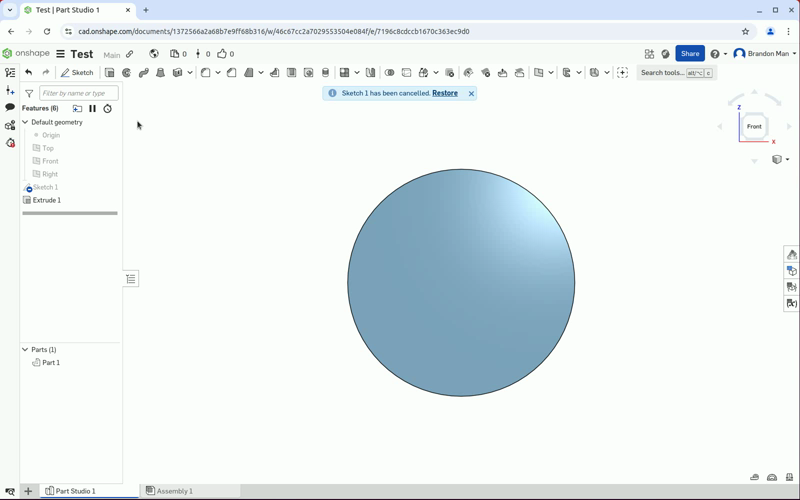
key(shift+h)
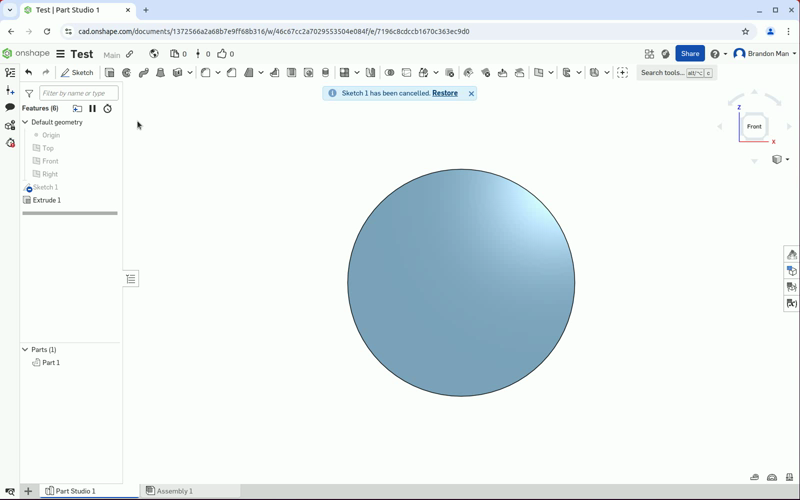
key(shift+h)
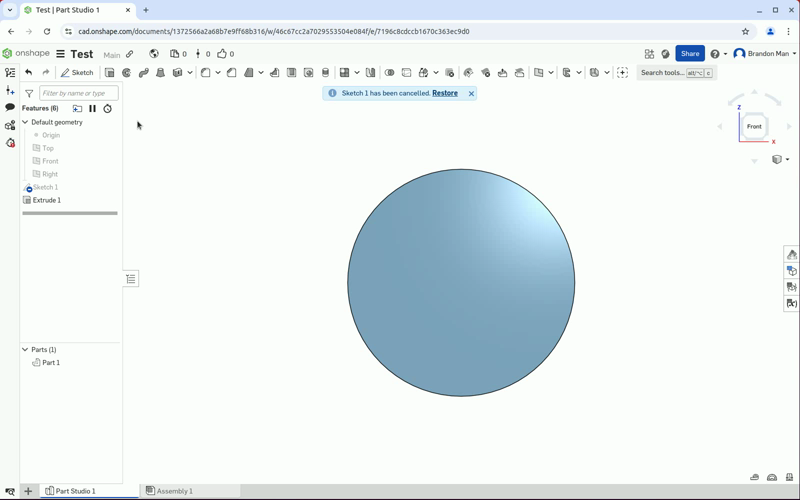
mouse_move(73, 189)
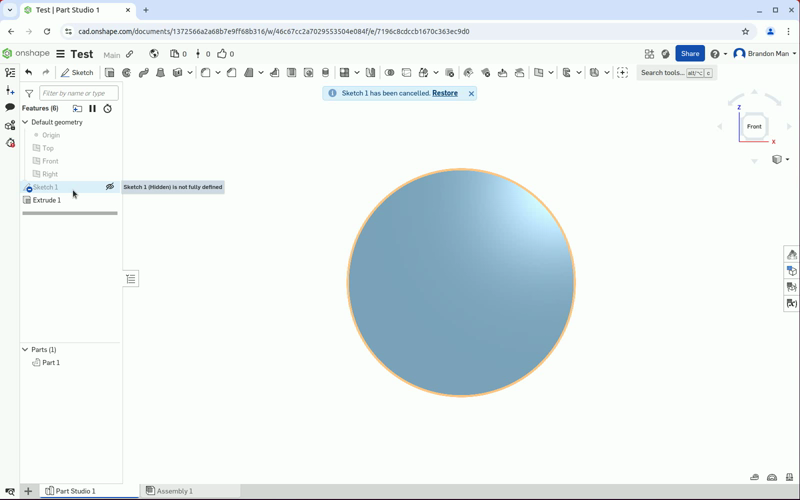
click(73, 189)
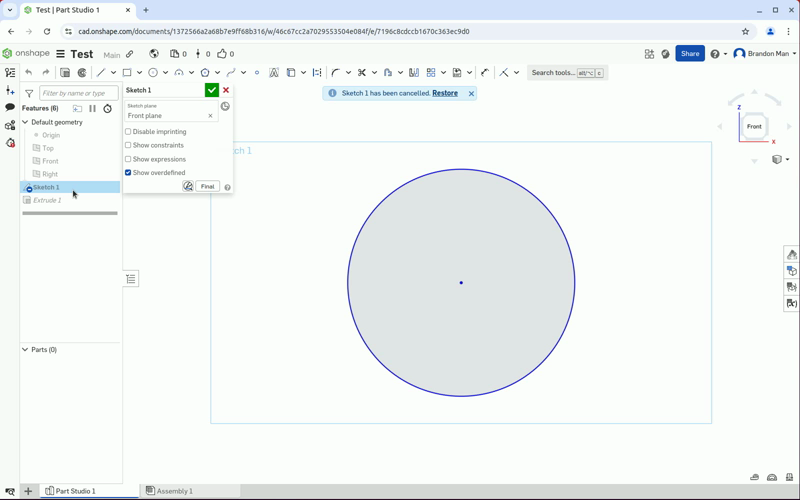
mouse_move(229, 92)
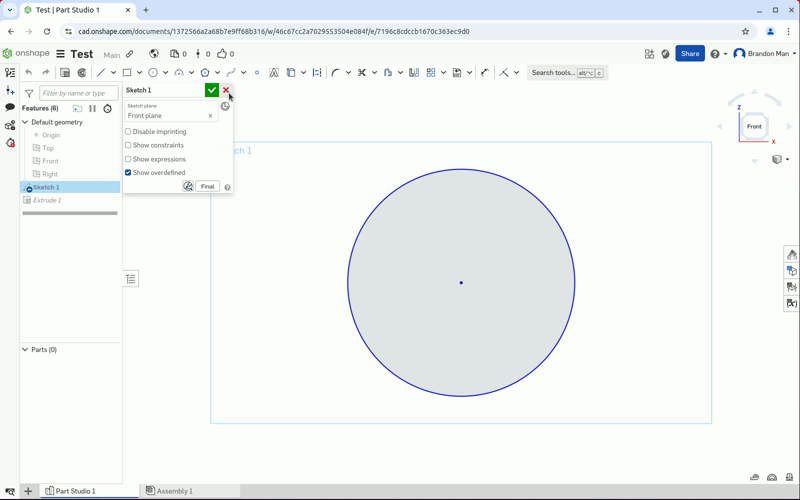
click(229, 92)
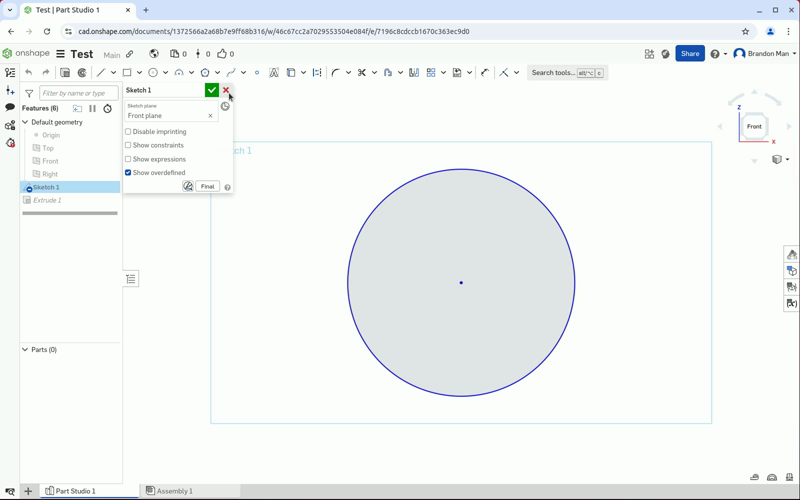
key(shift+s)
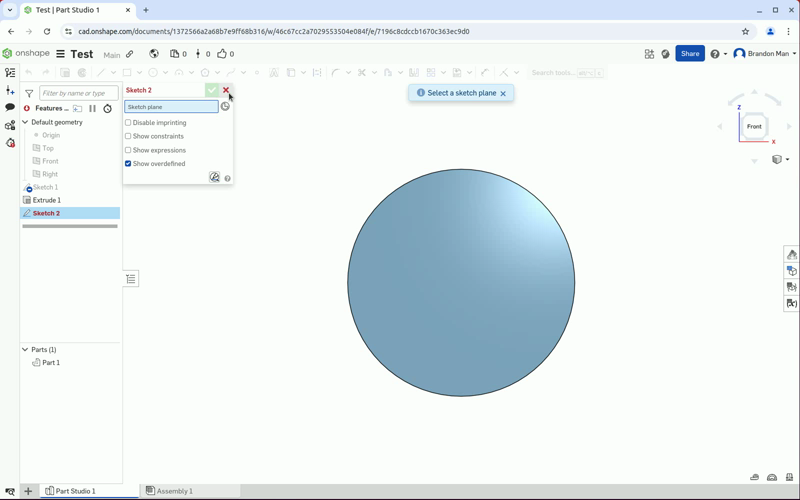
mouse_move(73, 163)
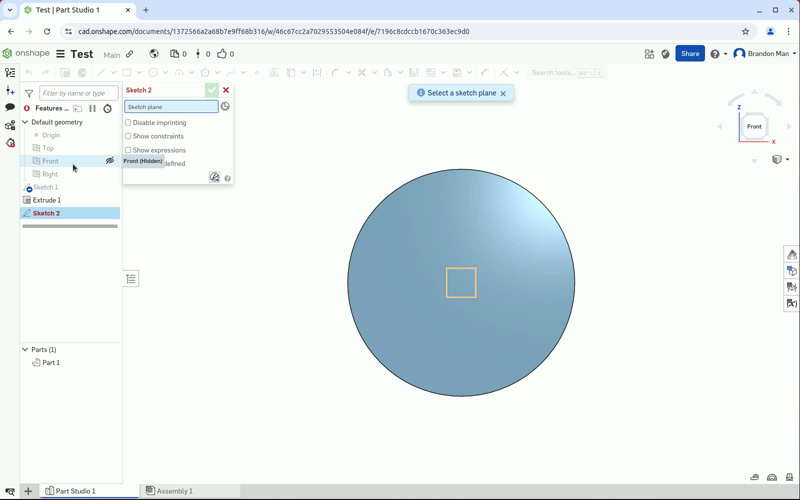
click(73, 163)
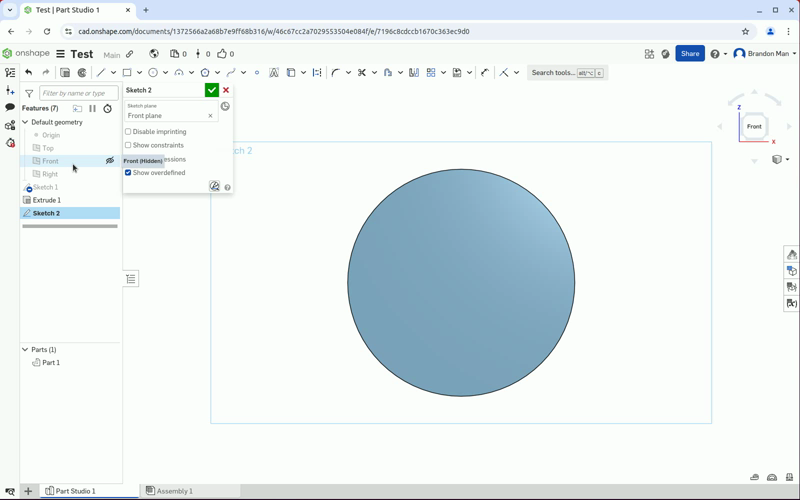
mouse_move(73, 352)
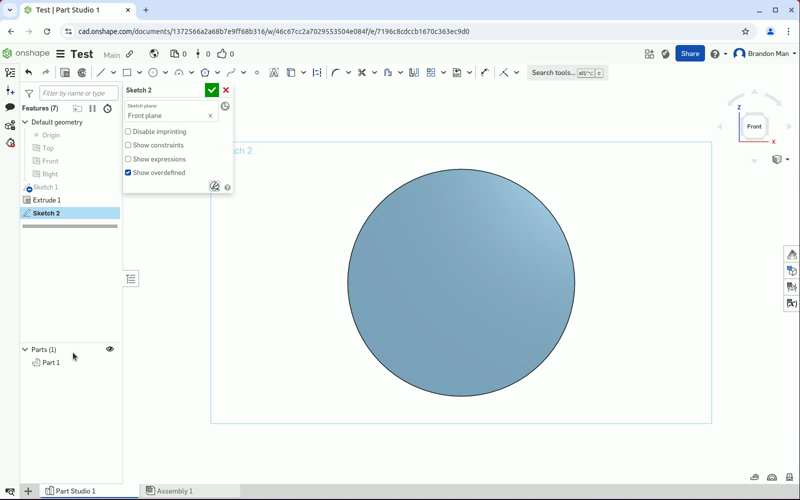
key(y)
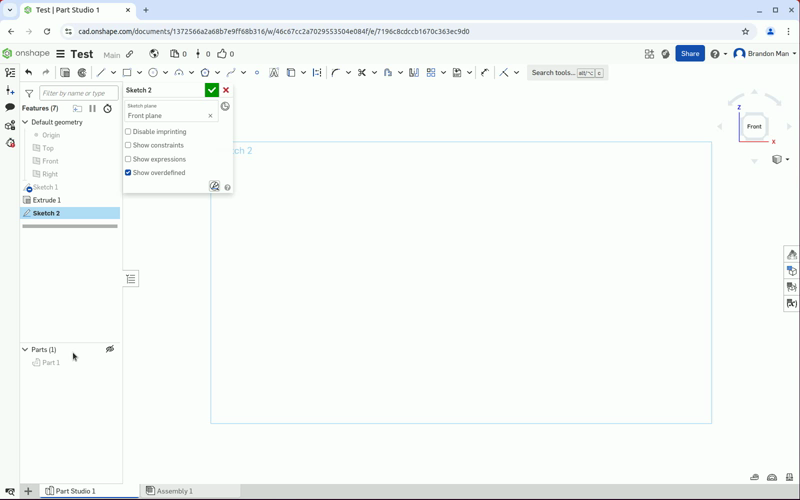
key(c)
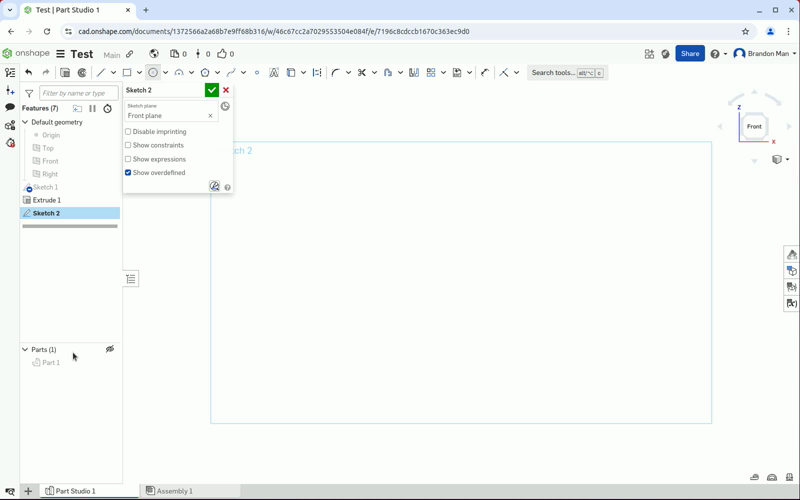
key_down(shift)
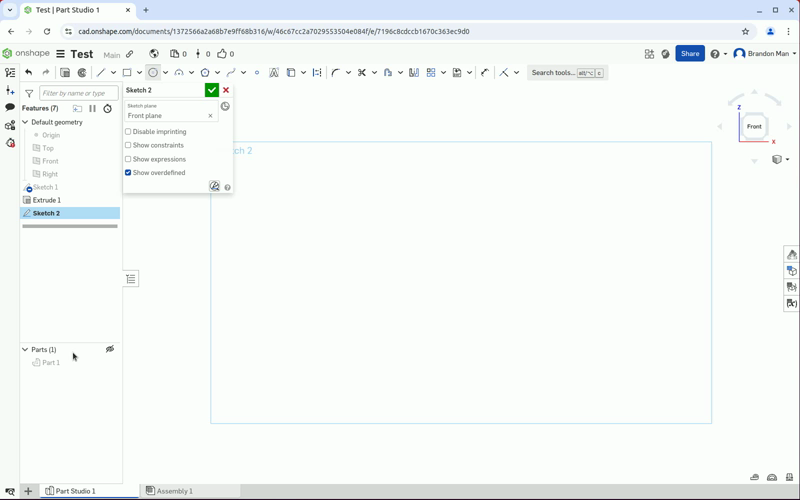
mouse_move(461, 231)
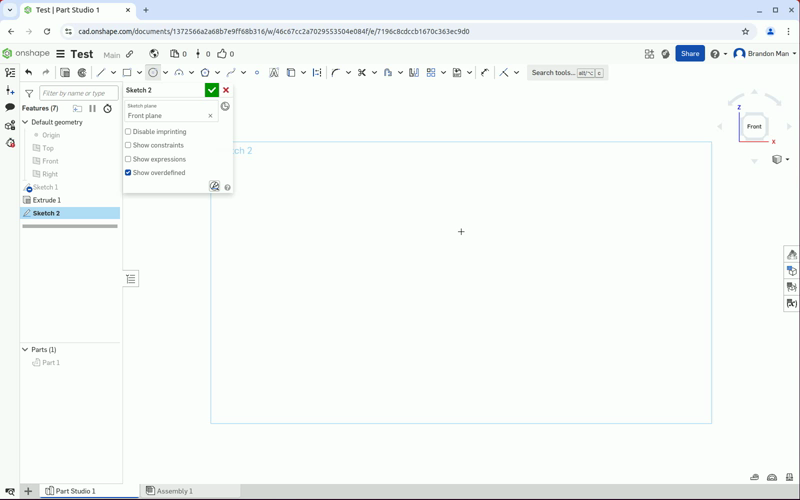
click(461, 231)
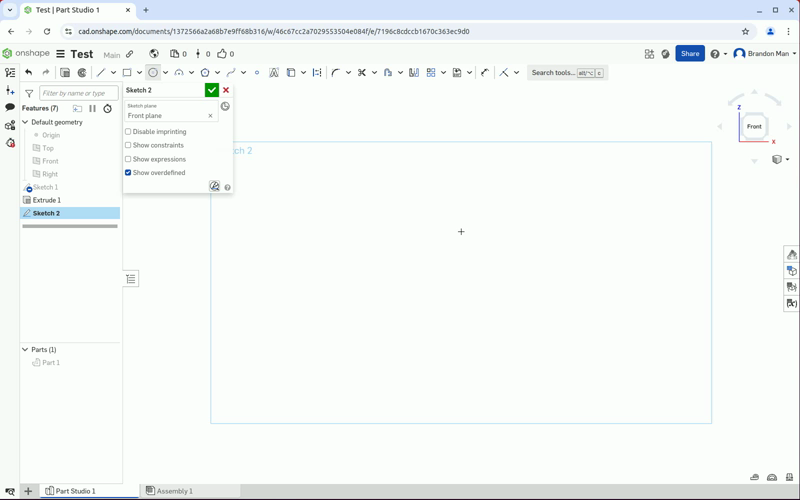
key_up(shift)
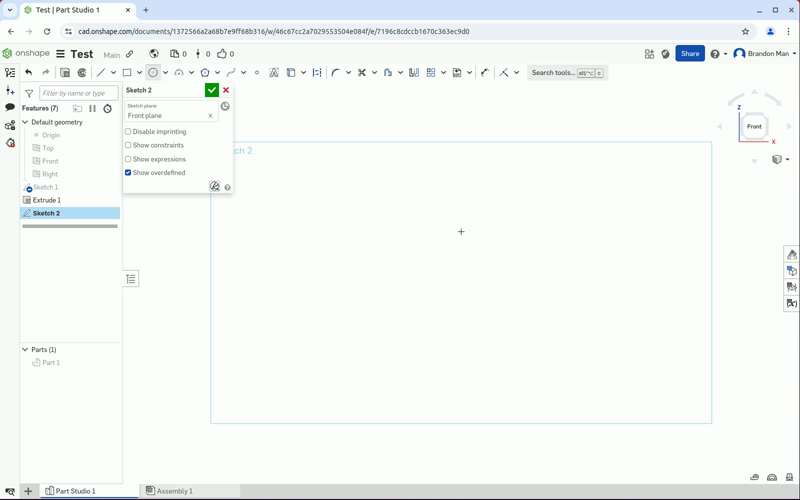
mouse_move(468, 231)
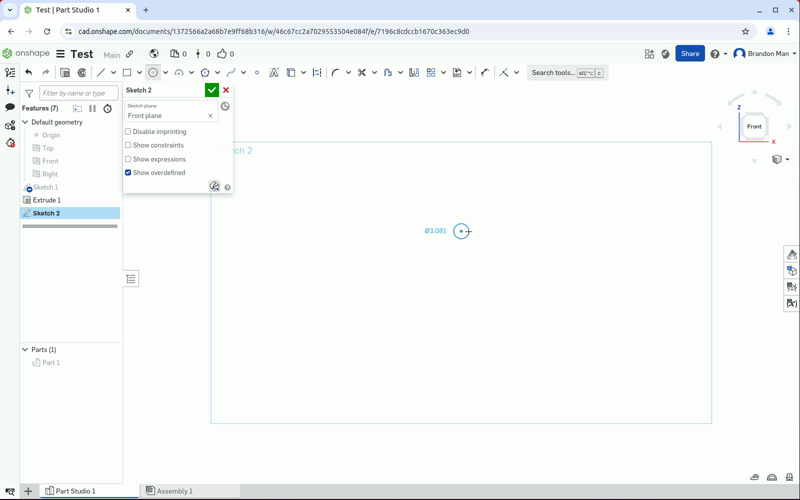
click(468, 231)
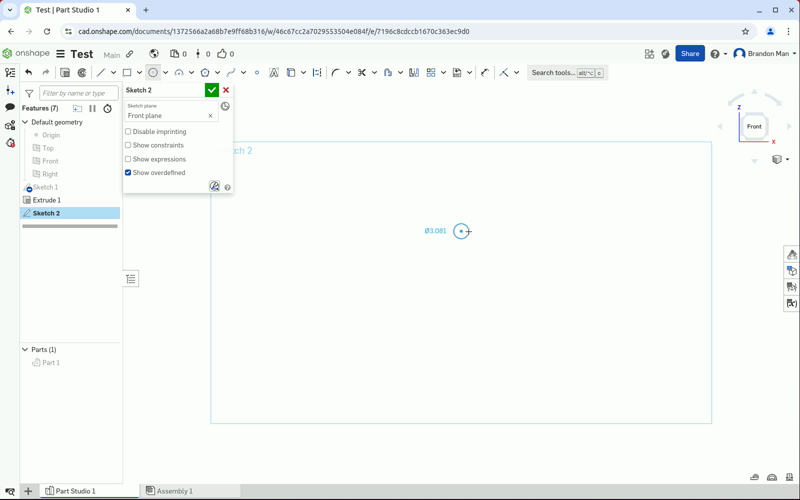
key(esc)
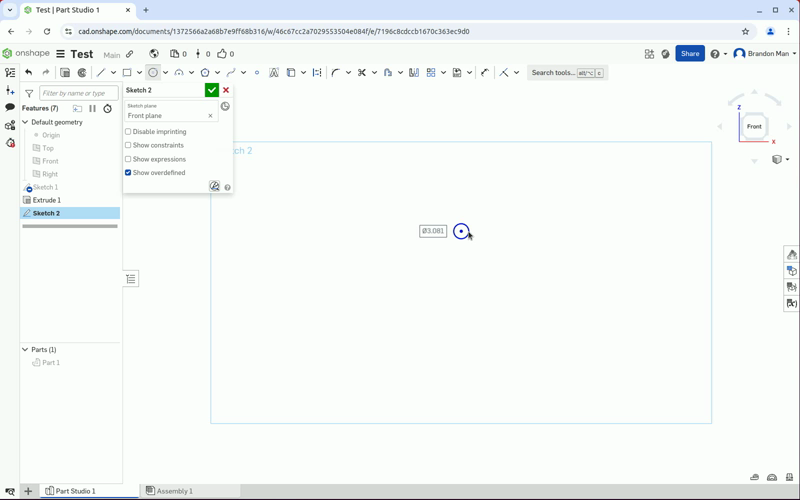
mouse_move(461, 227)
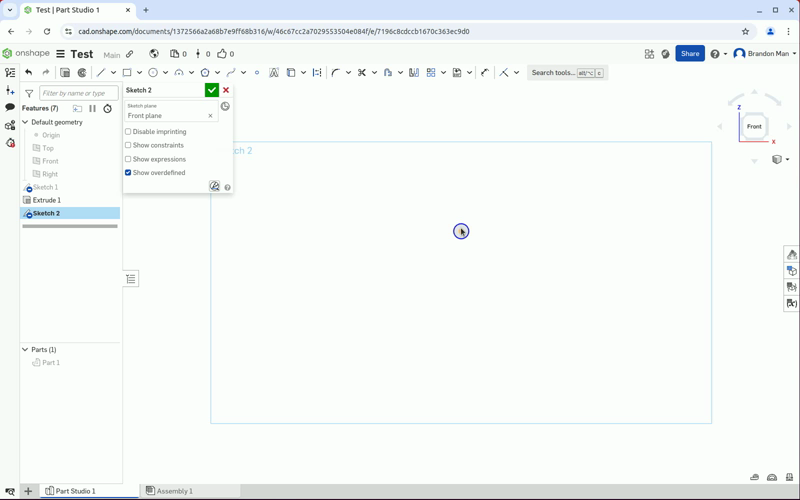
scroll(6)
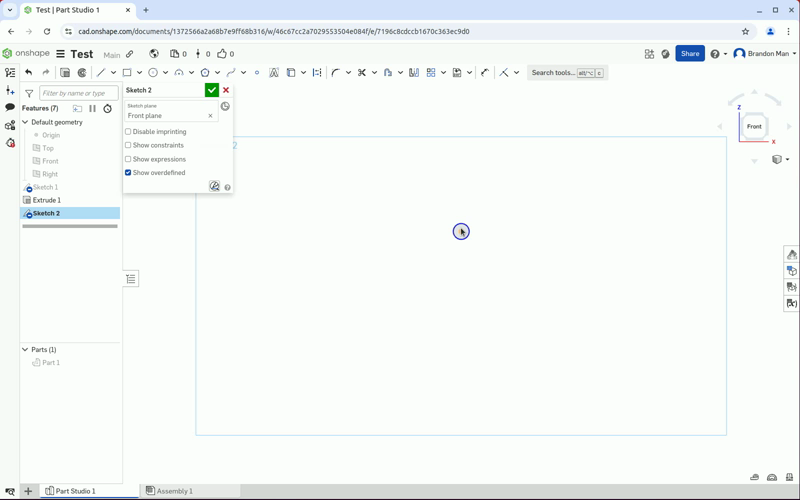
scroll(6)
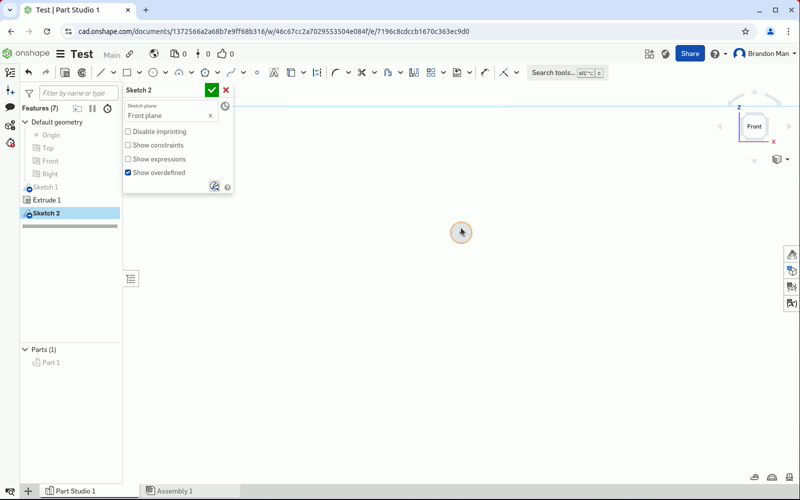
scroll(6)
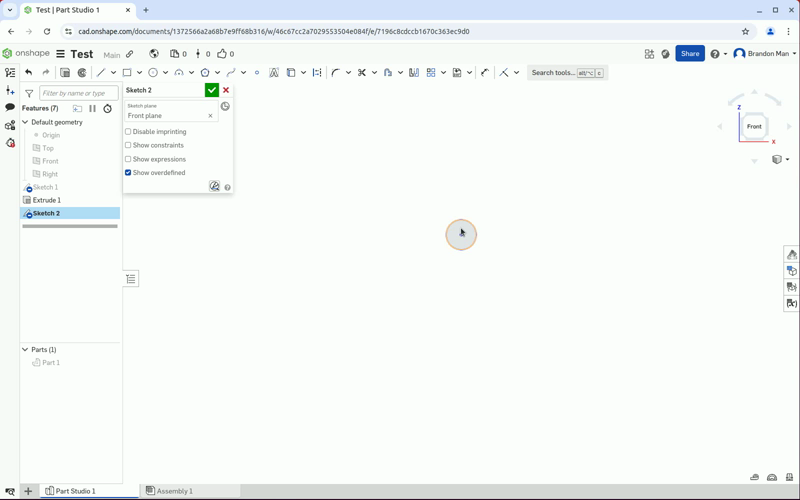
scroll(6)
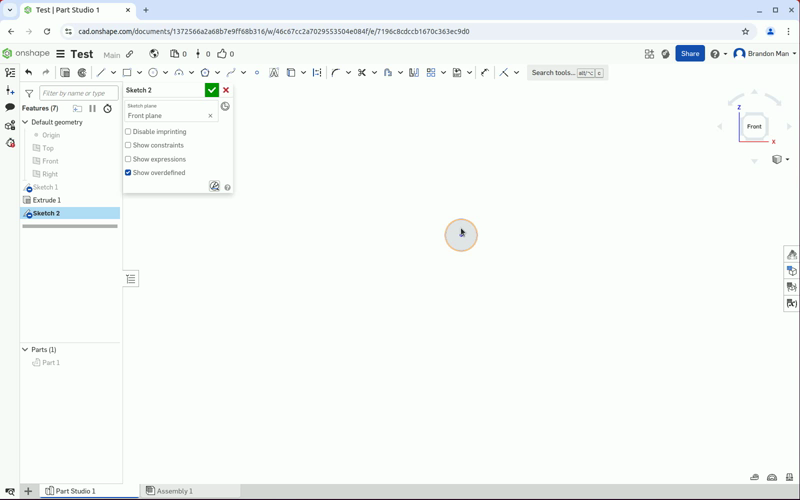
scroll(6)
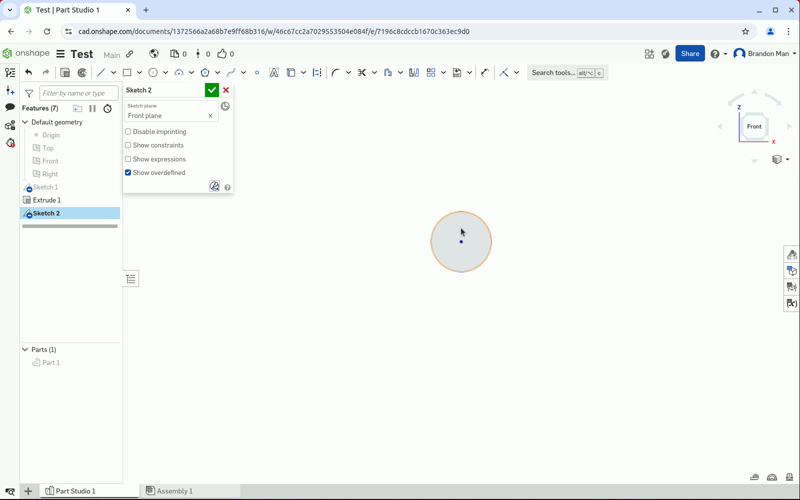
scroll(6)
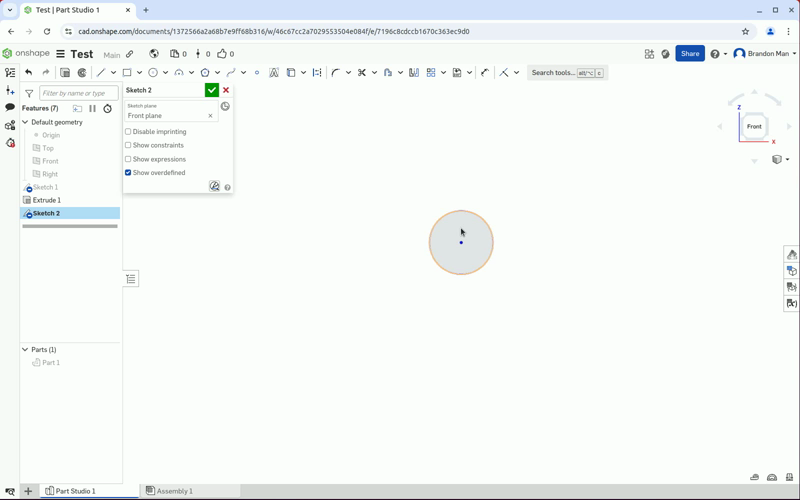
scroll(6)
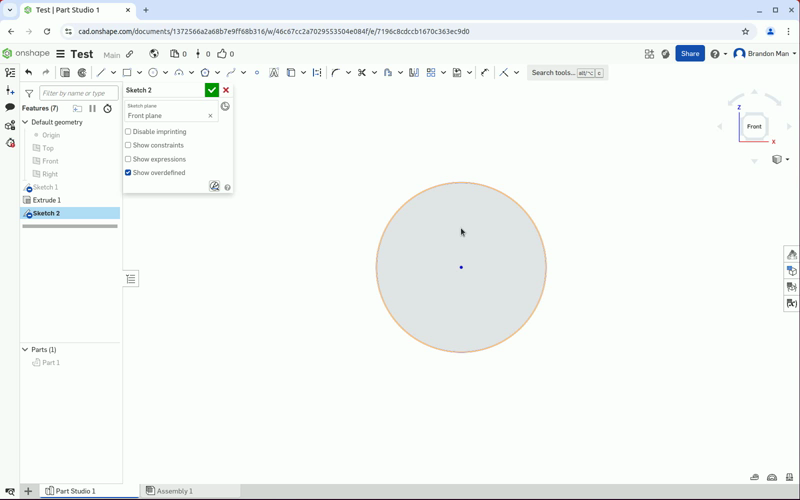
click(461, 227)
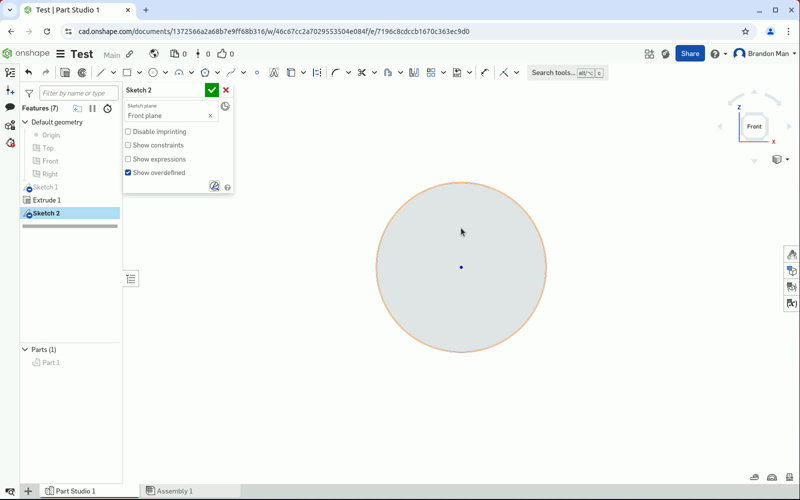
scroll(-6)
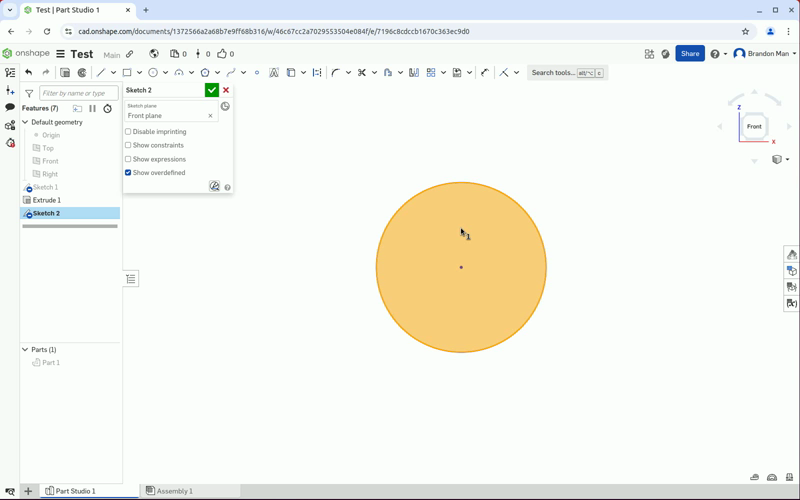
scroll(-6)
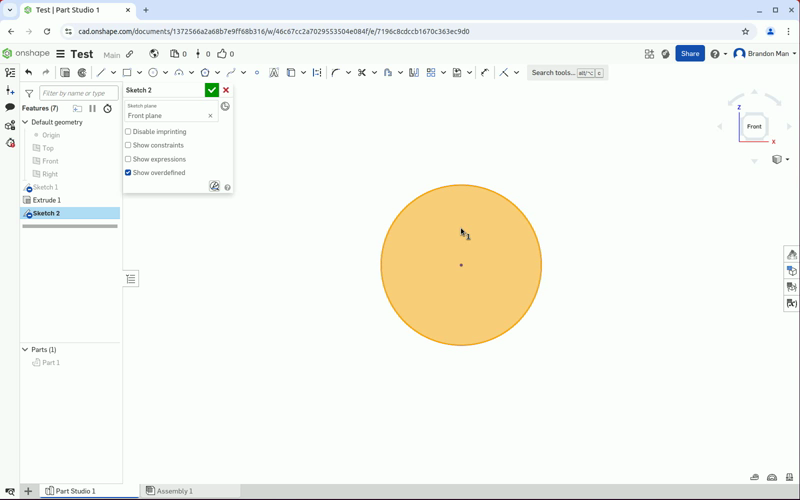
scroll(-6)
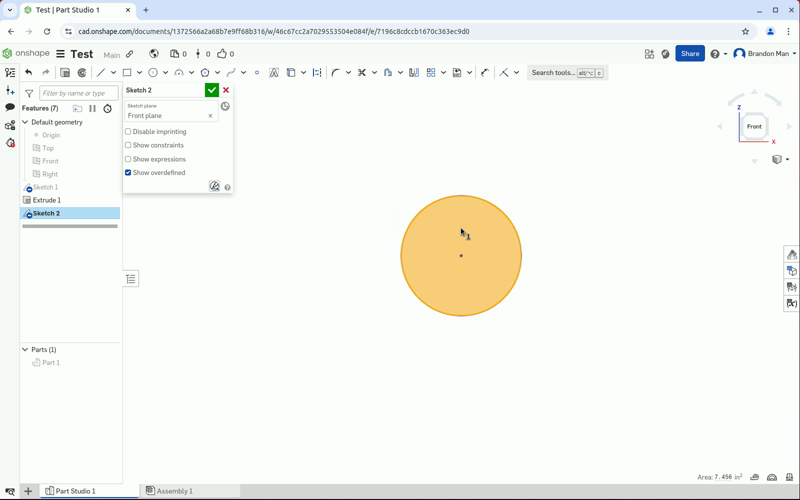
scroll(-6)
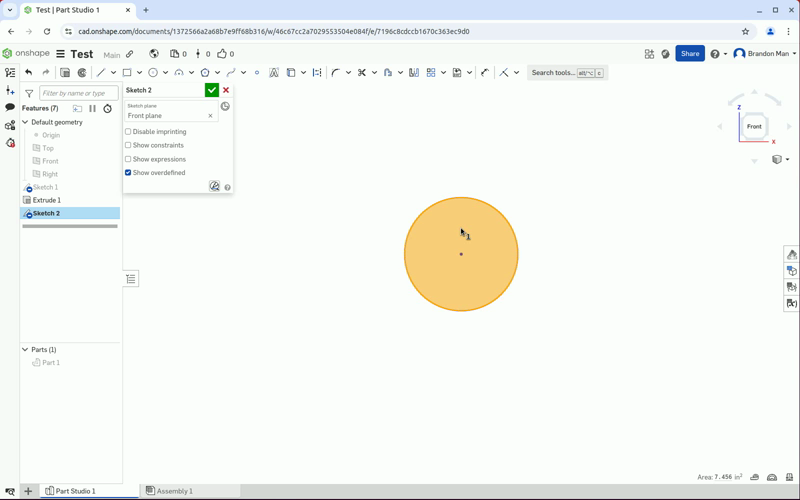
scroll(-6)
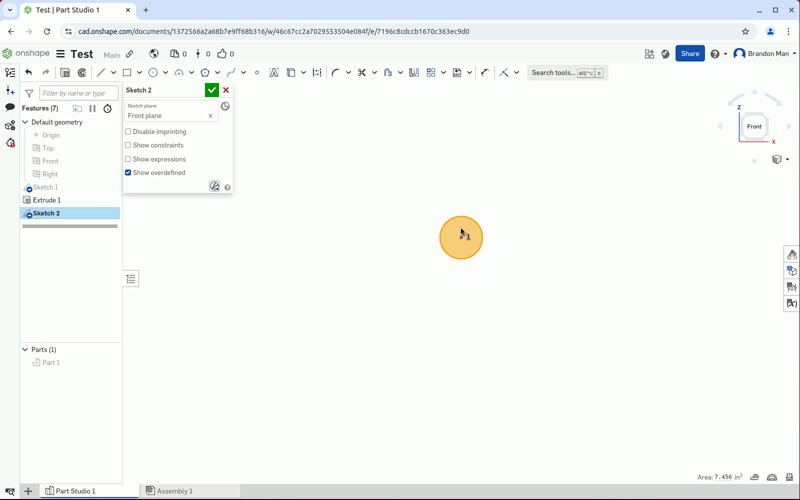
scroll(-6)
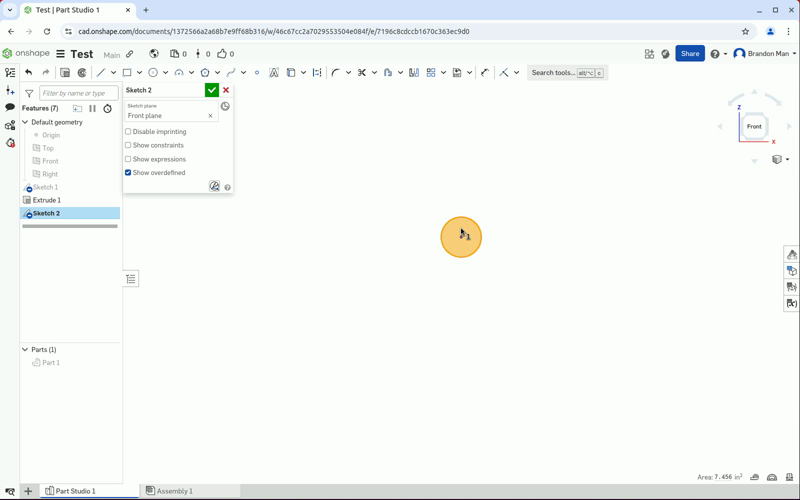
scroll(-6)
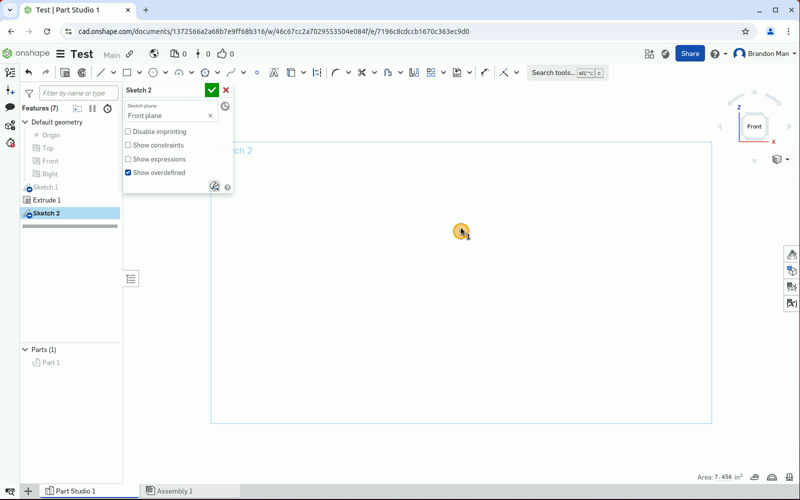
mouse_move(73, 352)
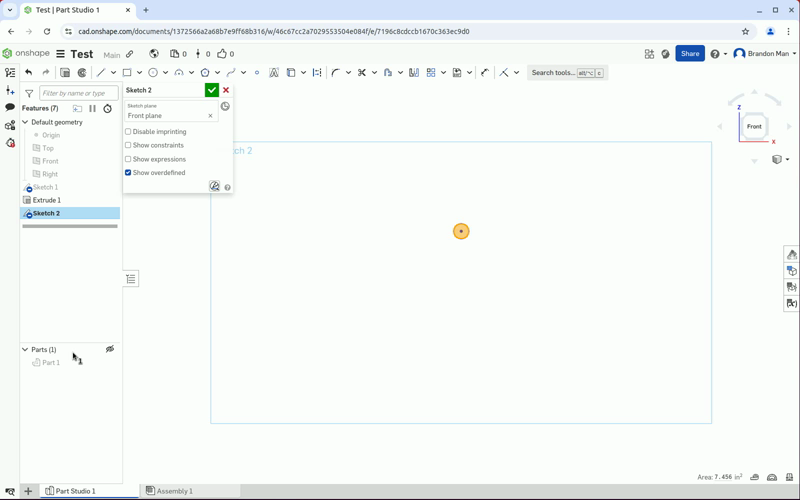
key(shift+y)
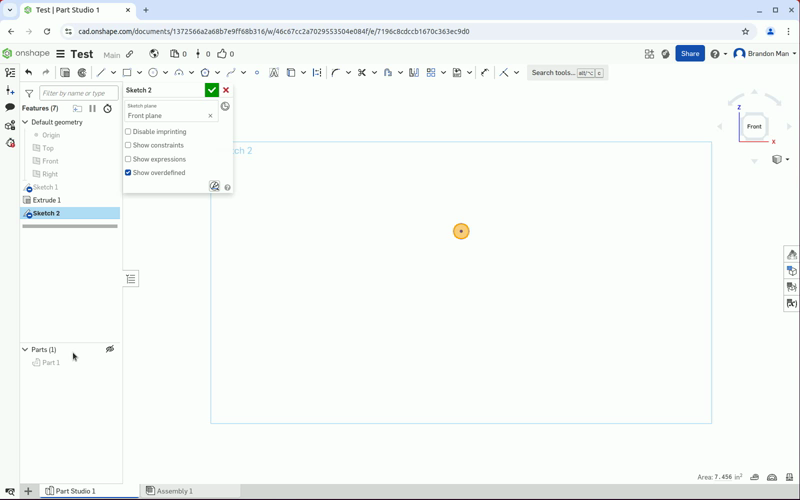
key(shift+e)
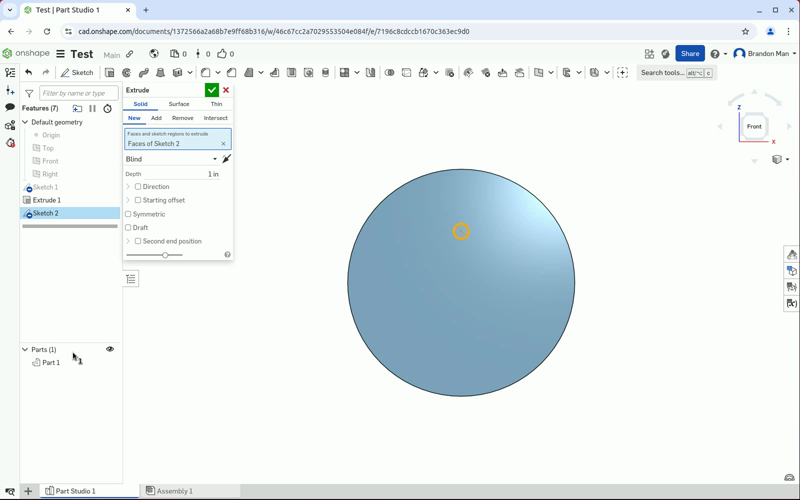
mouse_move(143, 106)
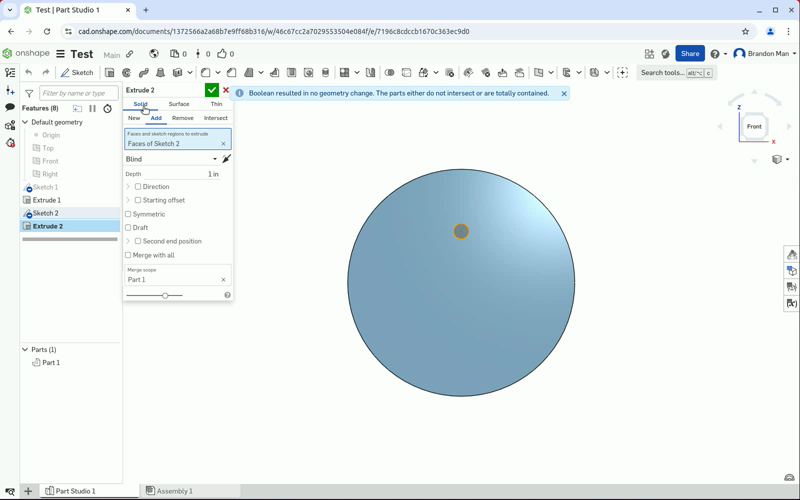
click(143, 106)
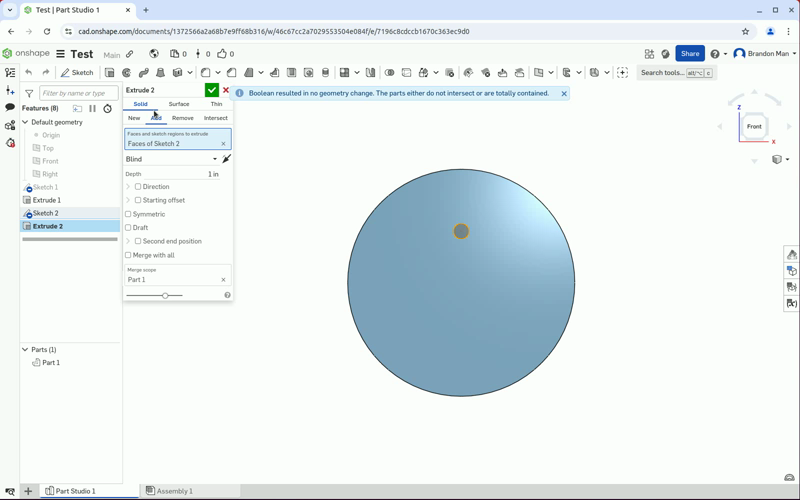
mouse_move(186, 120)
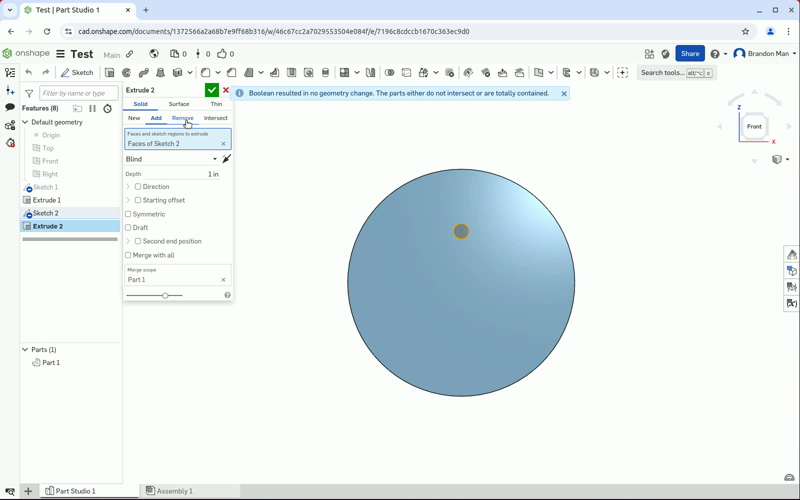
click(186, 120)
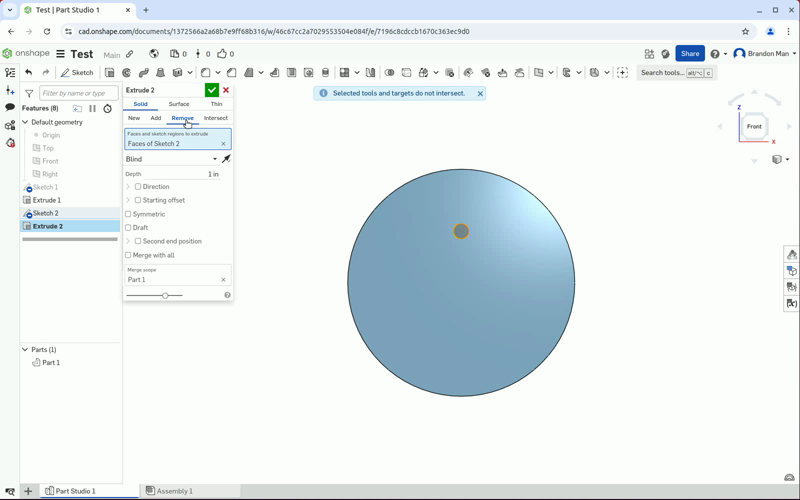
key(tab, 4)
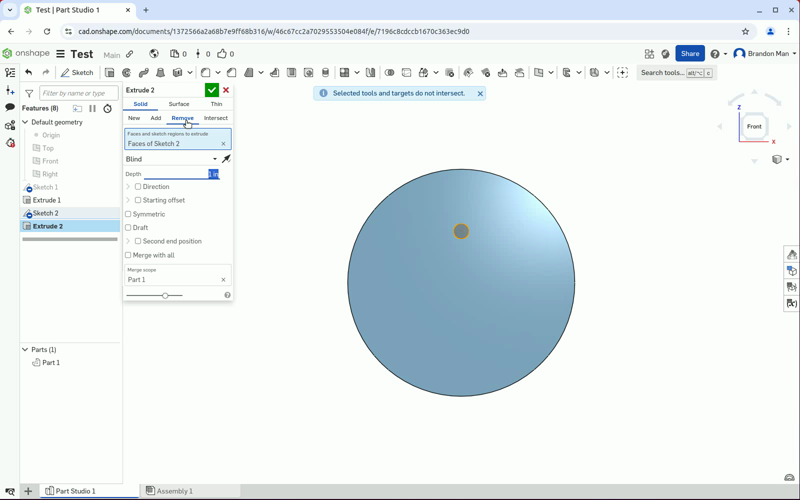
text(-30.57)
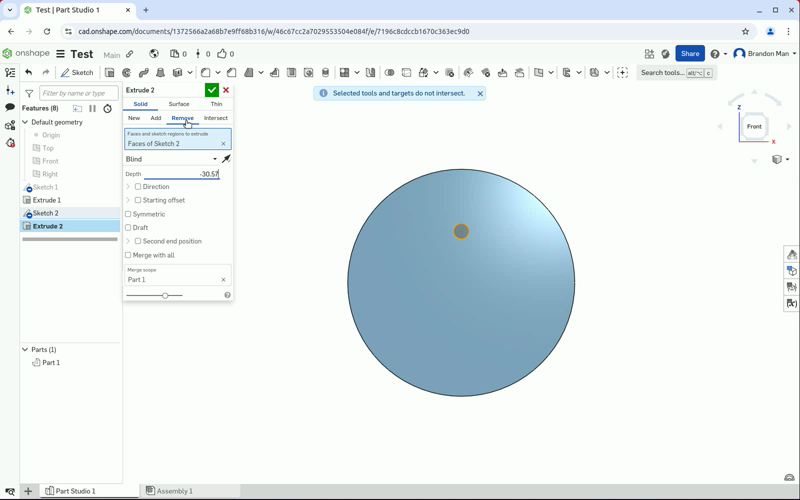
key(tab, 6)
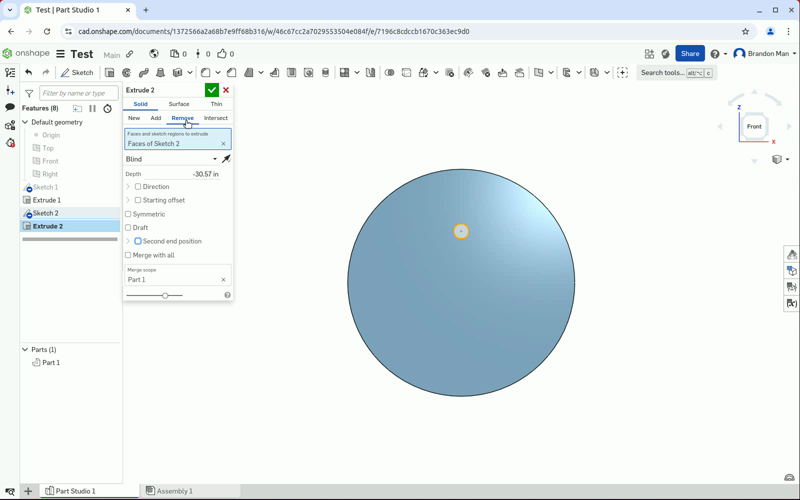
key(space)
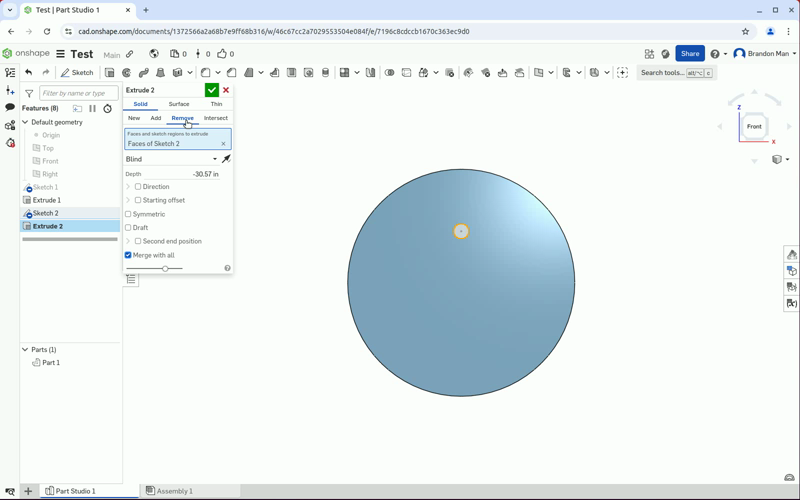
key(enter)
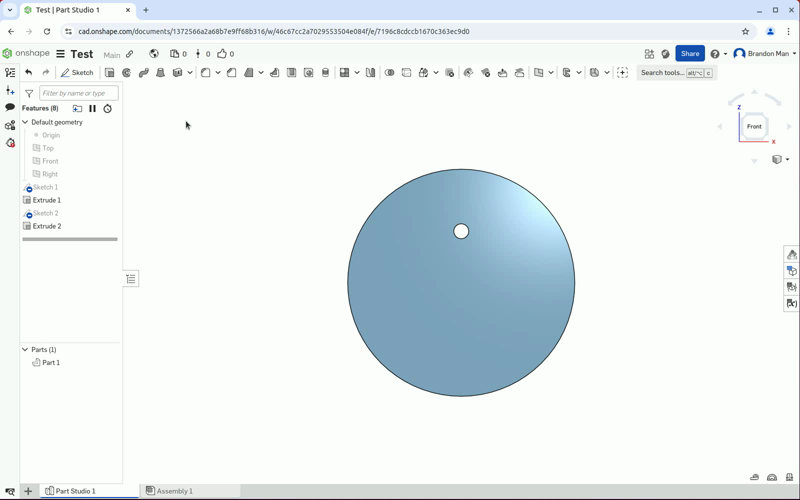
key(shift+h)
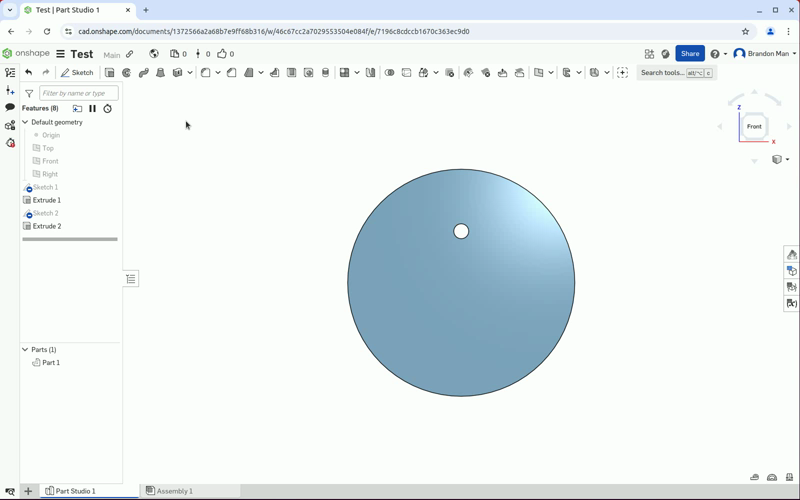
key(shift+h)
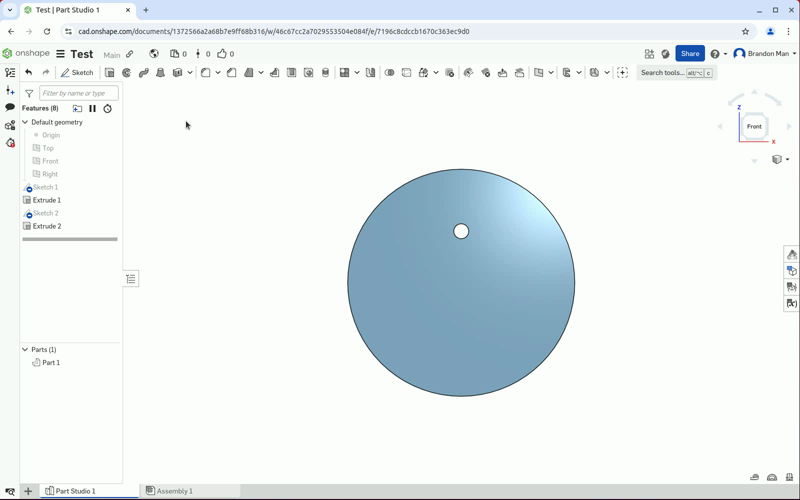
mouse_move(73, 189)
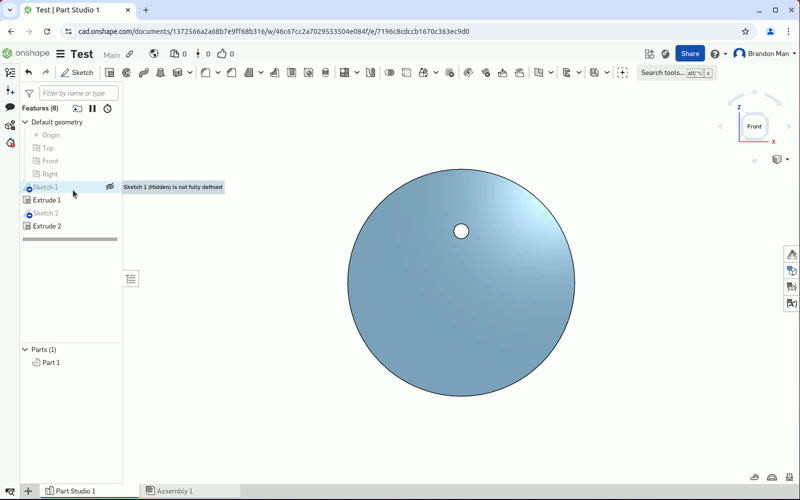
click(73, 189)
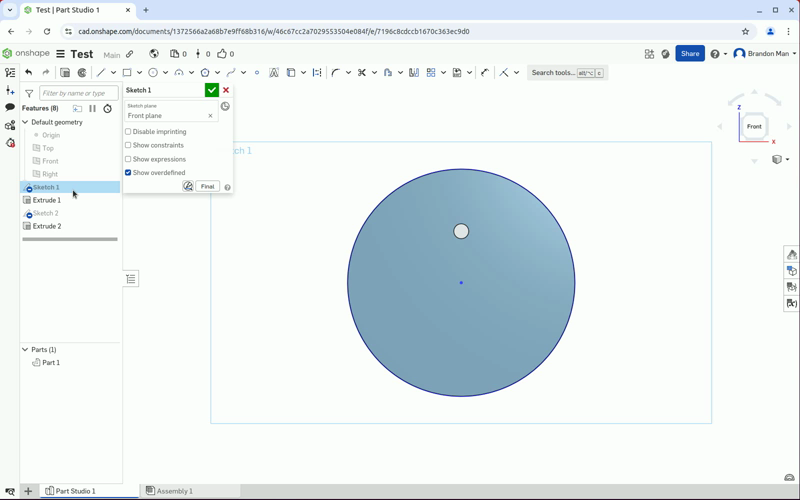
mouse_move(229, 92)
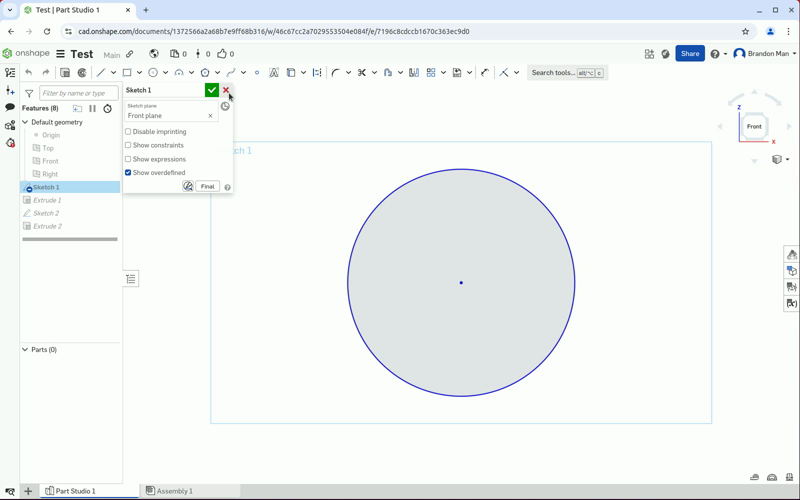
click(229, 92)
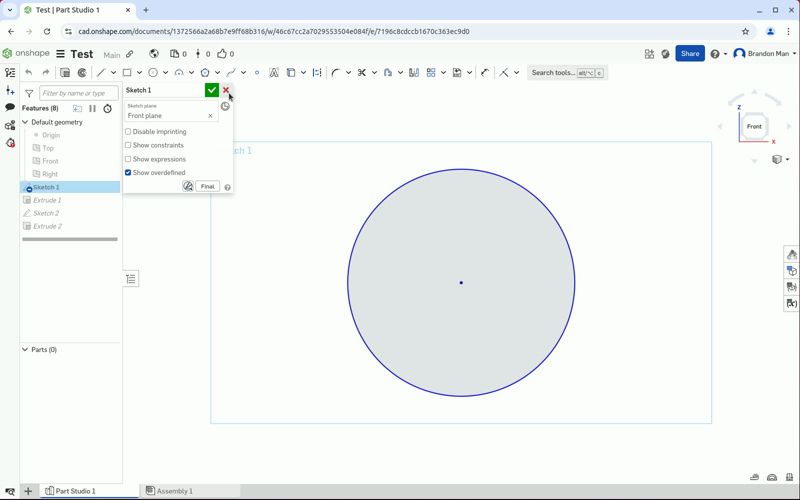
key(shift+s)
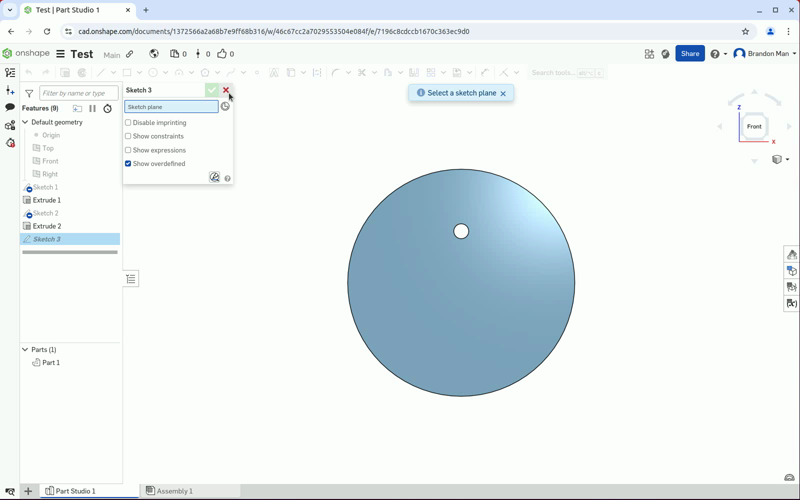
mouse_move(73, 163)
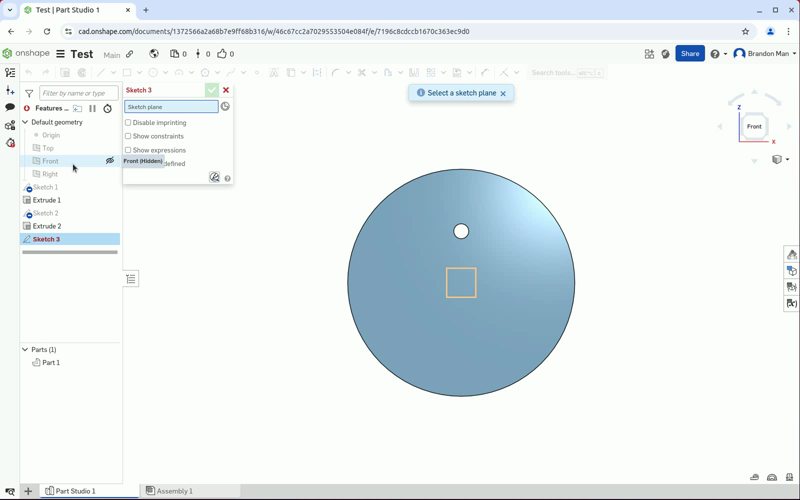
click(73, 163)
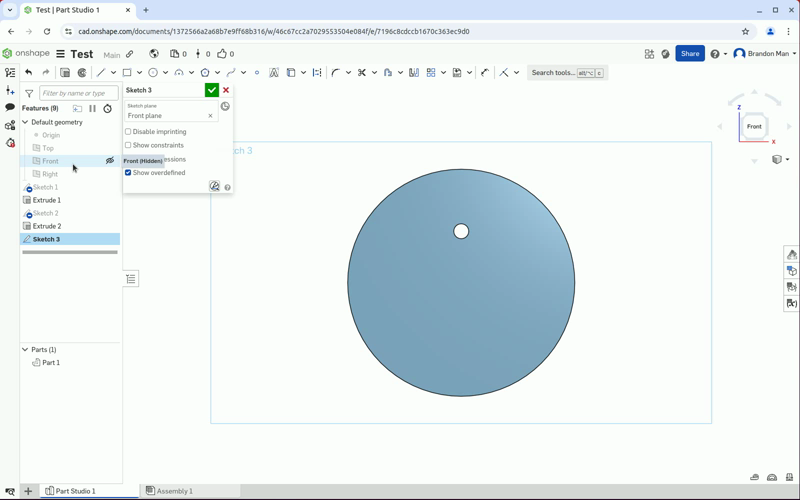
mouse_move(73, 352)
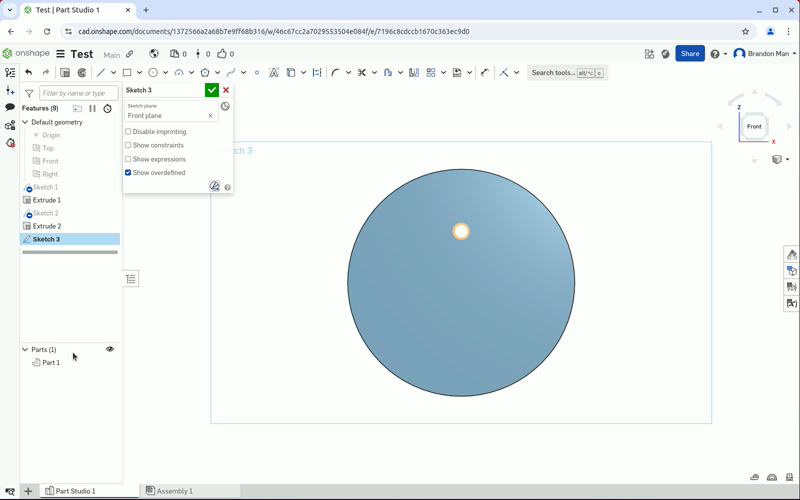
key(y)
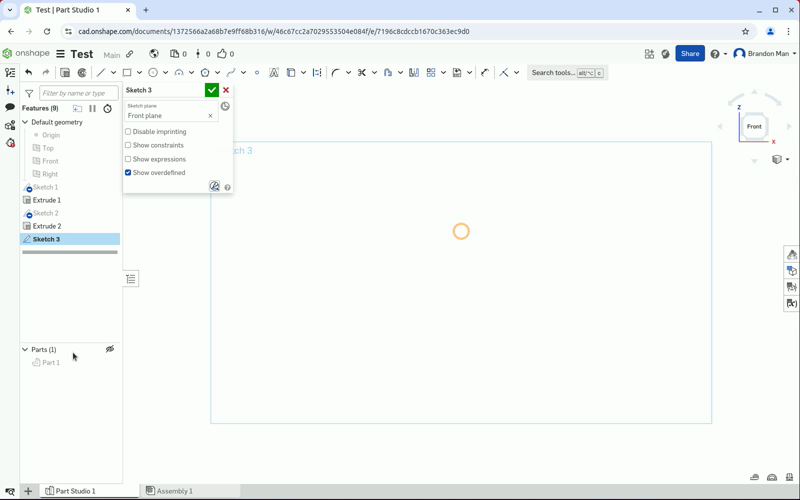
key(l)
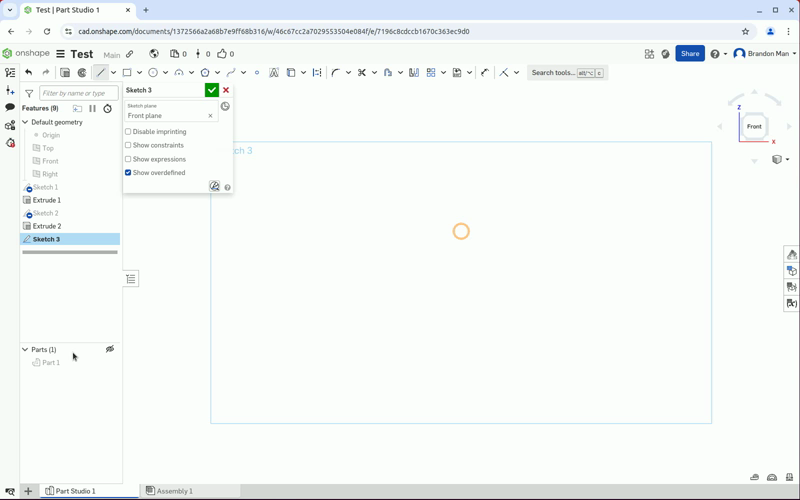
key_down(shift)
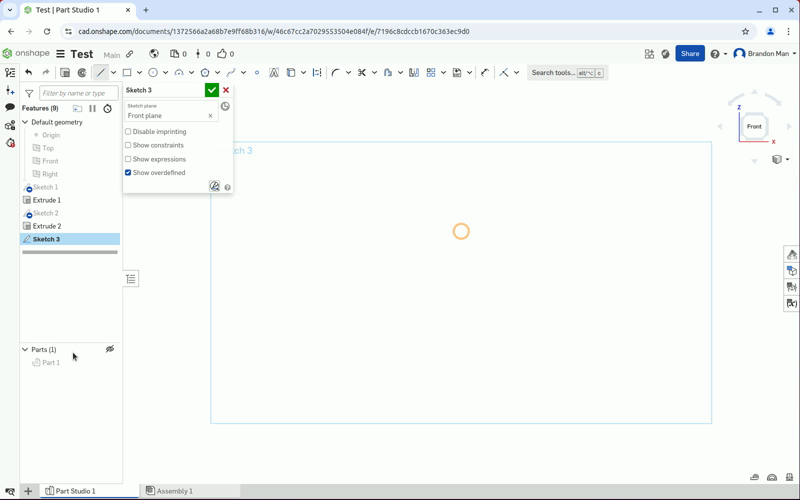
mouse_move(458, 224)
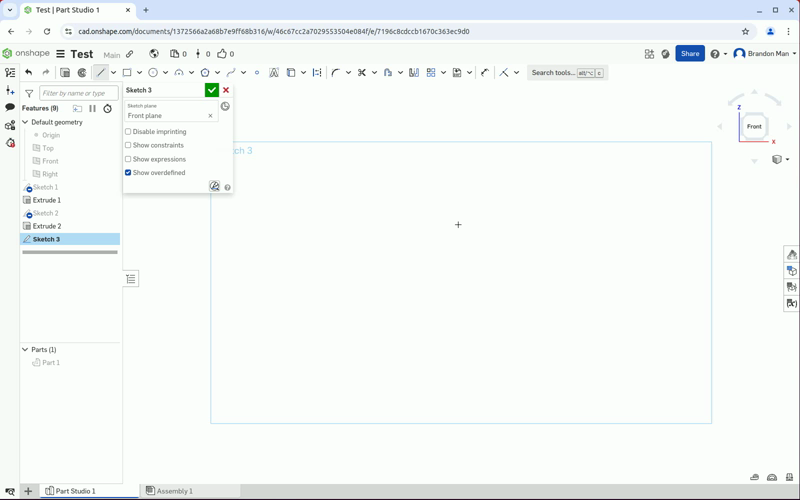
click(458, 224)
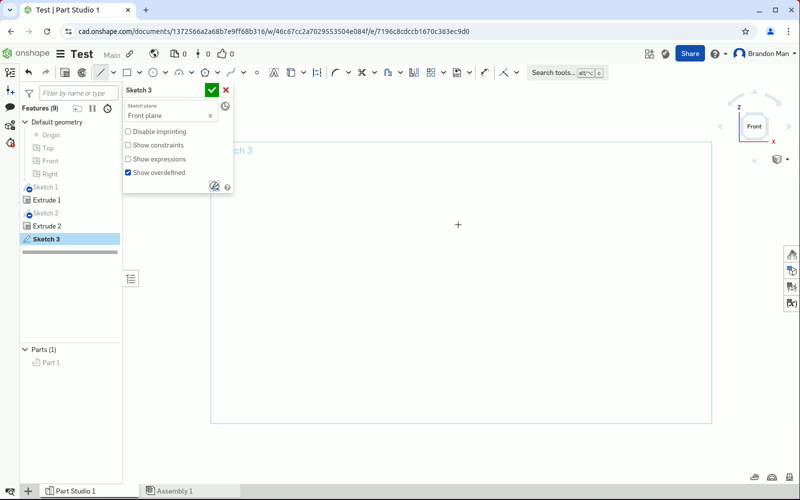
key_up(shift)
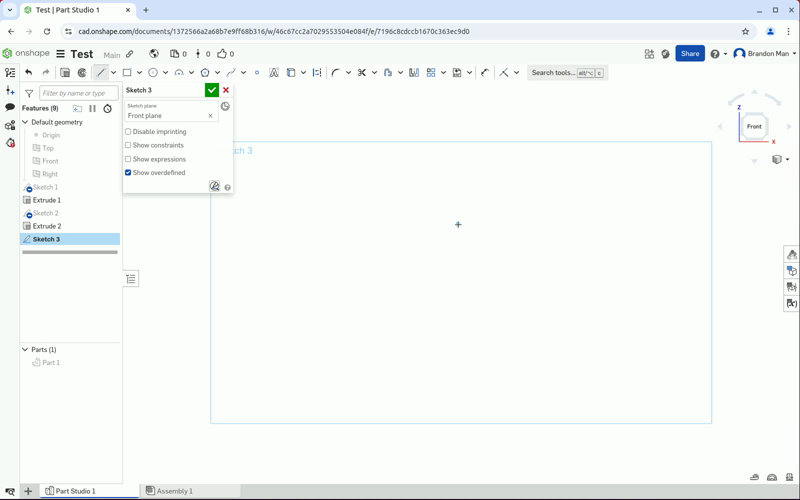
key_down(shift)
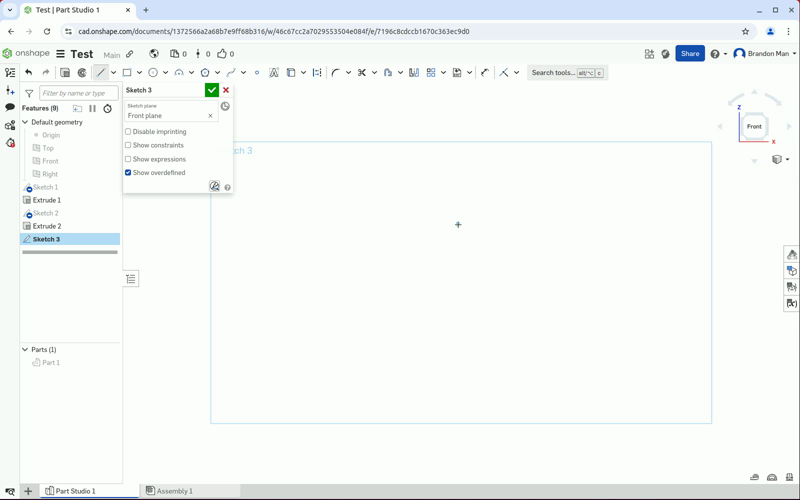
mouse_move(488, 224)
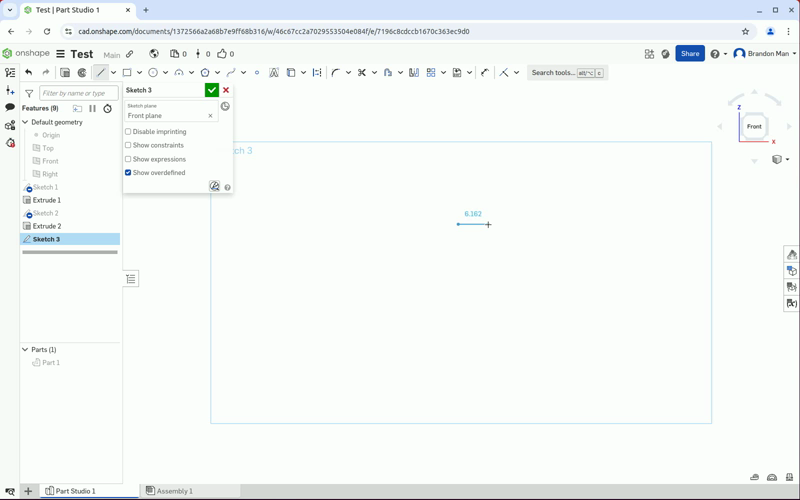
mouse_move(462, 224)
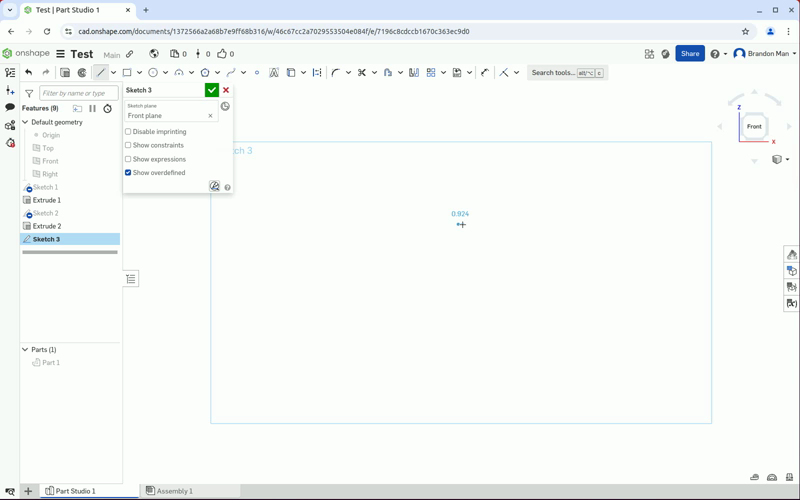
scroll(6)
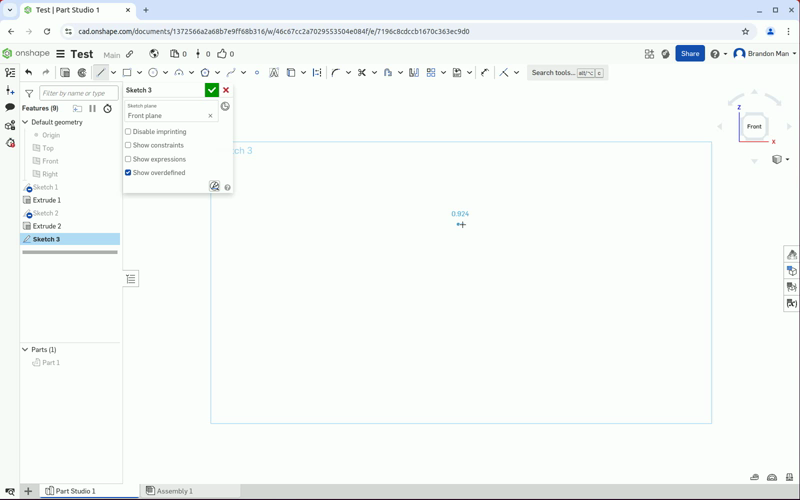
scroll(6)
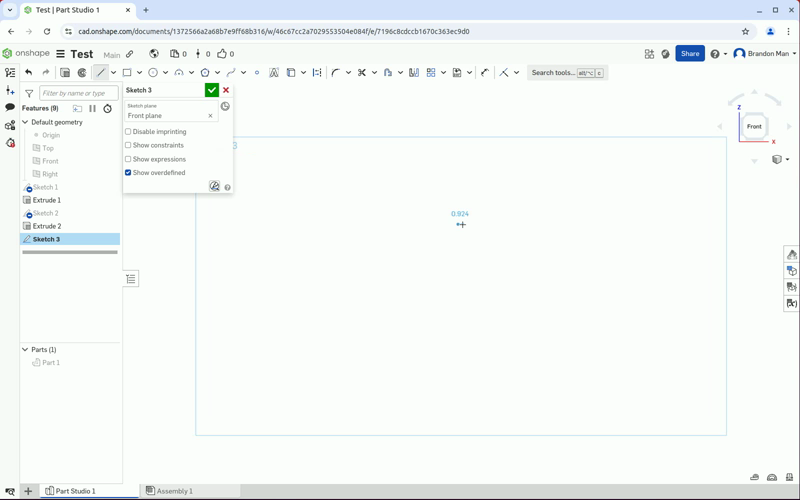
scroll(6)
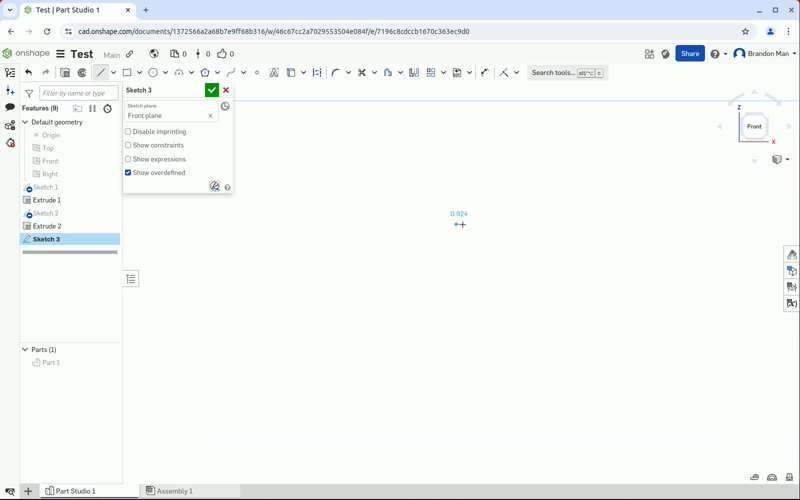
scroll(6)
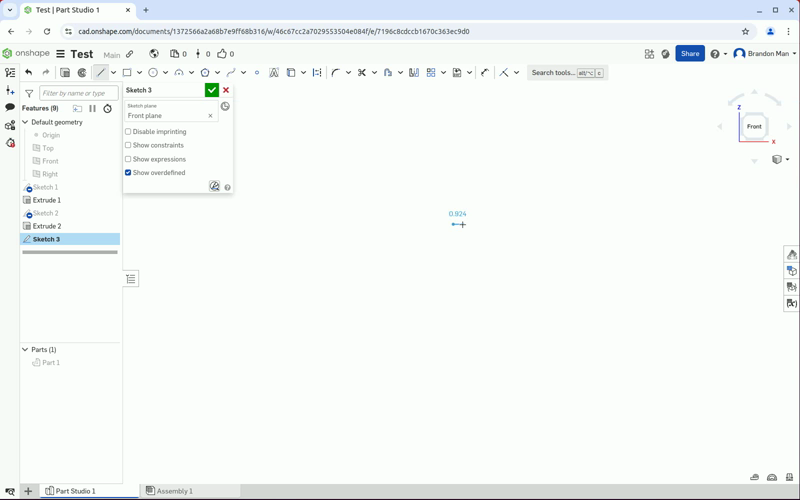
scroll(6)
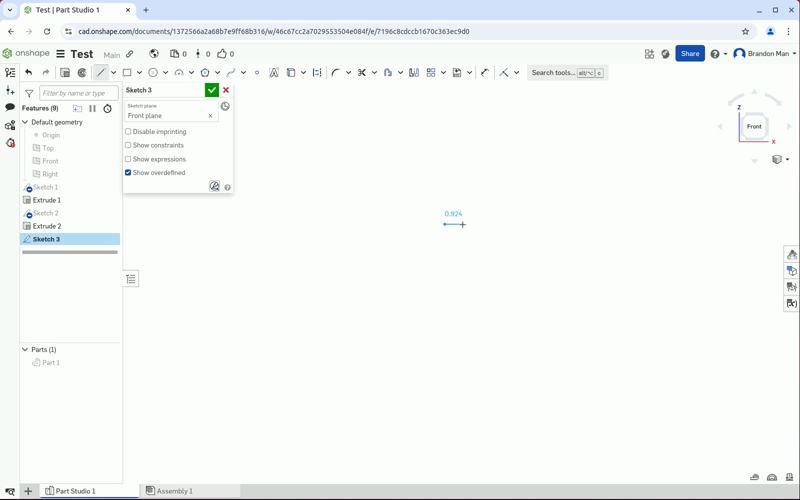
scroll(6)
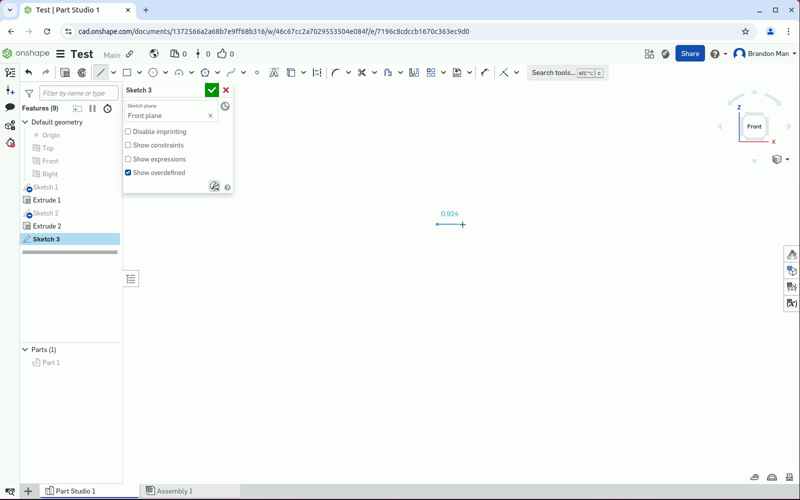
scroll(6)
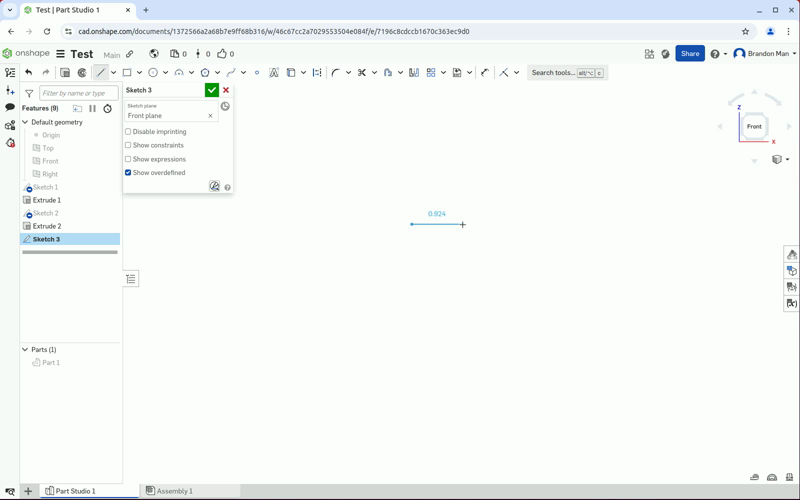
click(462, 224)
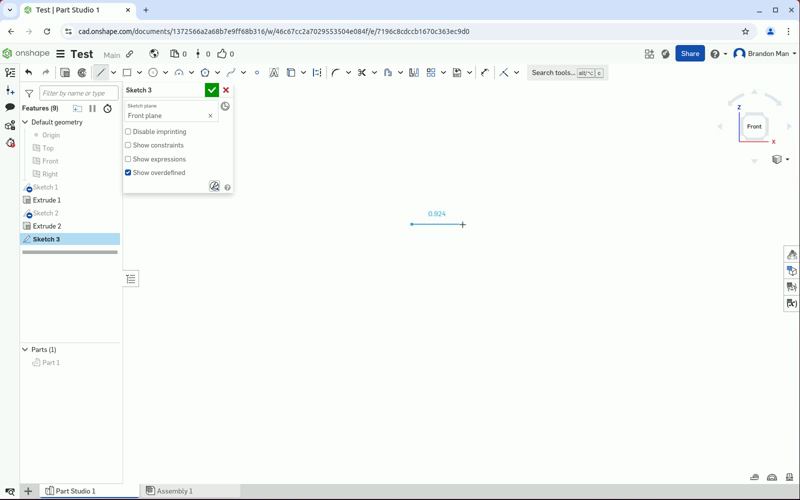
scroll(-6)
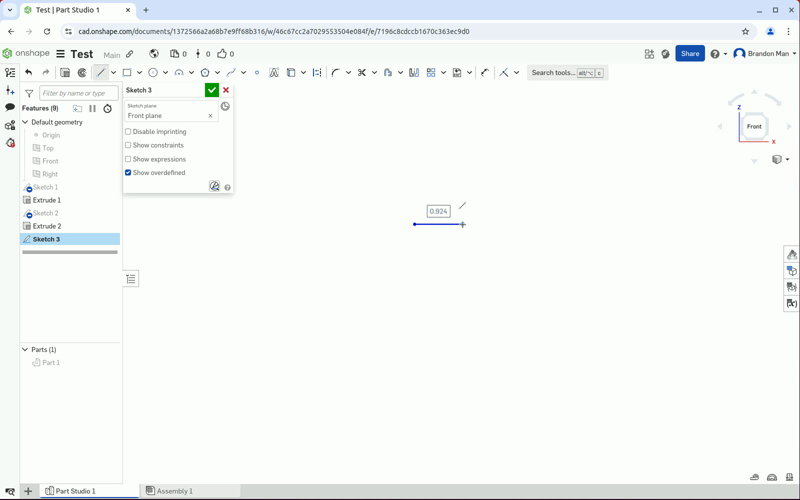
scroll(-6)
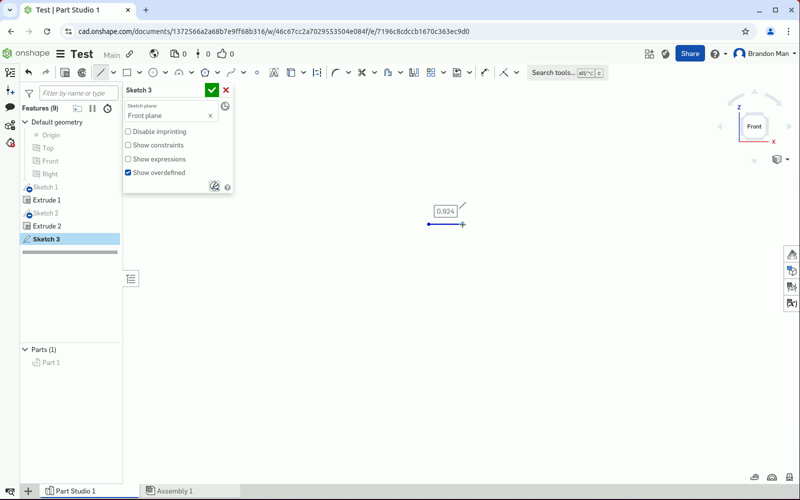
scroll(-6)
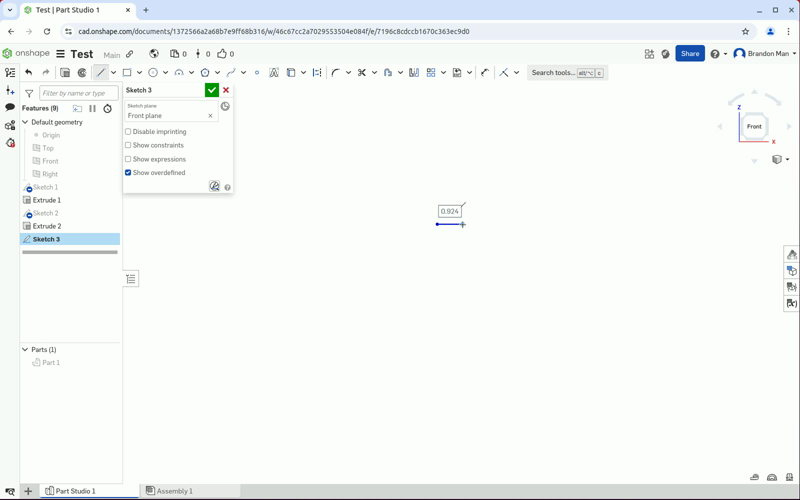
scroll(-6)
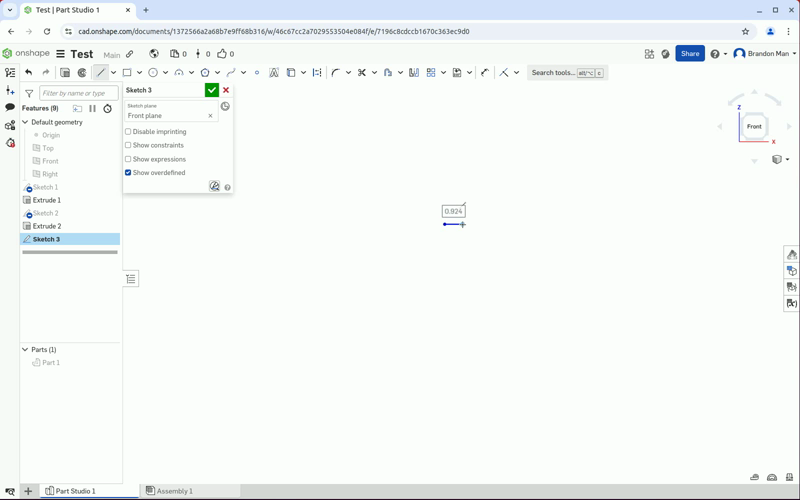
scroll(-6)
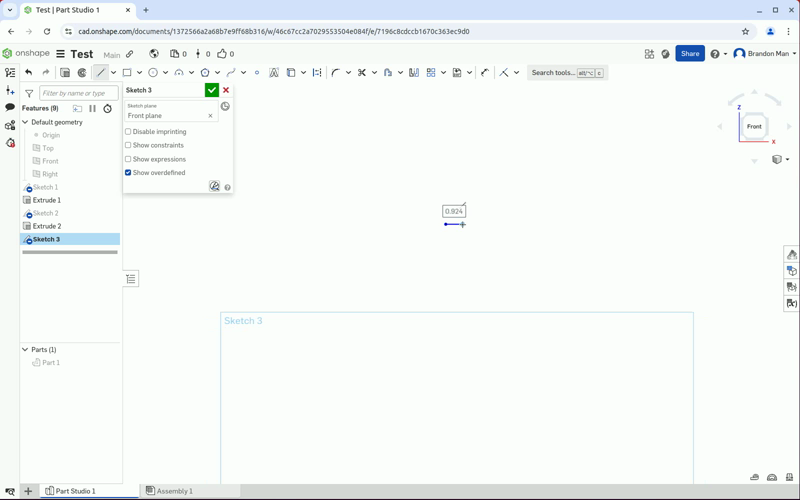
scroll(-6)
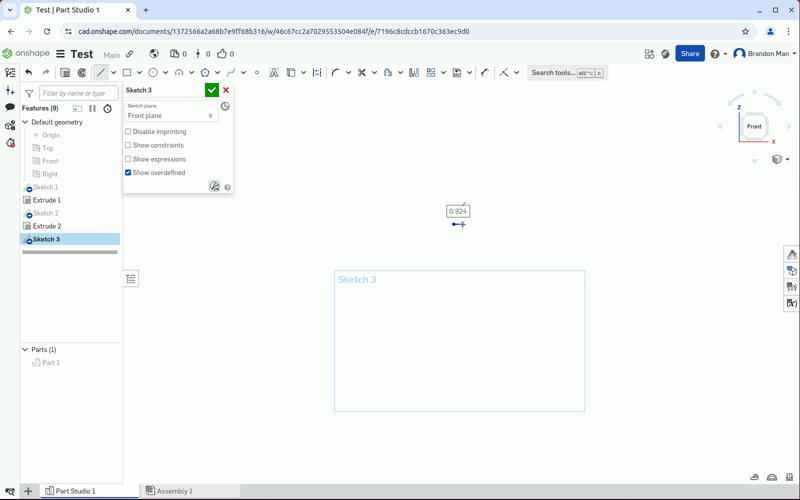
scroll(-6)
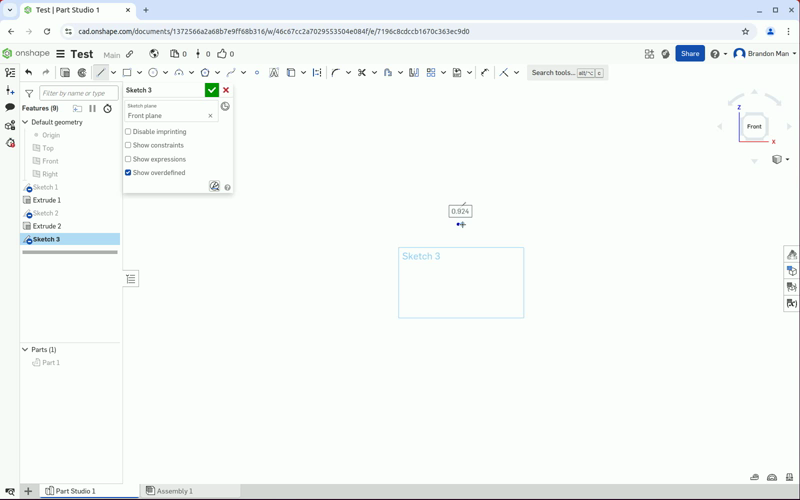
key_up(shift)
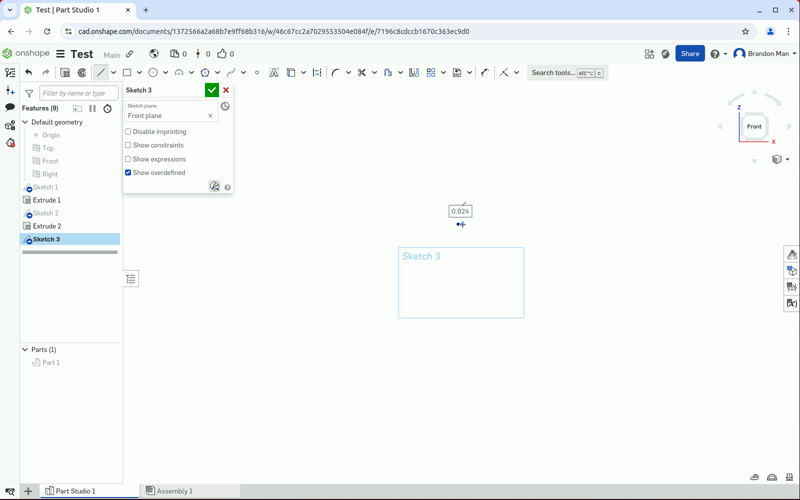
key_down(shift)
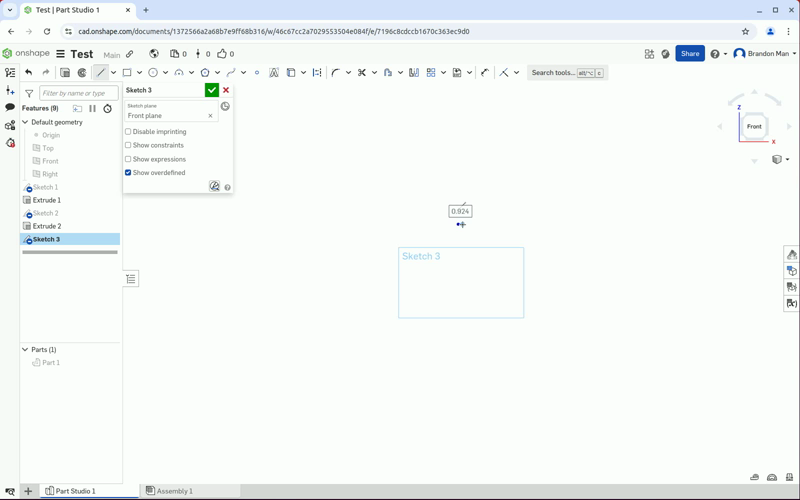
mouse_move(492, 224)
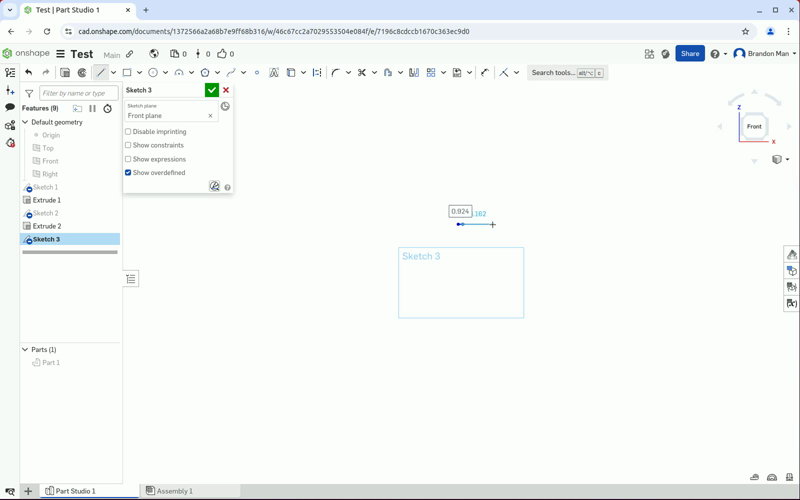
mouse_move(462, 166)
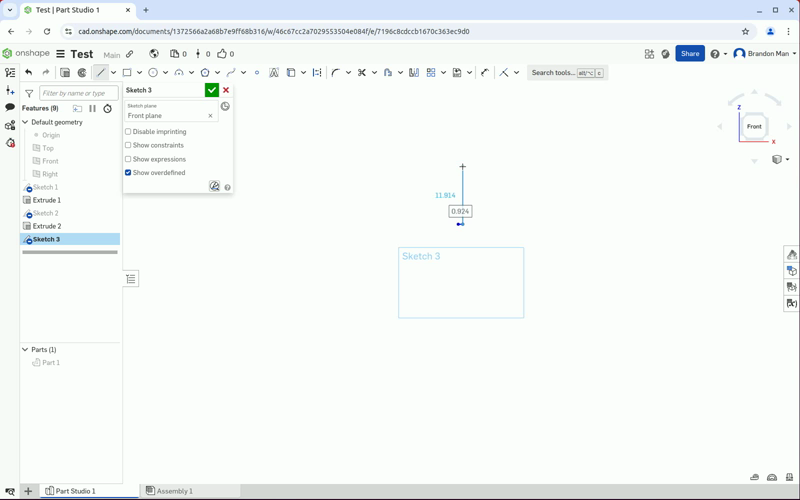
click(462, 166)
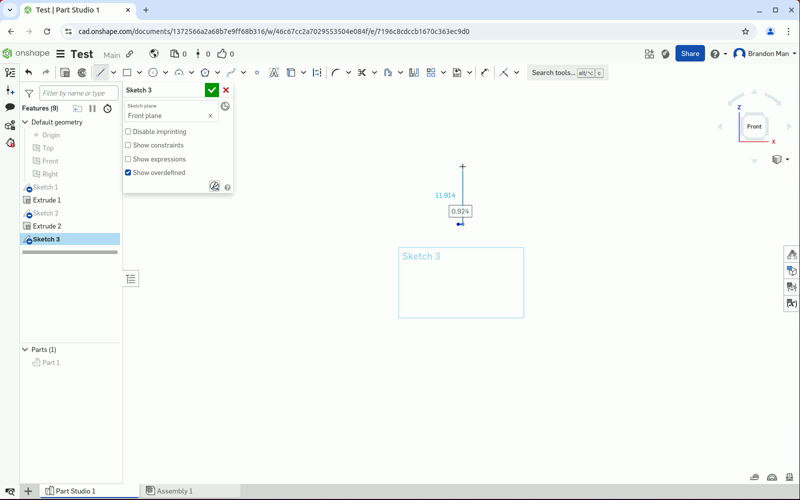
key_up(shift)
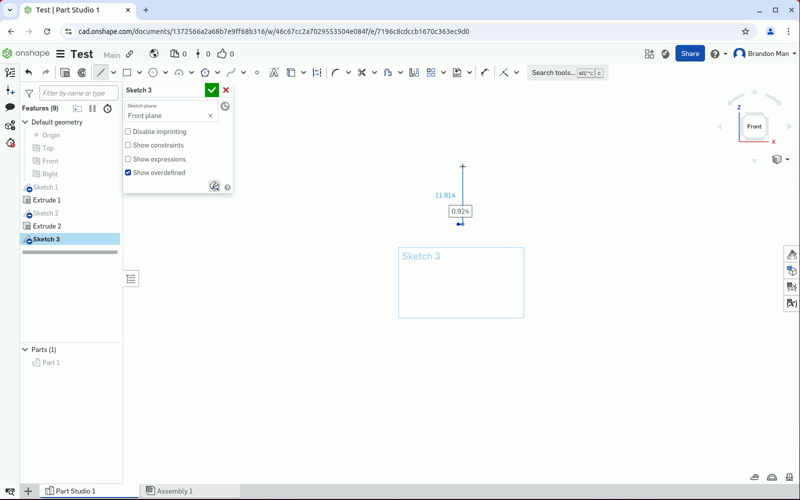
key_down(shift)
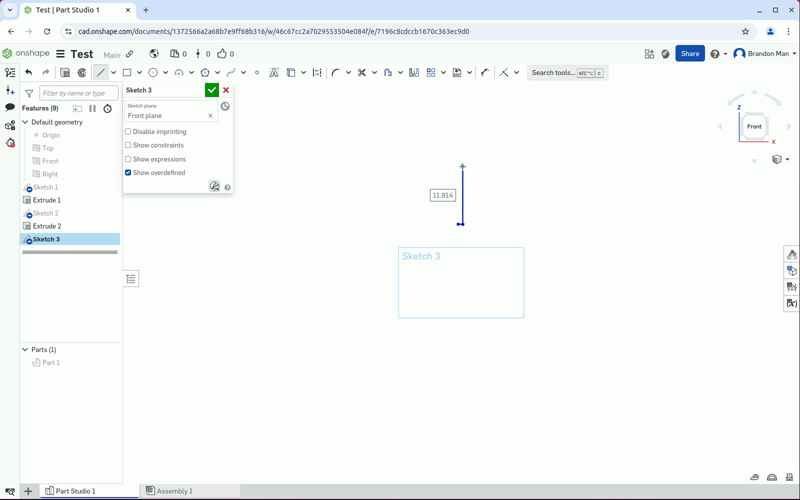
mouse_move(492, 166)
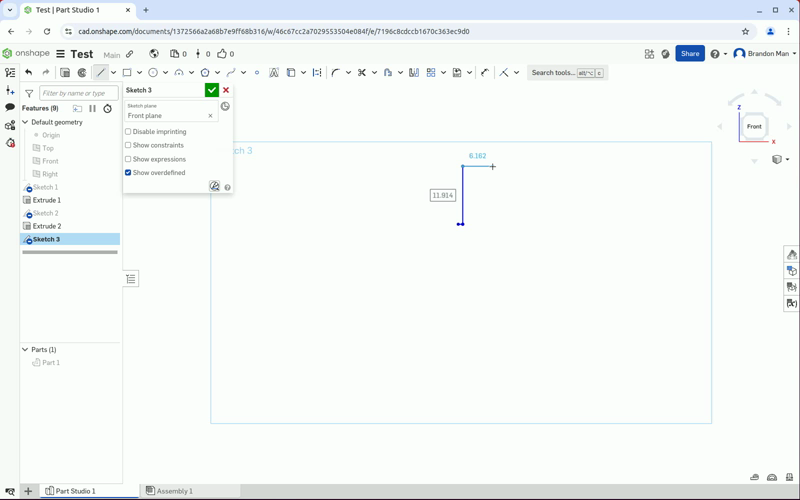
mouse_move(458, 166)
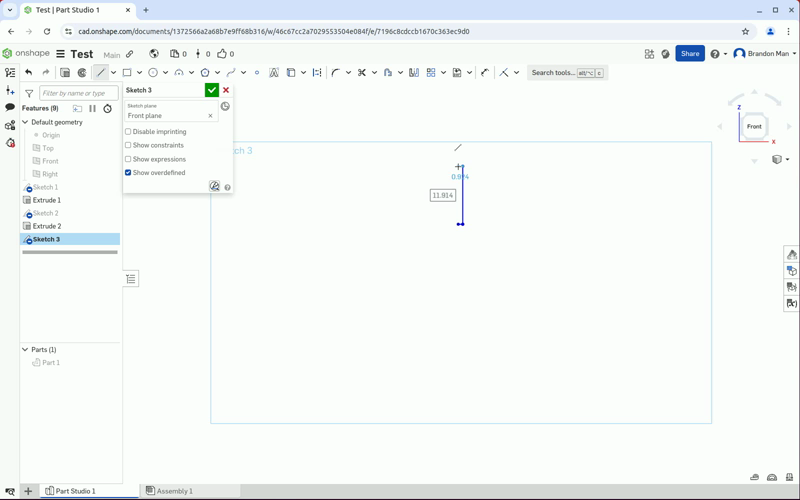
scroll(6)
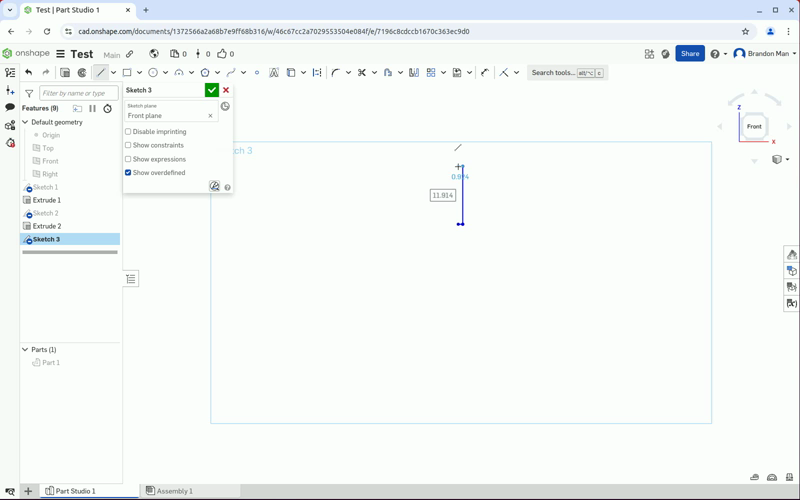
scroll(6)
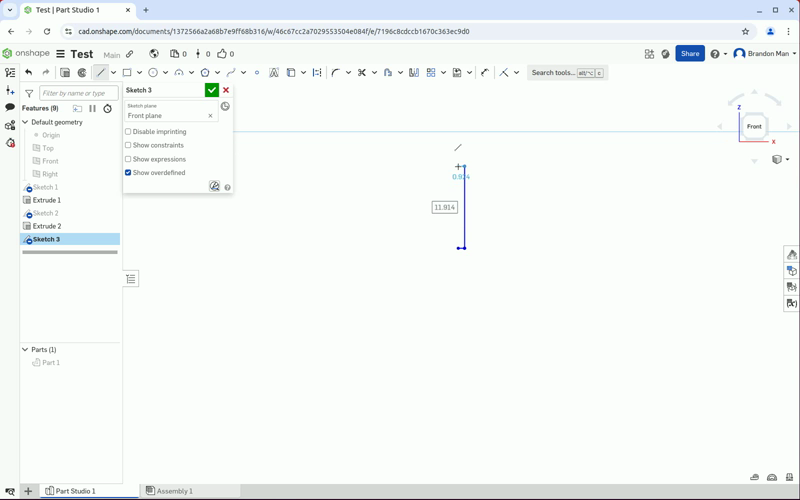
scroll(6)
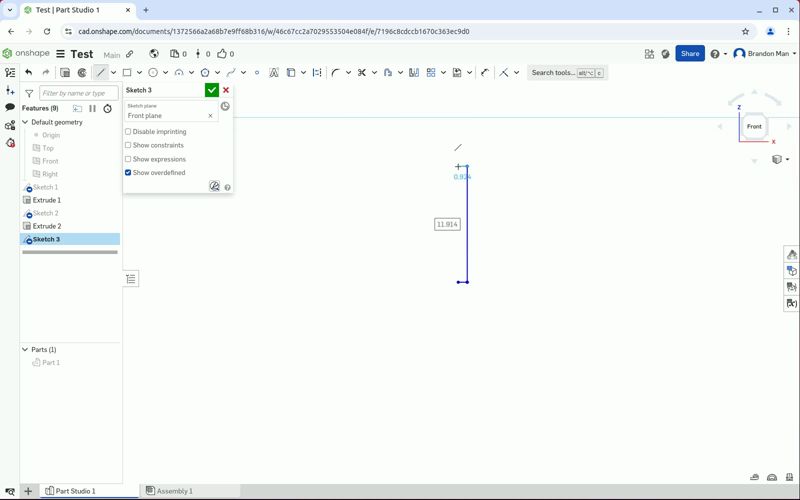
scroll(6)
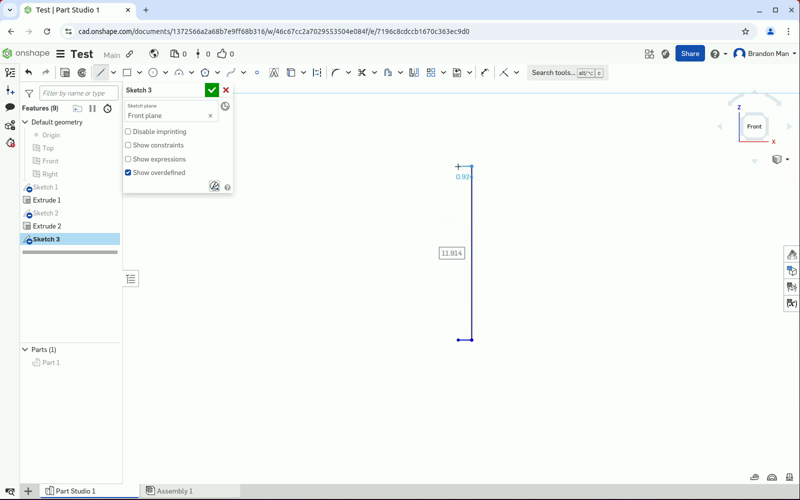
scroll(6)
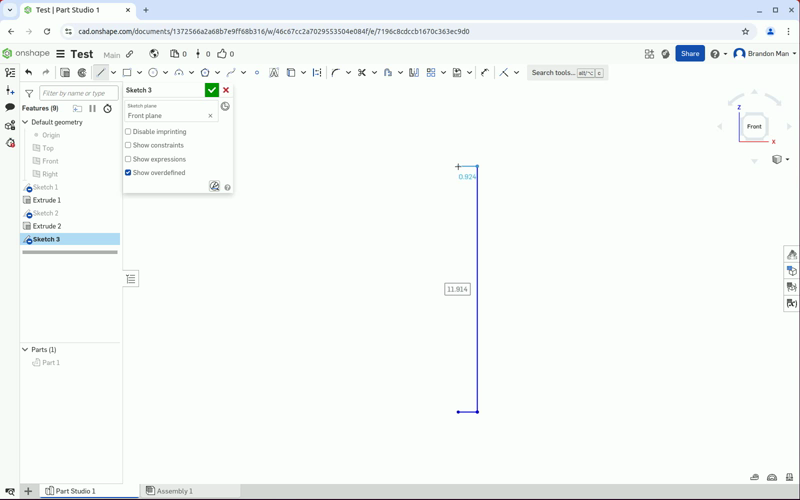
scroll(6)
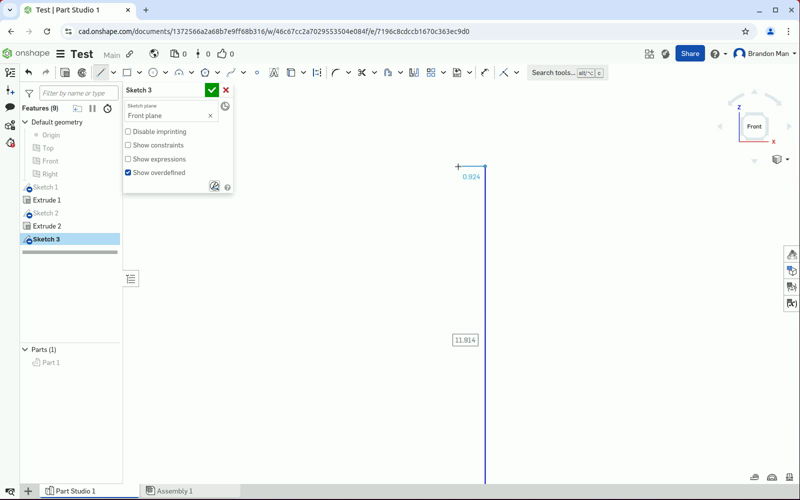
scroll(6)
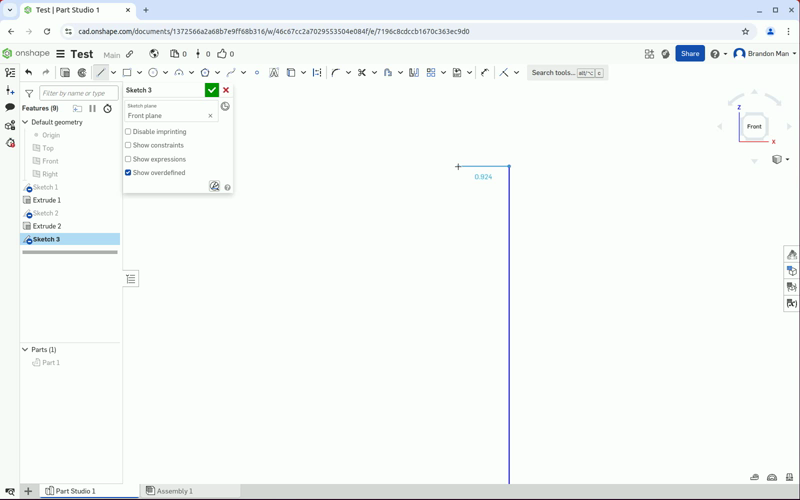
click(458, 166)
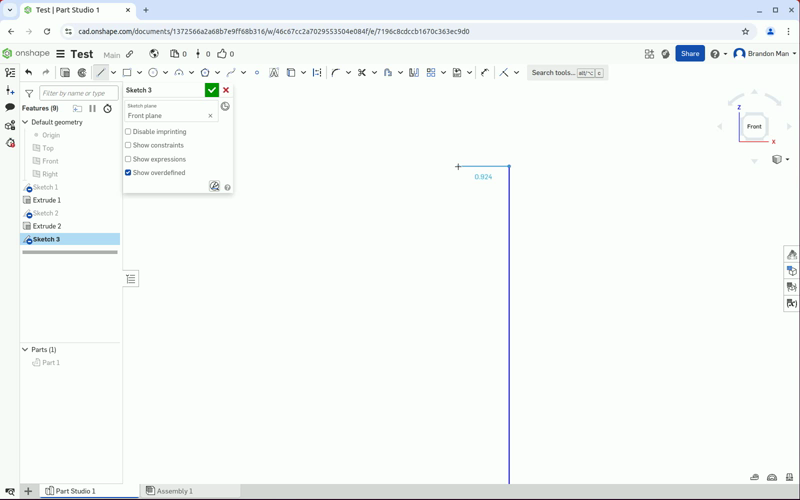
scroll(-6)
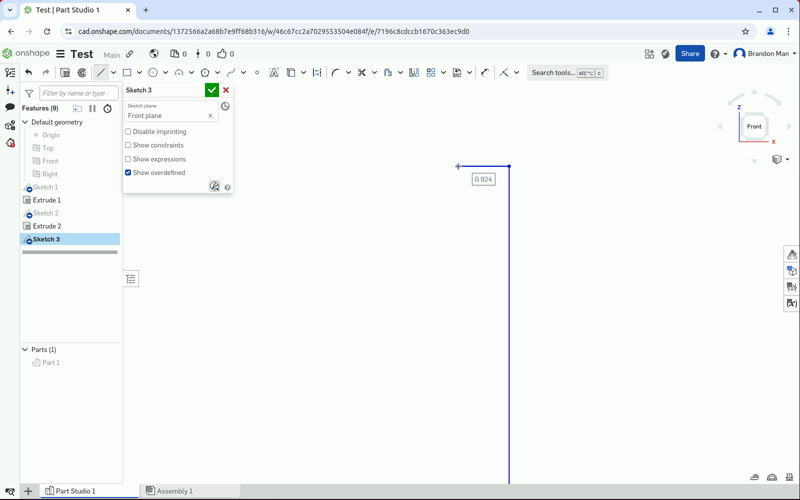
scroll(-6)
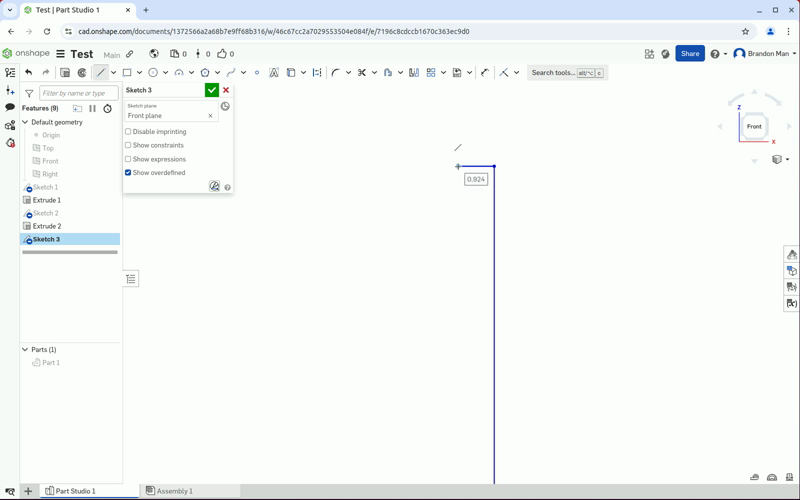
scroll(-6)
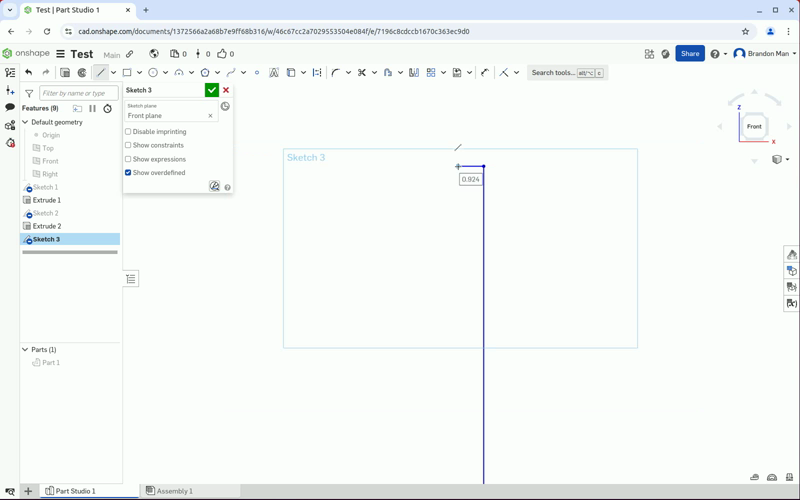
scroll(-6)
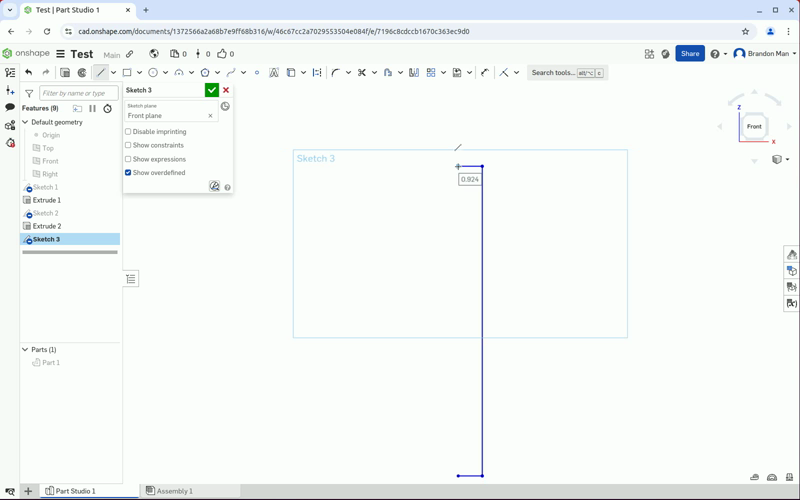
scroll(-6)
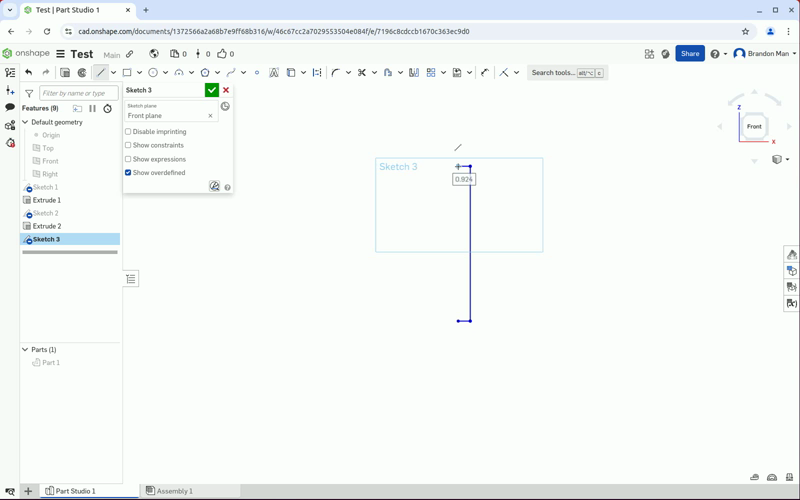
scroll(-6)
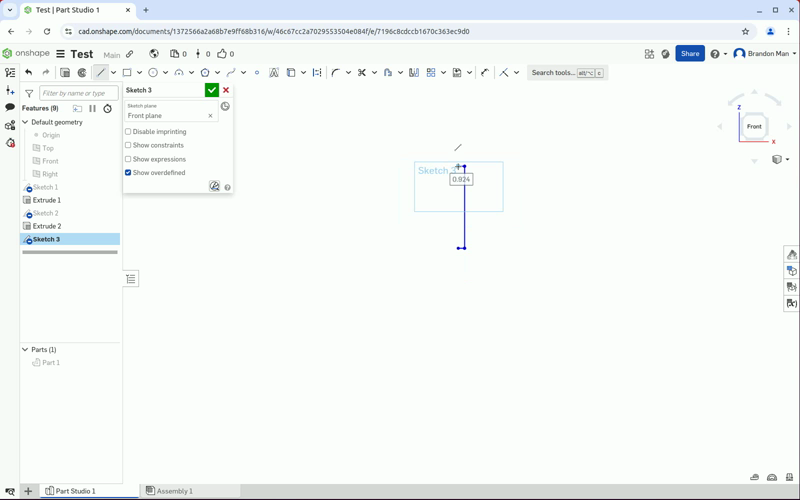
scroll(-6)
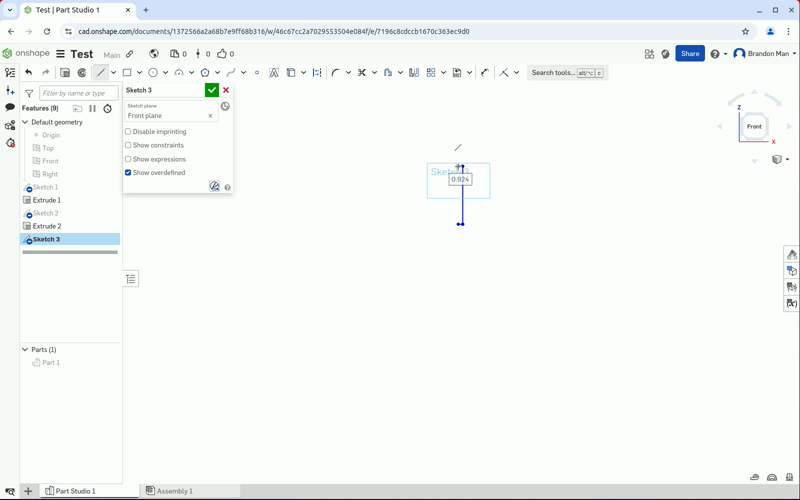
key_up(shift)
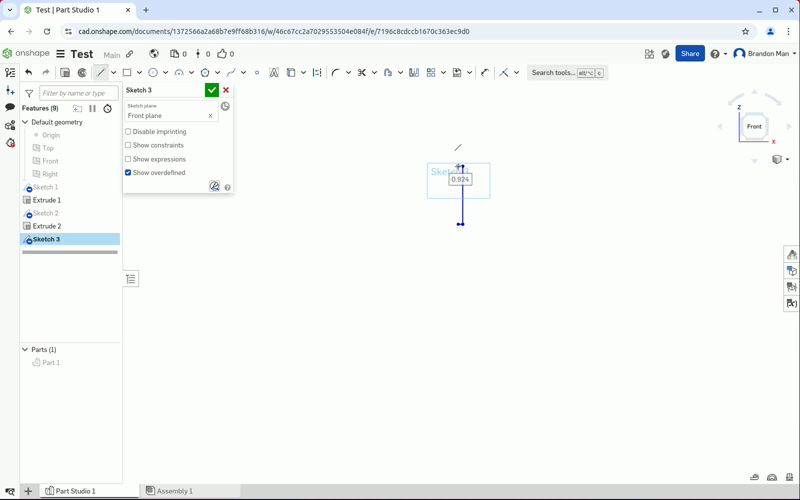
mouse_move(488, 166)
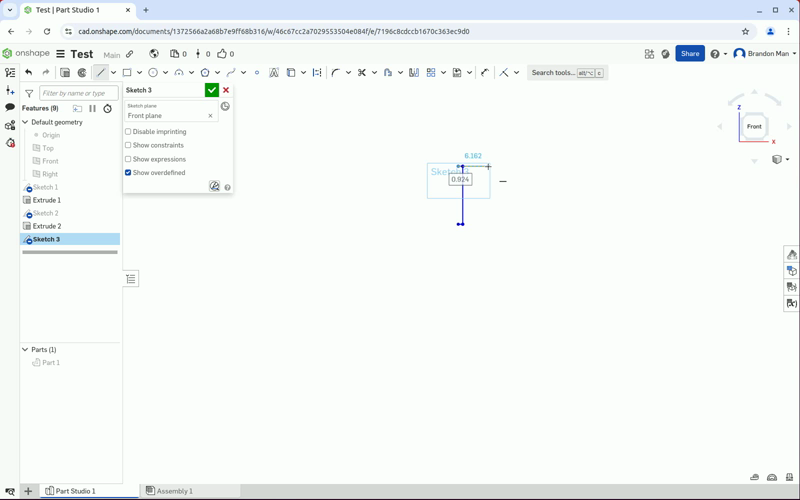
key_down(shift)
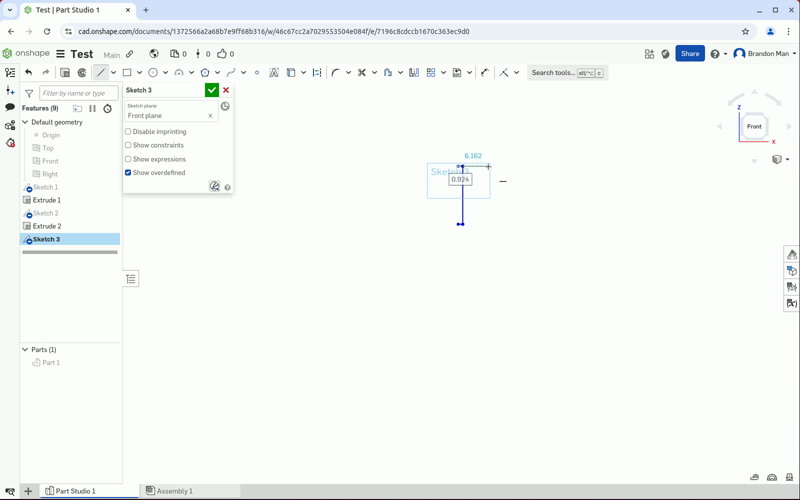
mouse_move(458, 224)
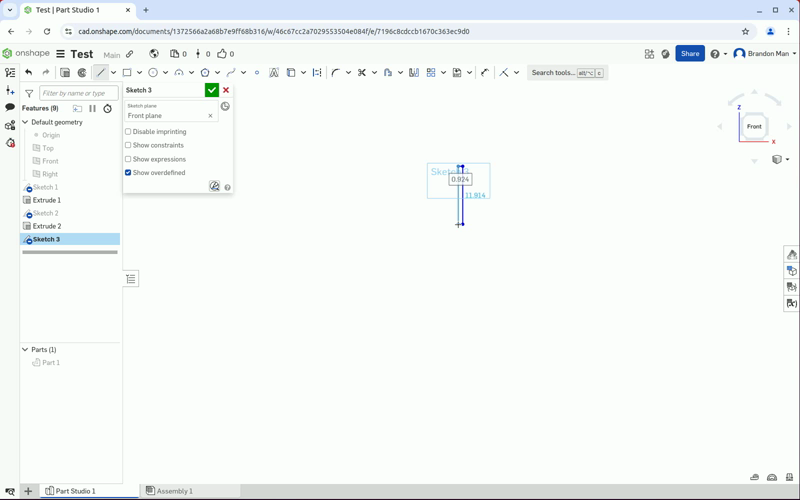
scroll(6)
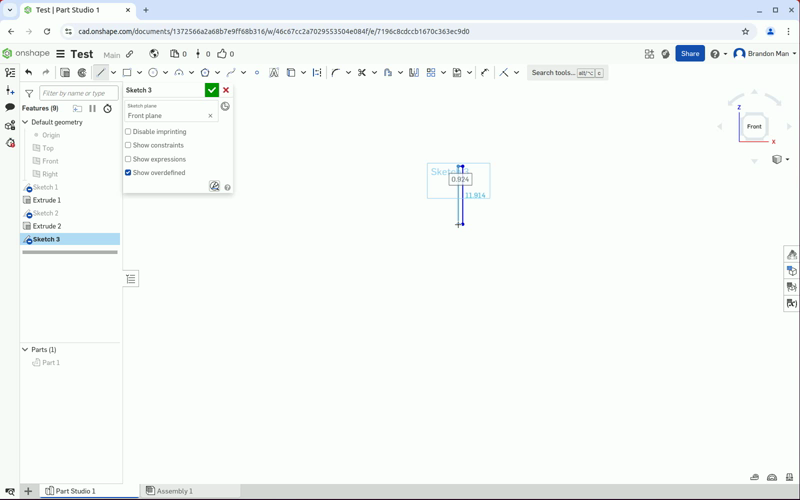
scroll(6)
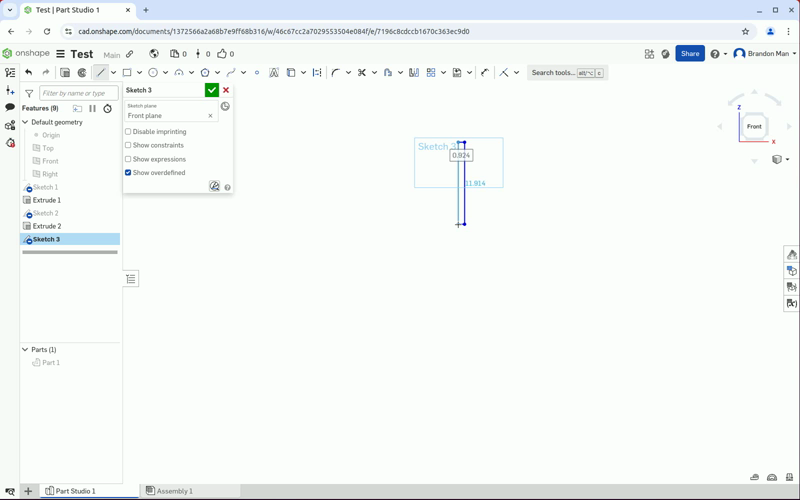
scroll(6)
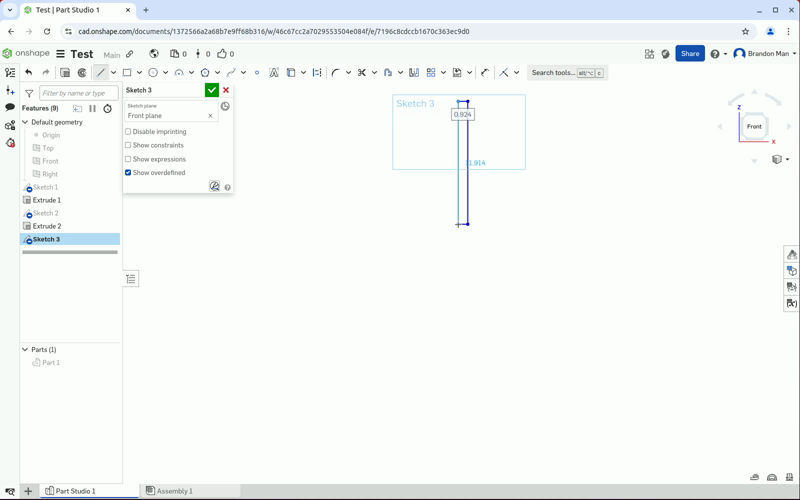
scroll(6)
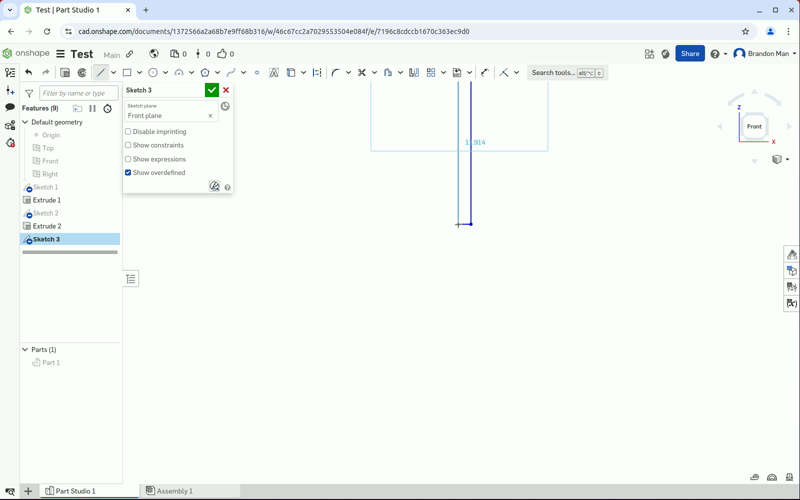
scroll(6)
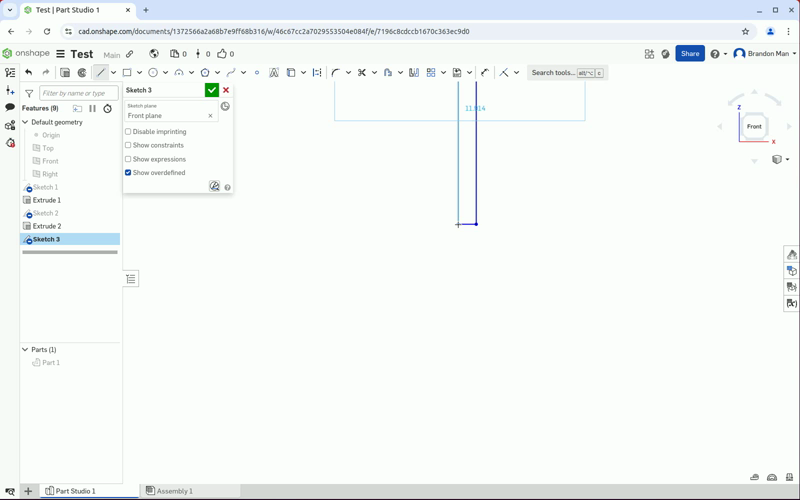
scroll(6)
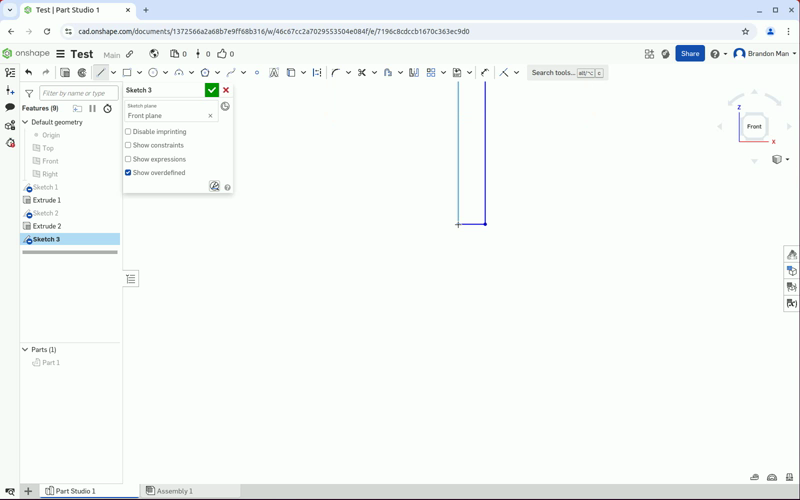
scroll(6)
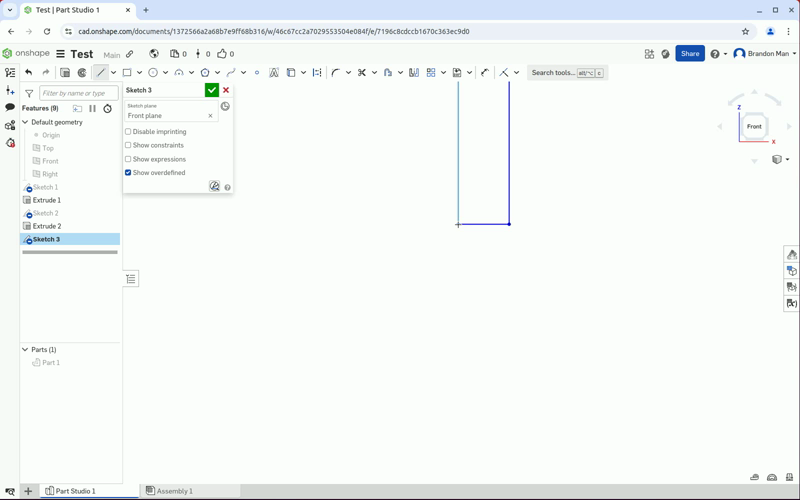
key_up(shift)
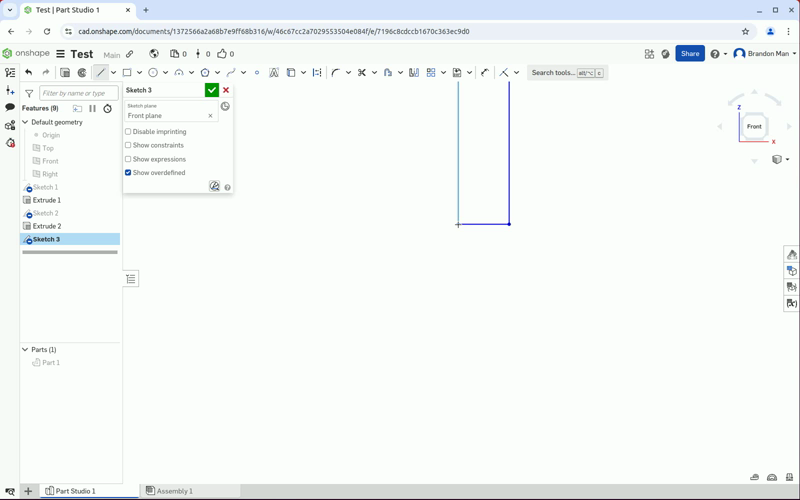
click(458, 224)
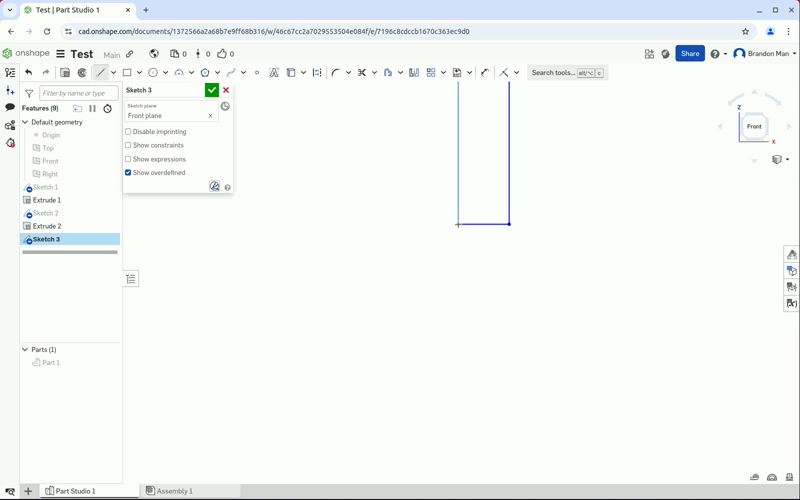
scroll(-6)
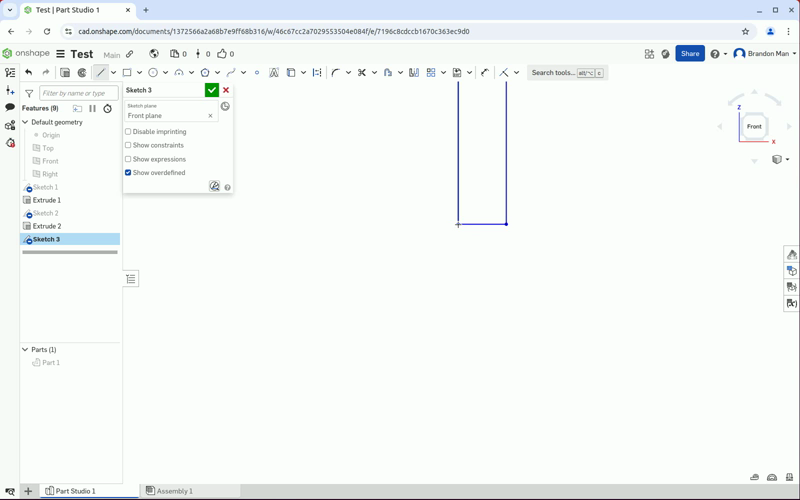
scroll(-6)
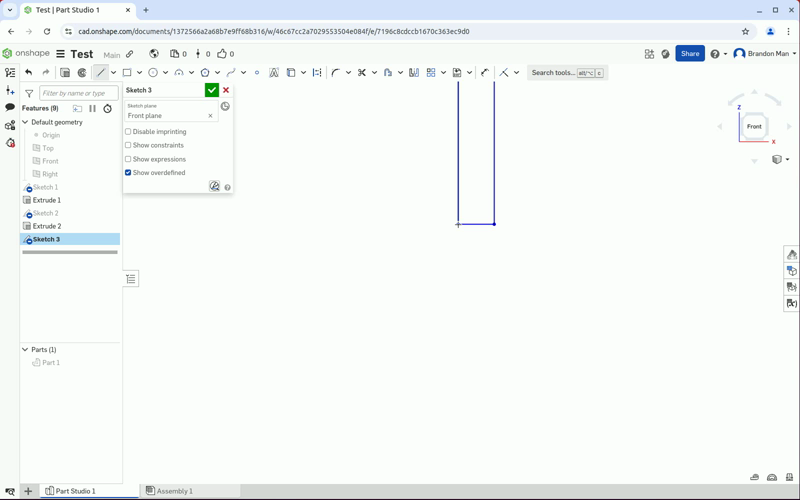
scroll(-6)
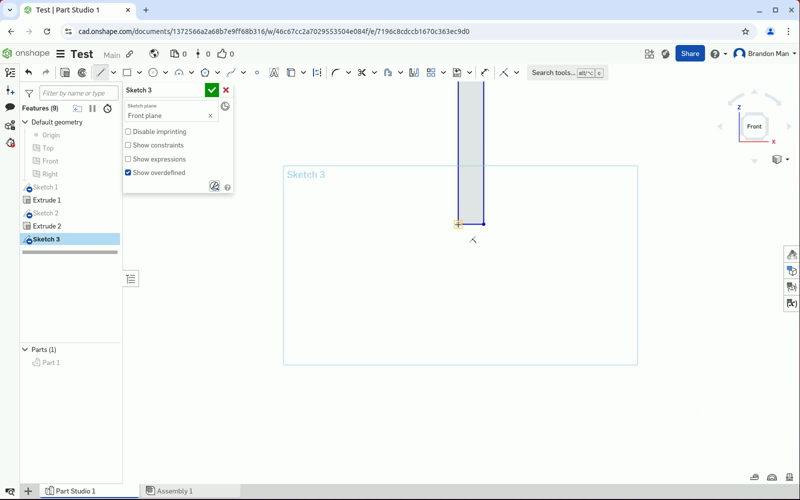
scroll(-6)
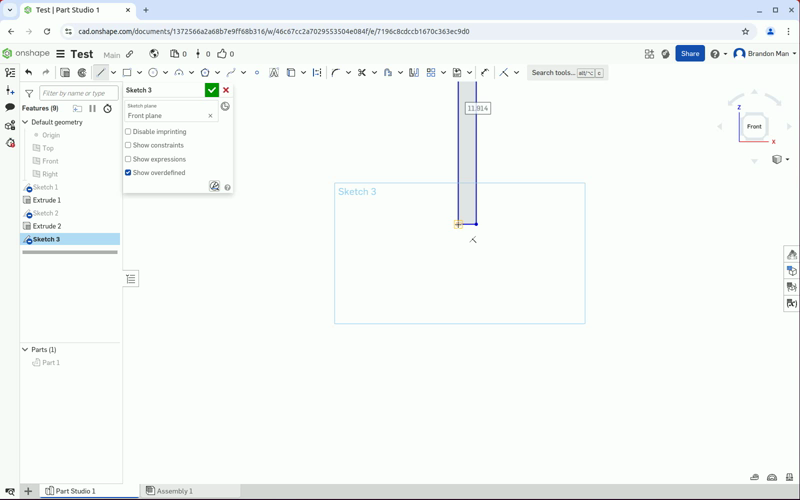
scroll(-6)
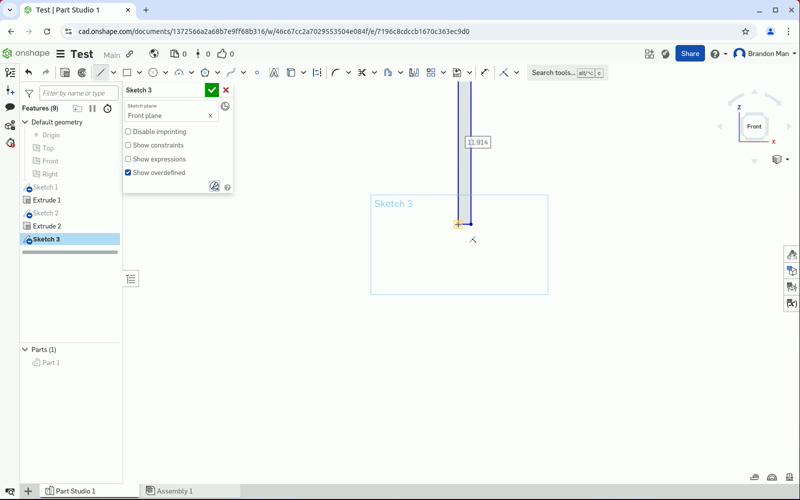
scroll(-6)
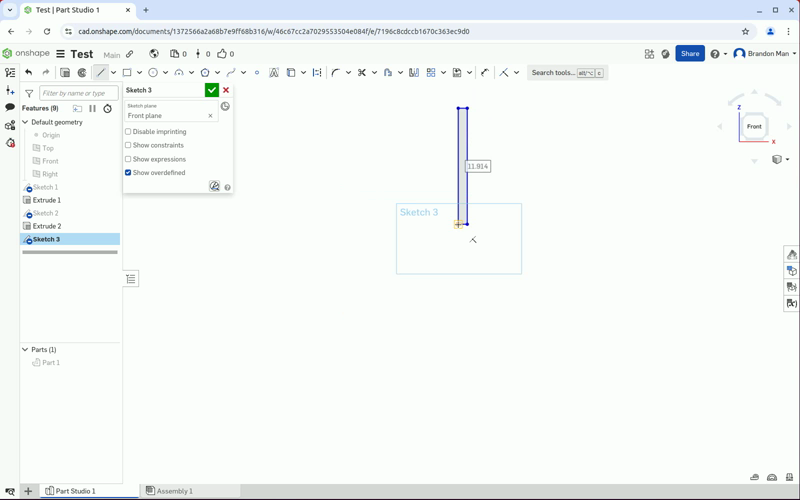
scroll(-6)
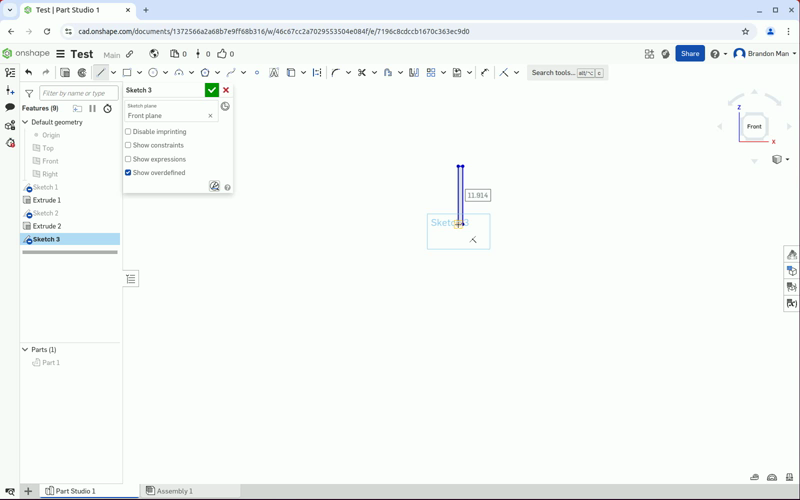
key(esc)
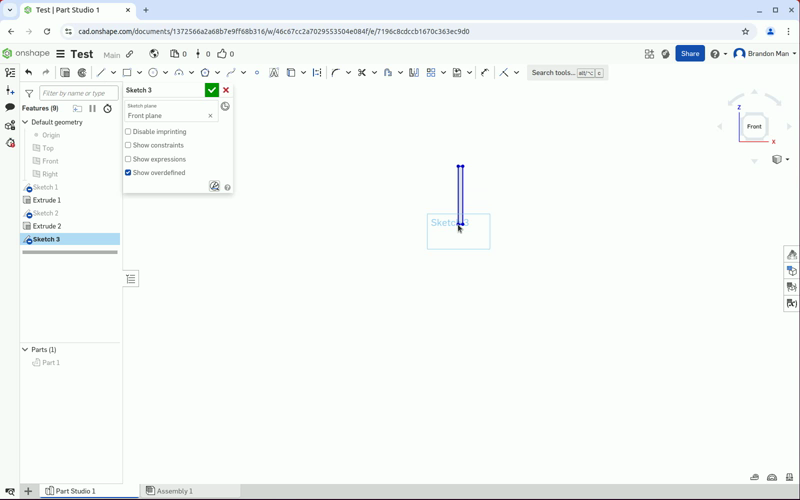
mouse_move(461, 204)
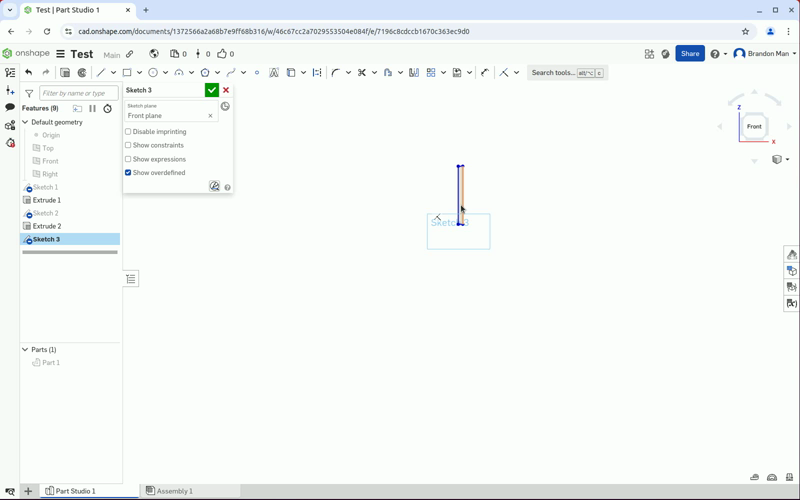
scroll(6)
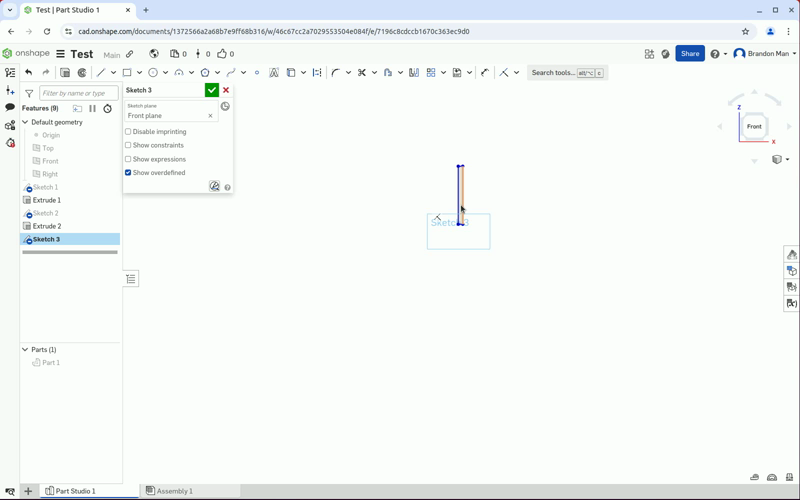
scroll(6)
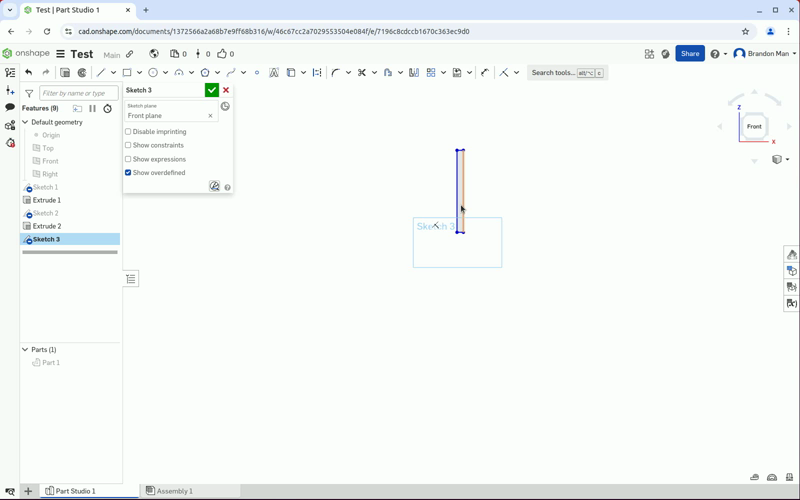
scroll(6)
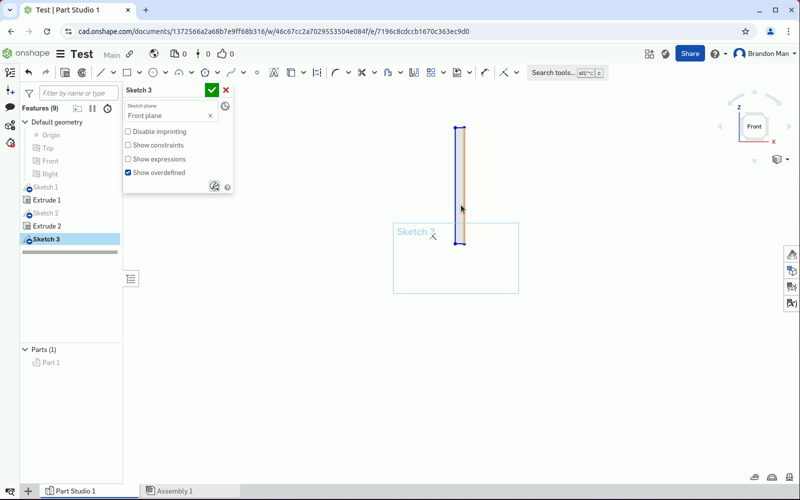
scroll(6)
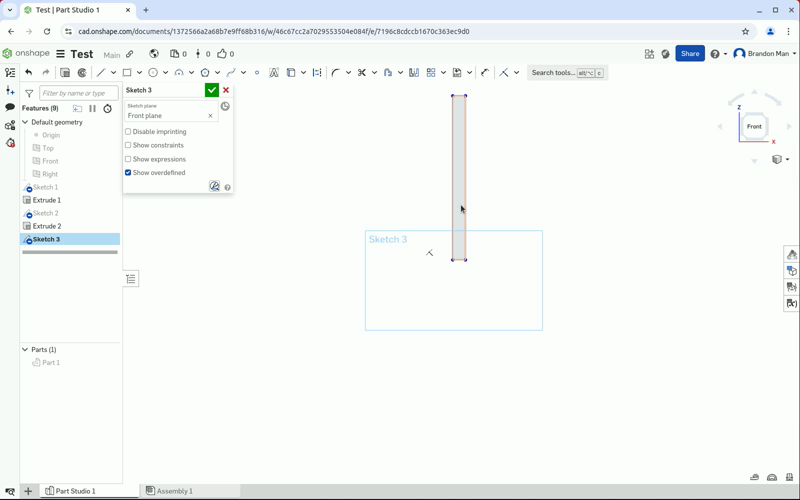
scroll(6)
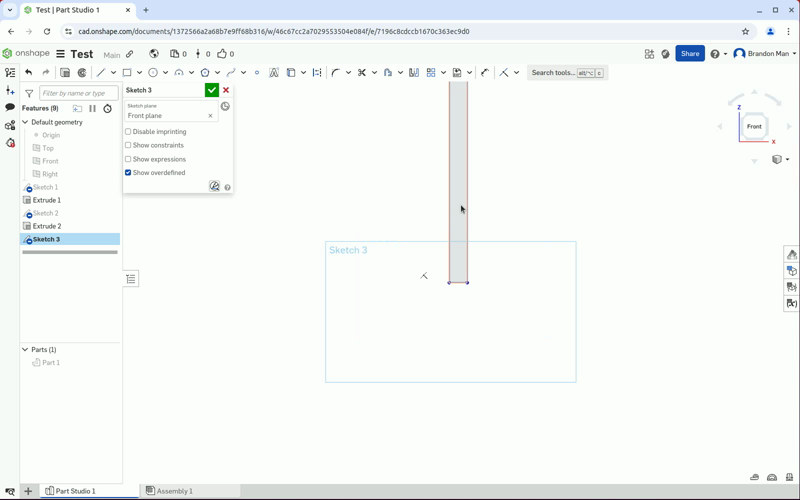
scroll(6)
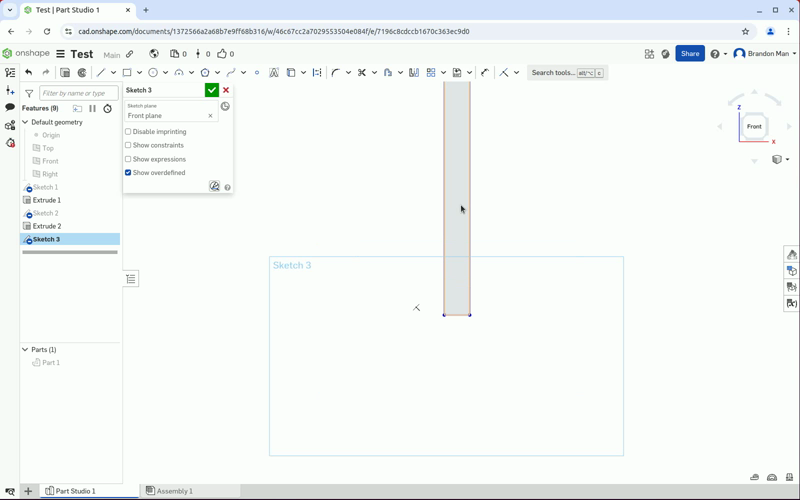
scroll(6)
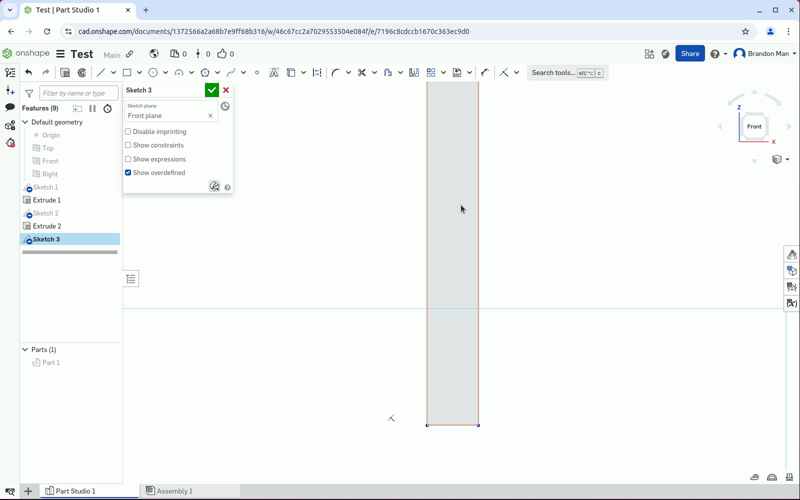
click(461, 204)
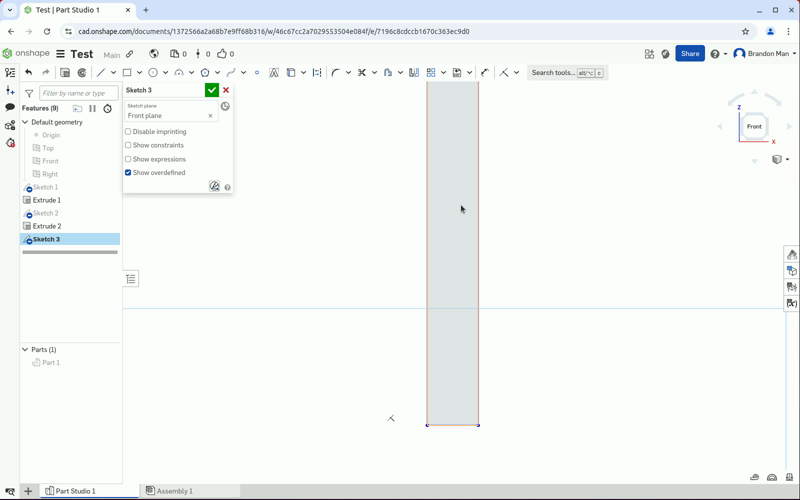
scroll(-6)
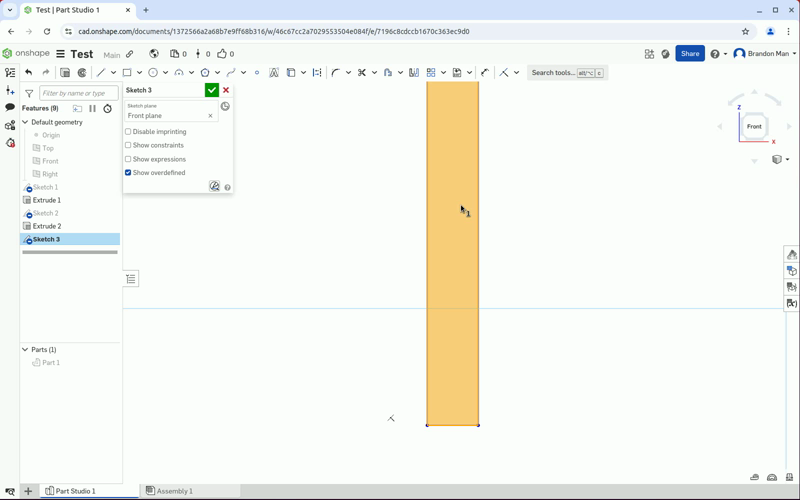
scroll(-6)
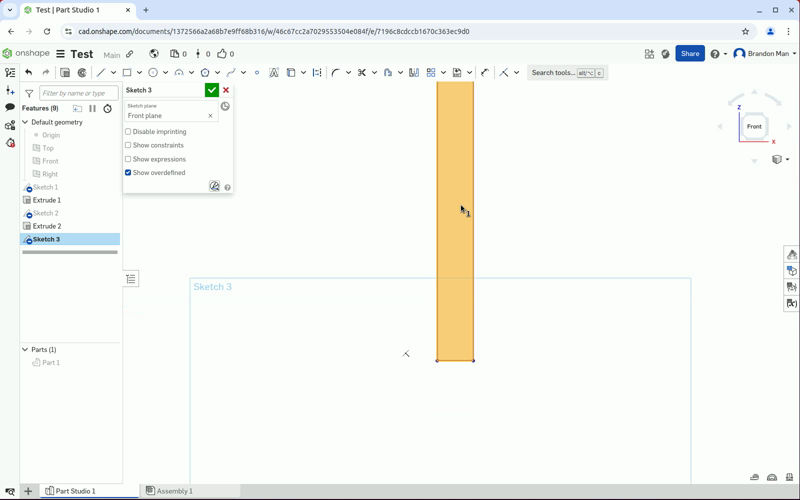
scroll(-6)
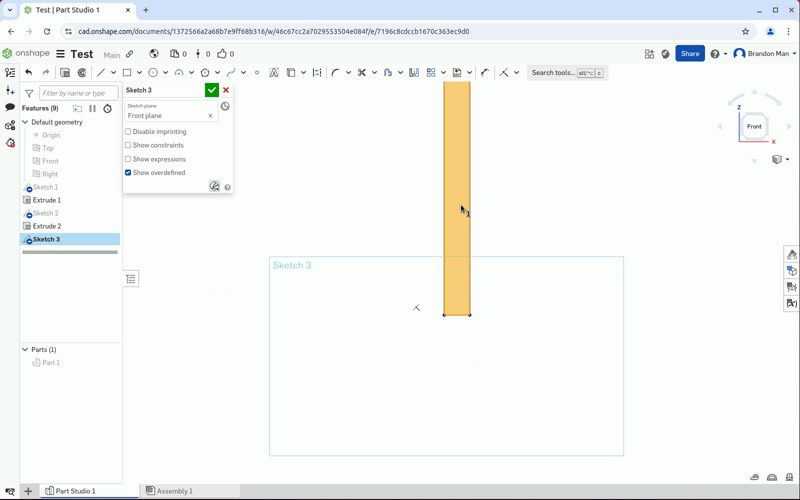
scroll(-6)
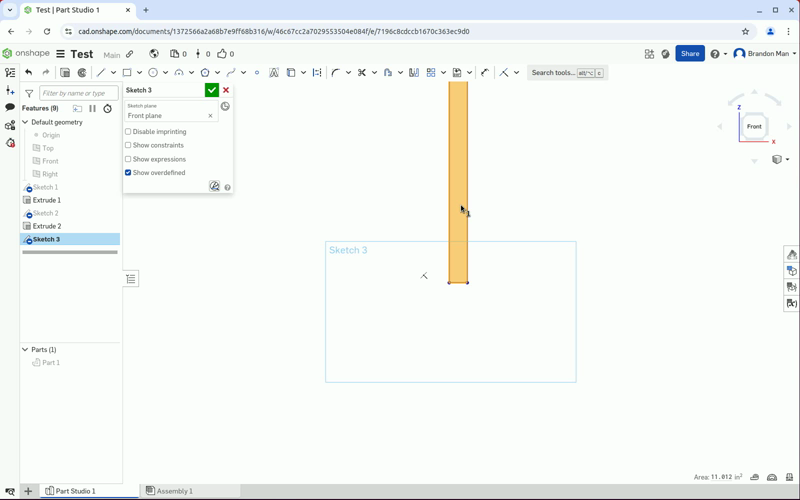
scroll(-6)
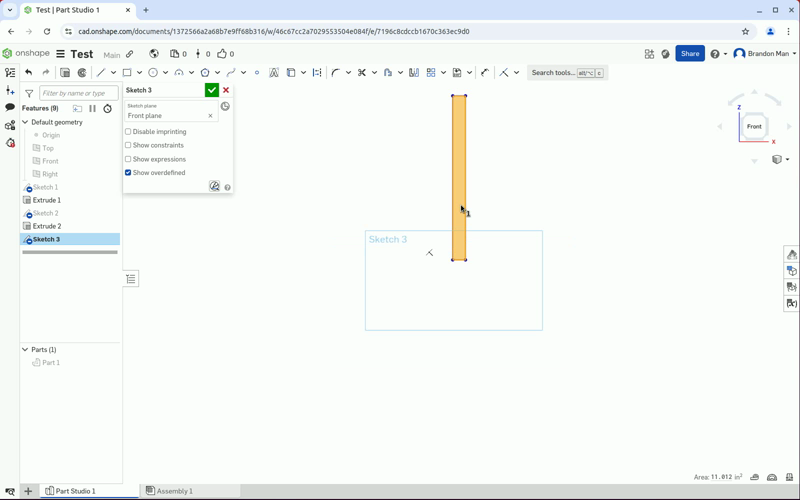
scroll(-6)
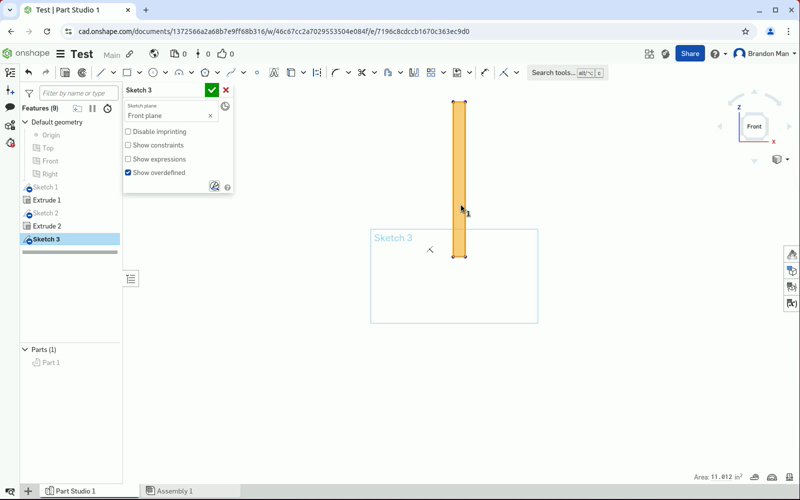
scroll(-6)
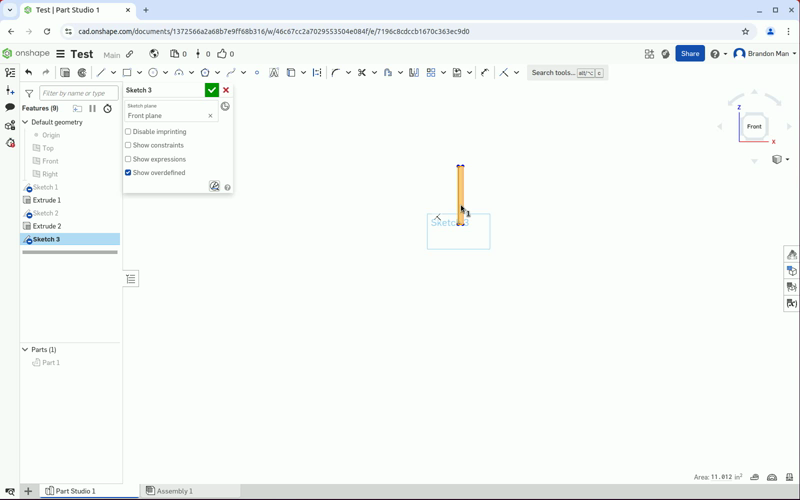
mouse_move(73, 352)
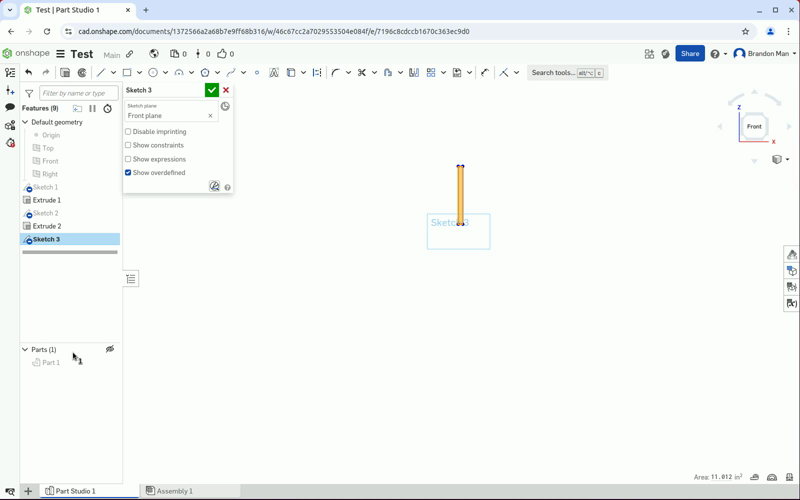
key(shift+y)
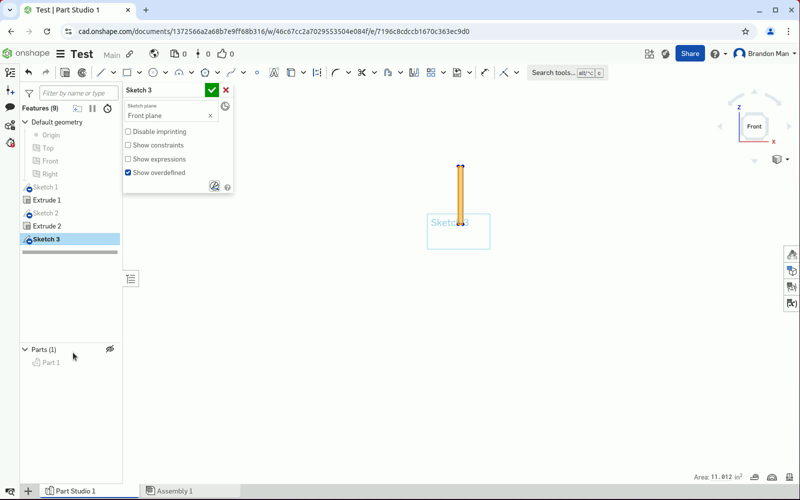
key(shift+e)
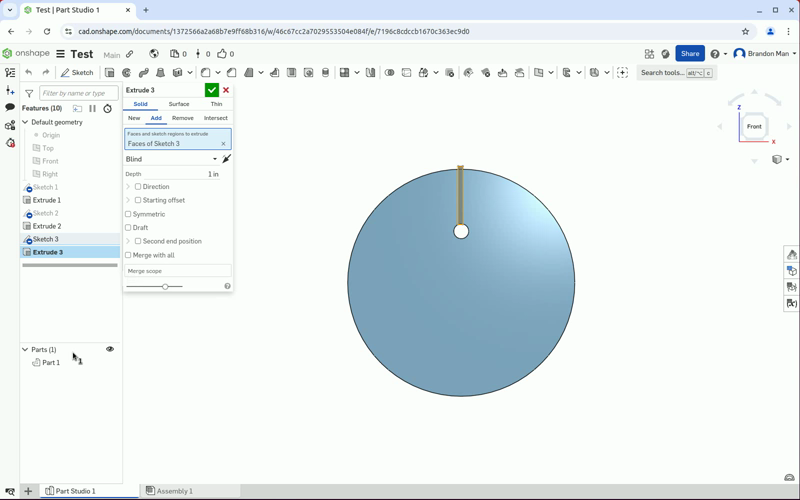
mouse_move(143, 106)
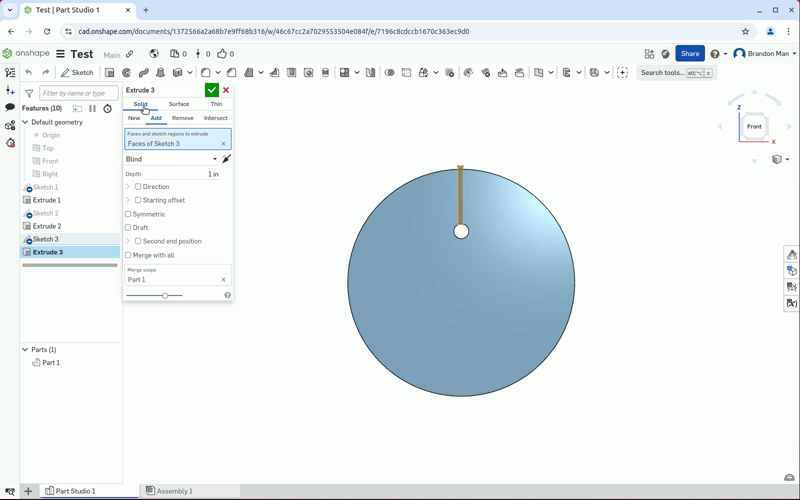
click(143, 106)
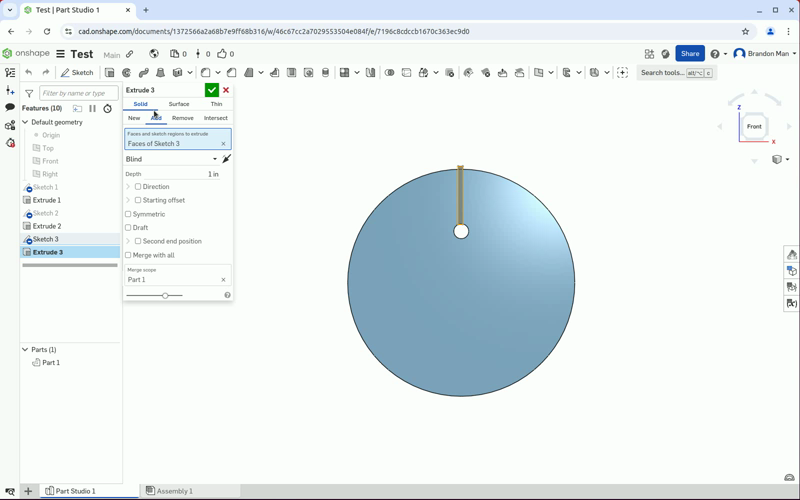
mouse_move(186, 120)
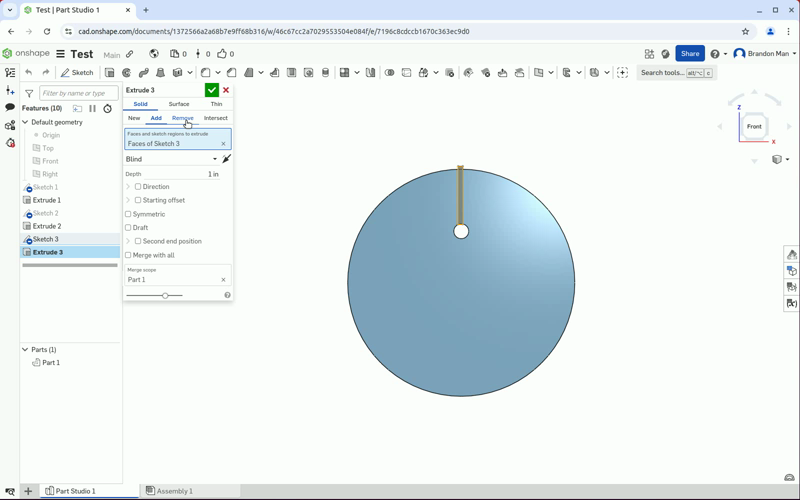
click(186, 120)
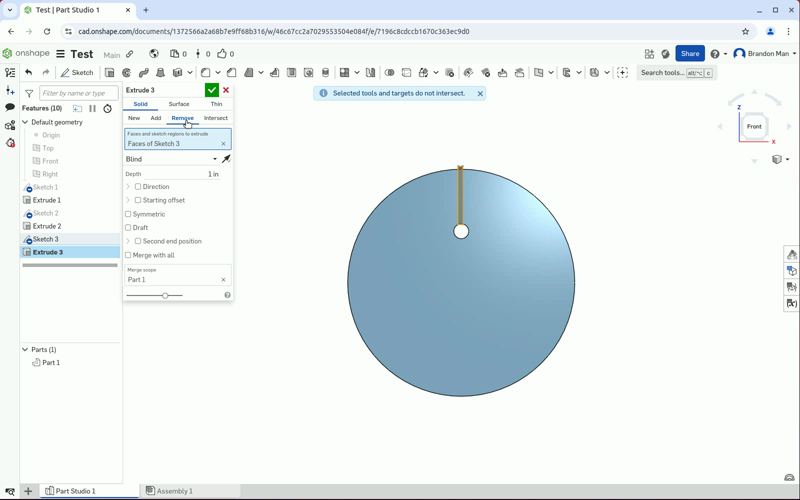
key(tab, 4)
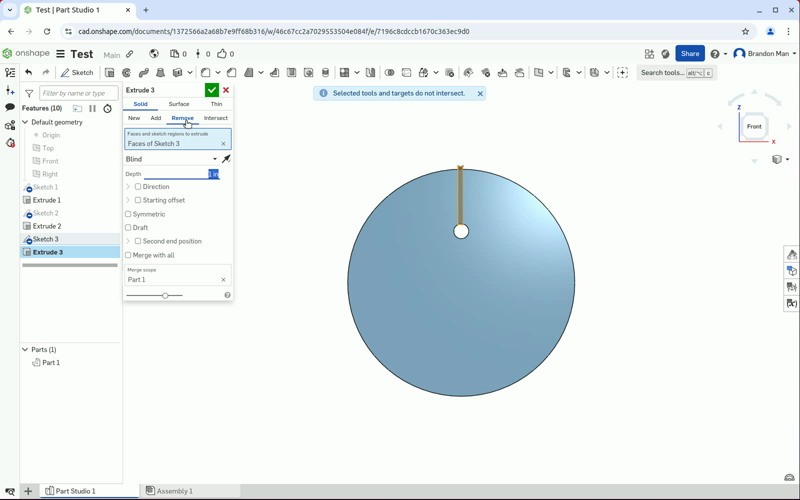
text(-30.57)
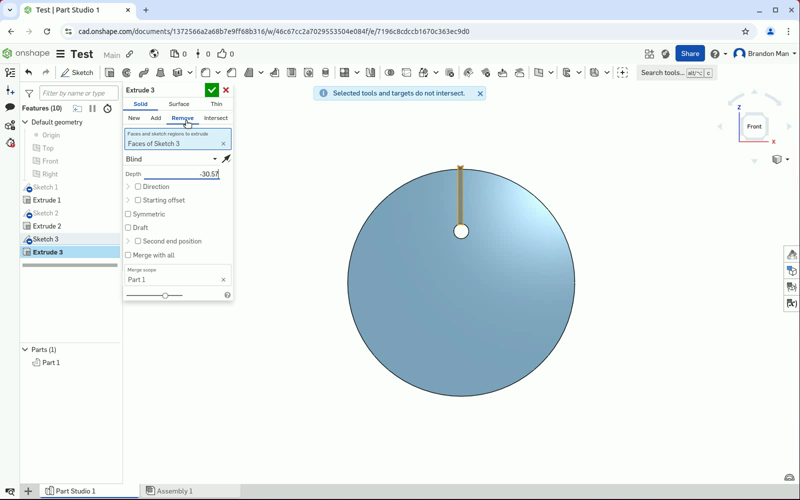
key(tab, 6)
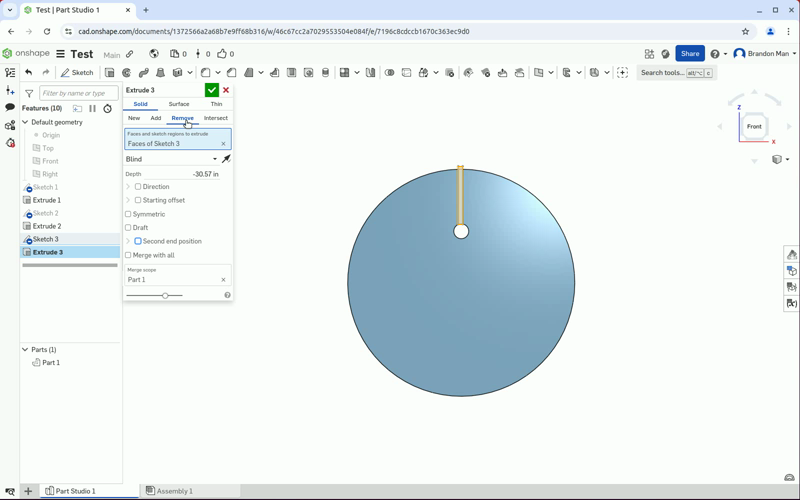
key(space)
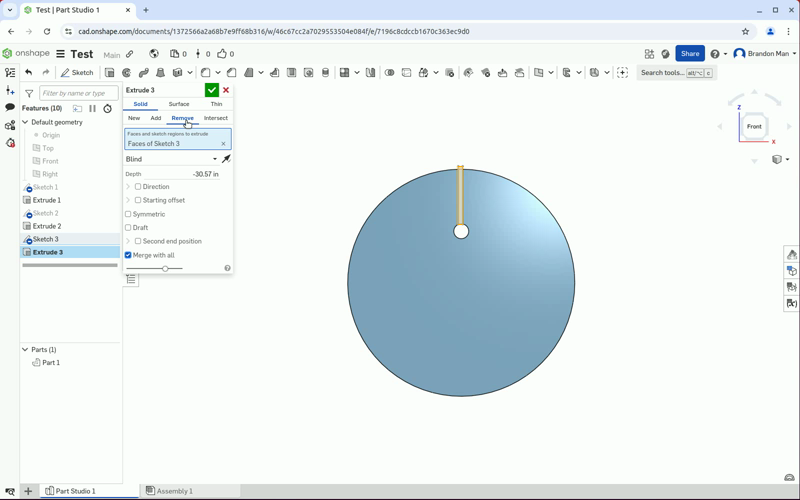
key(enter)
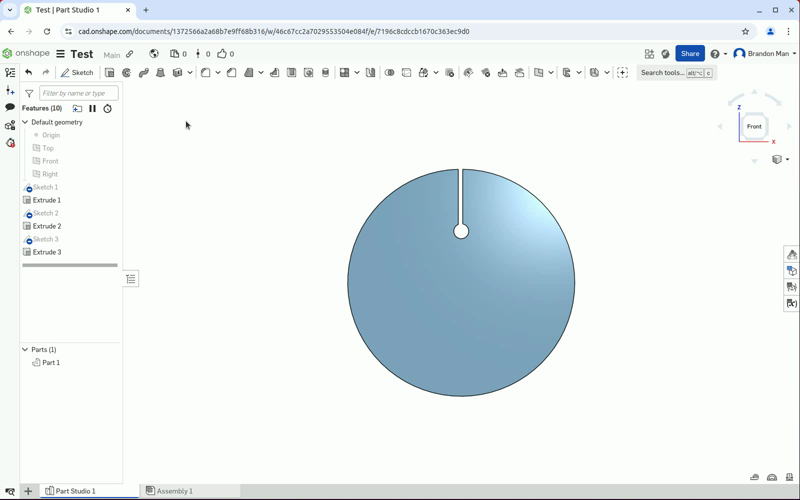
key(shift+h)
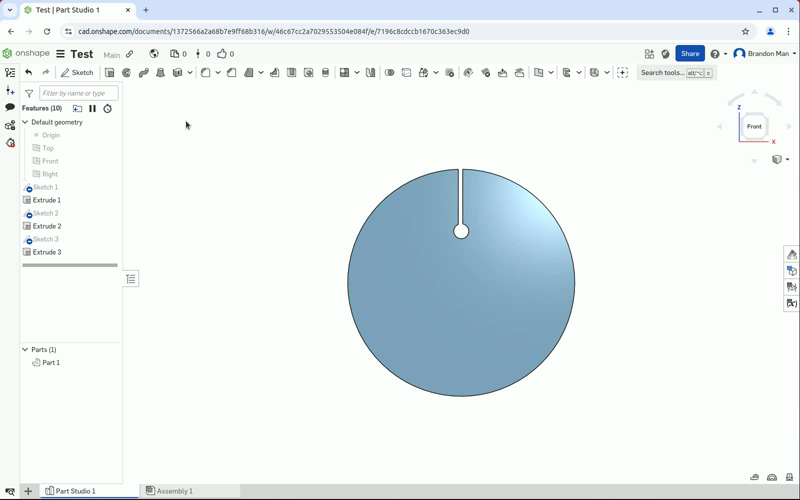
key(shift+h)
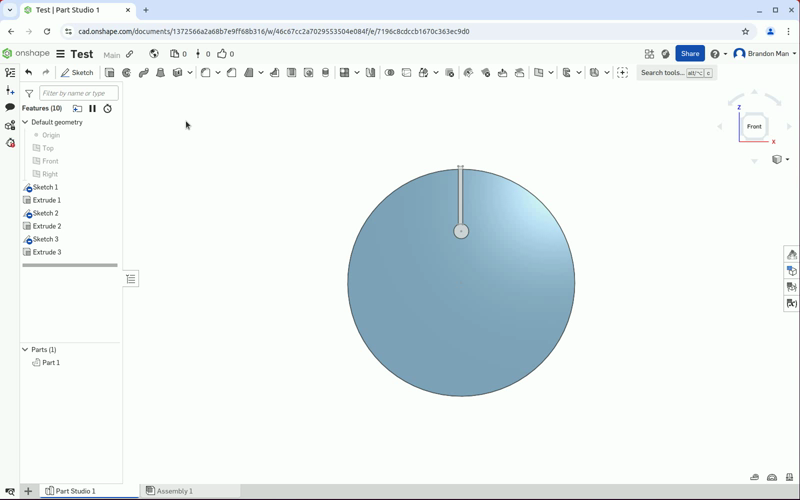
key(shift+7)
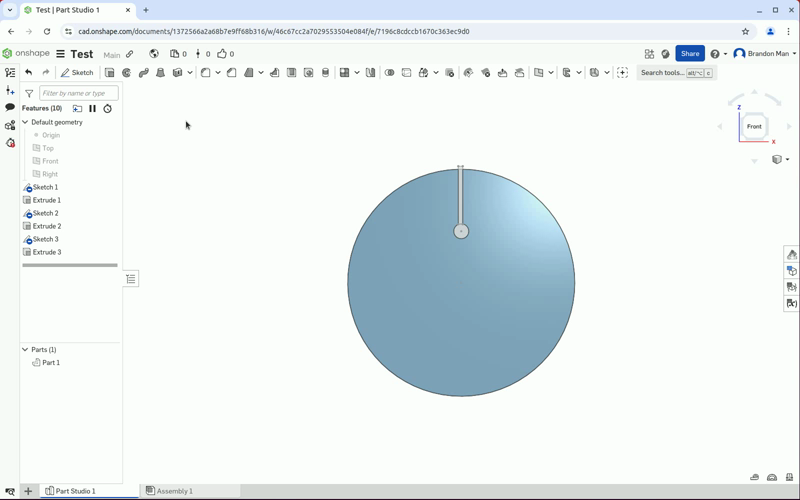
key(left, 2)
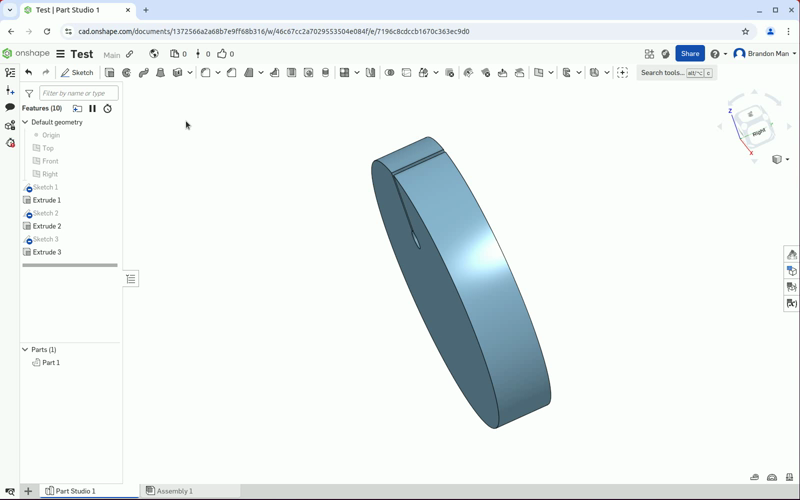
key(down, 2)
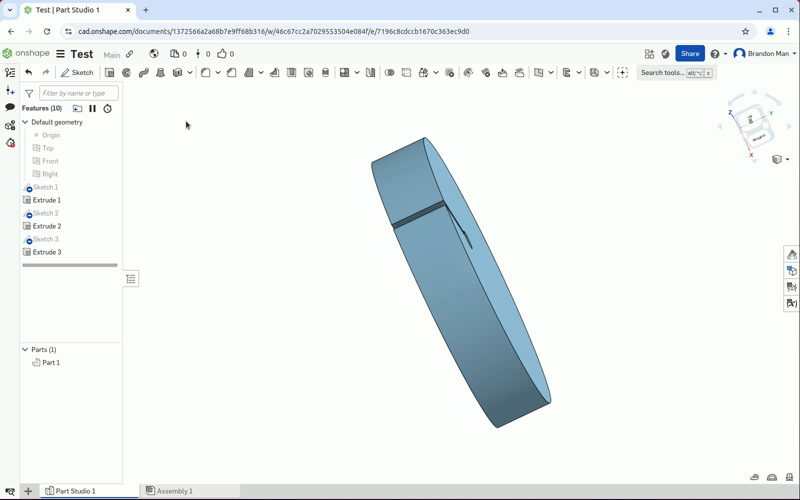
key(up, 2)
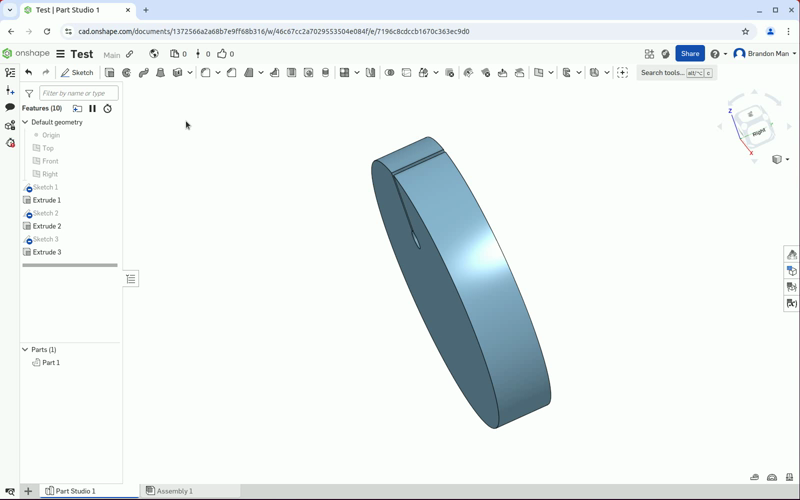
key(right, 2)
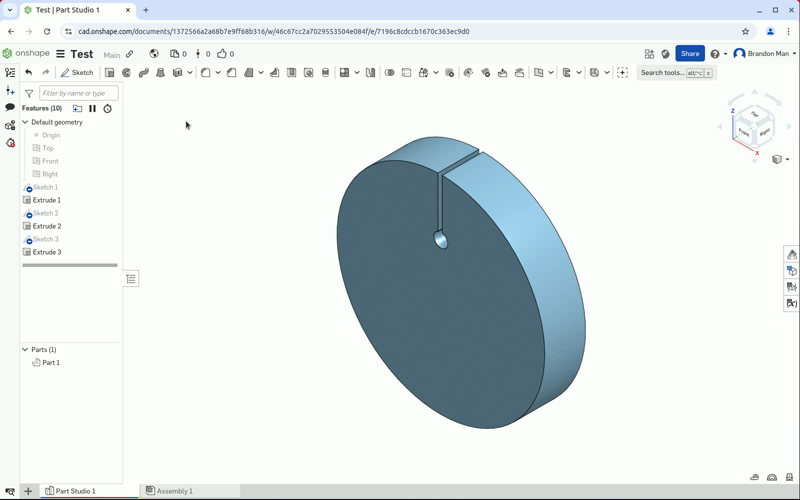
mouse_move(73, 189)
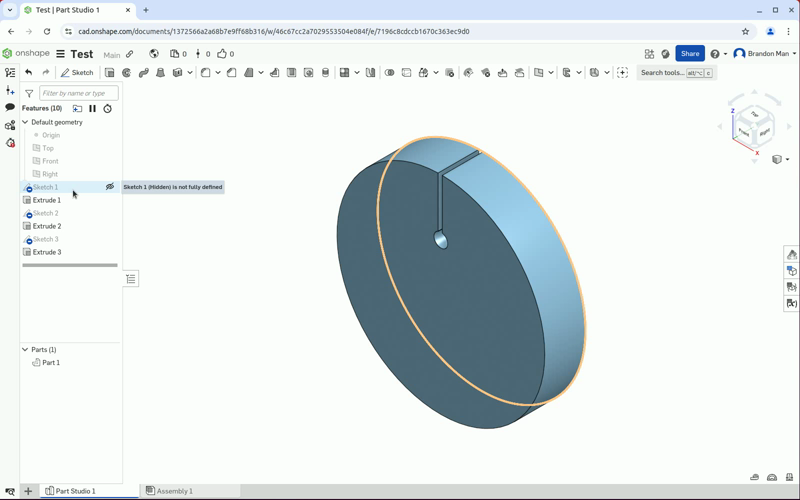
click(73, 189)